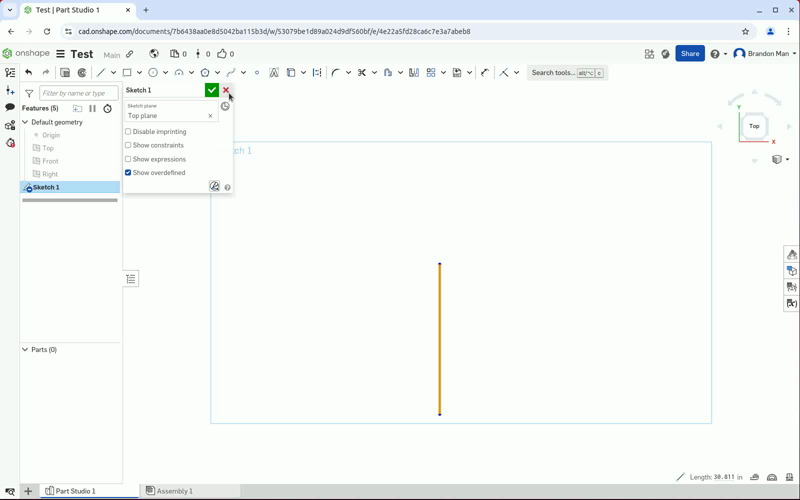
key(shift+h)
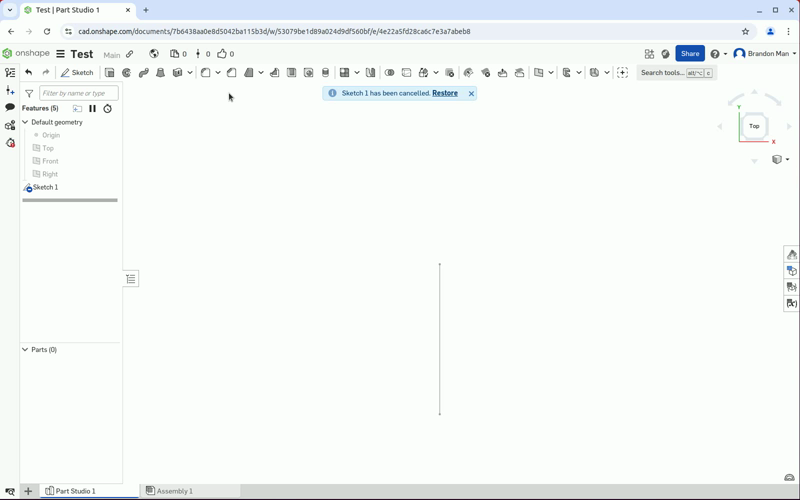
mouse_move(73, 352)
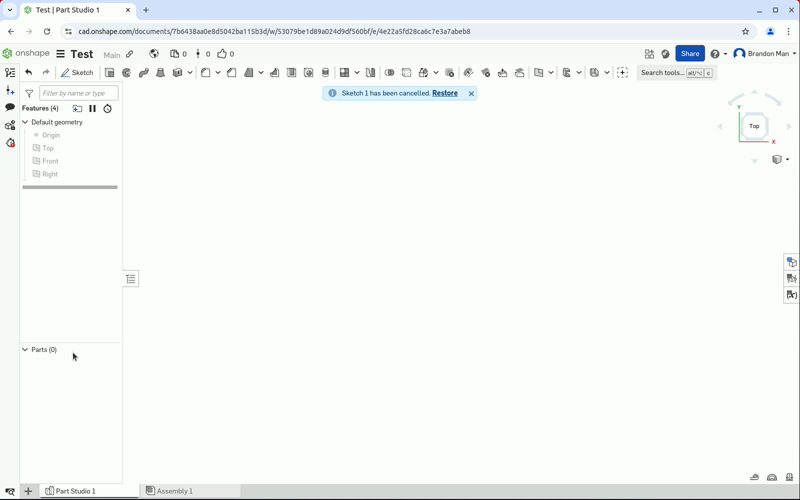
key(y)
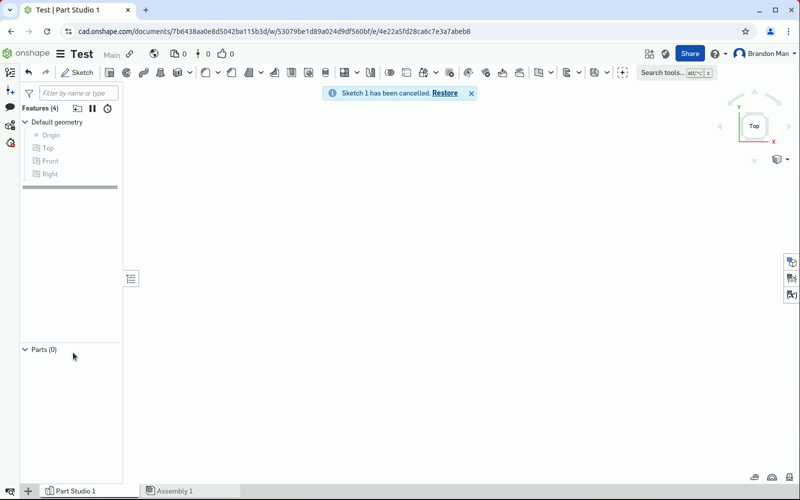
key(shift+p)
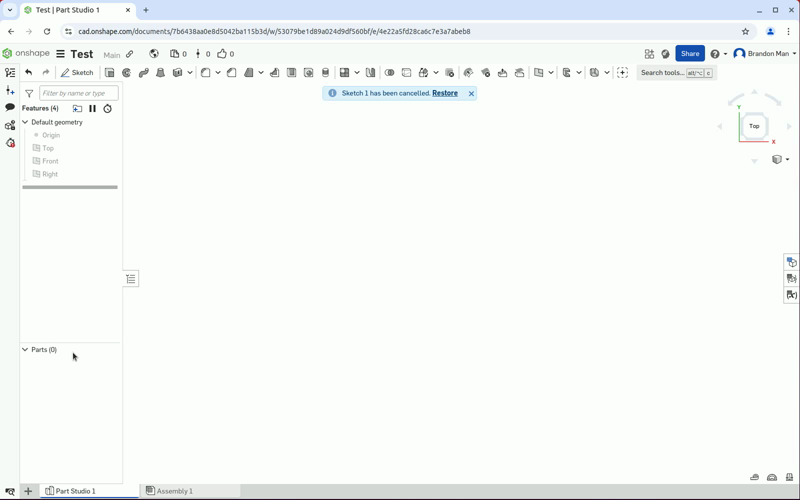
key(space)
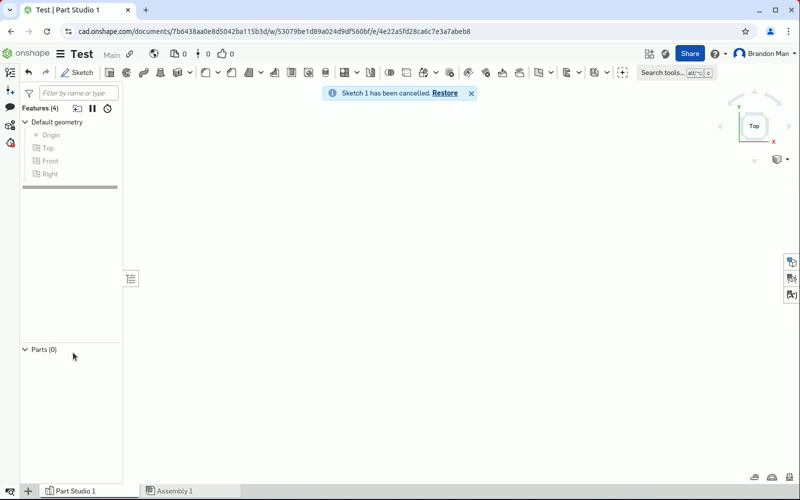
key_down(shift)
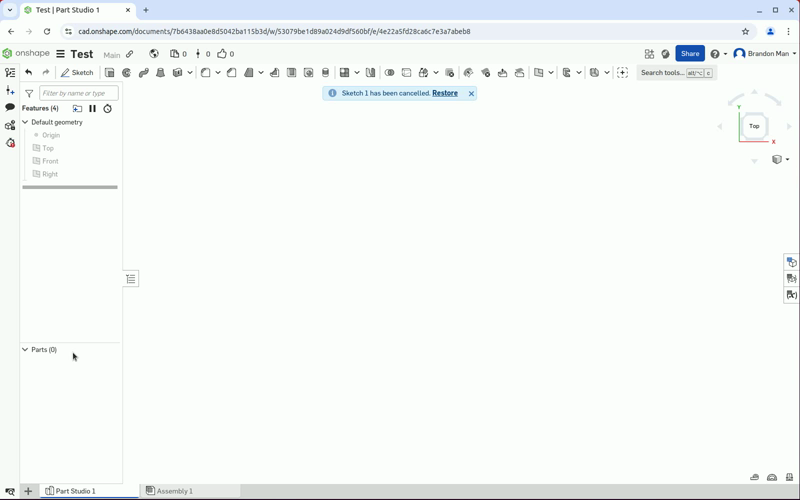
key(up)
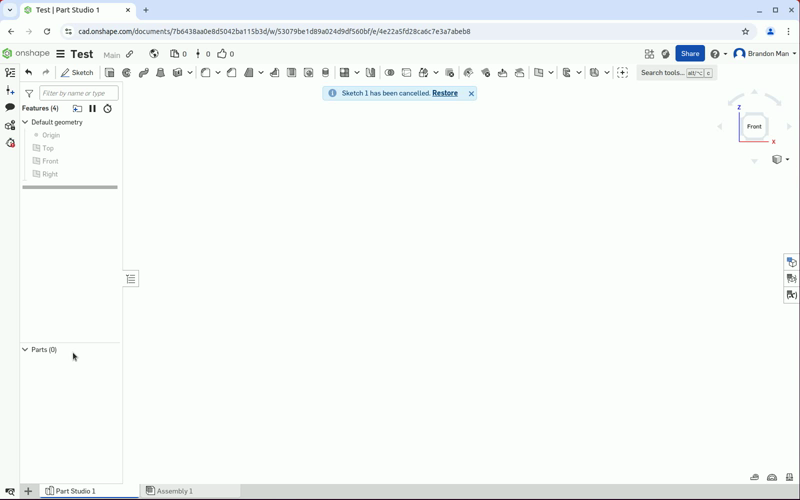
key_up(shift)
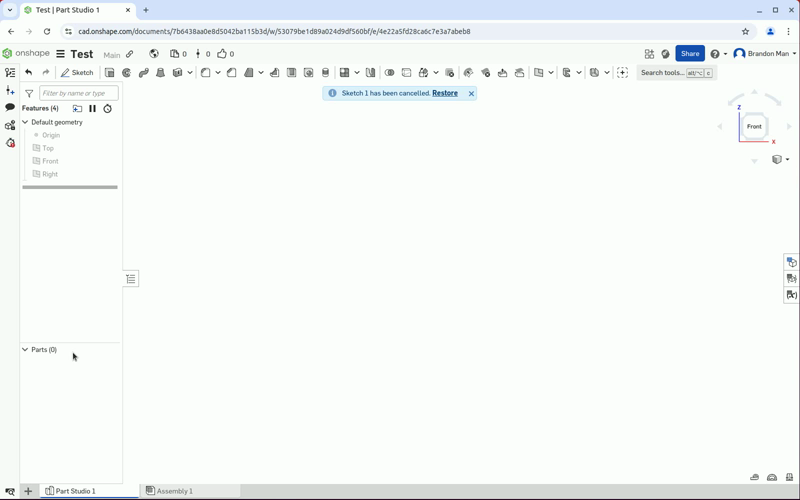
mouse_move(73, 352)
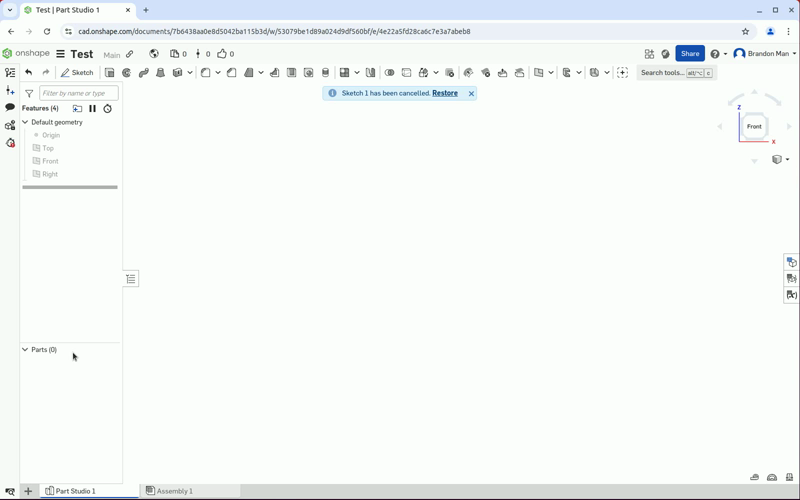
key(shift+y)
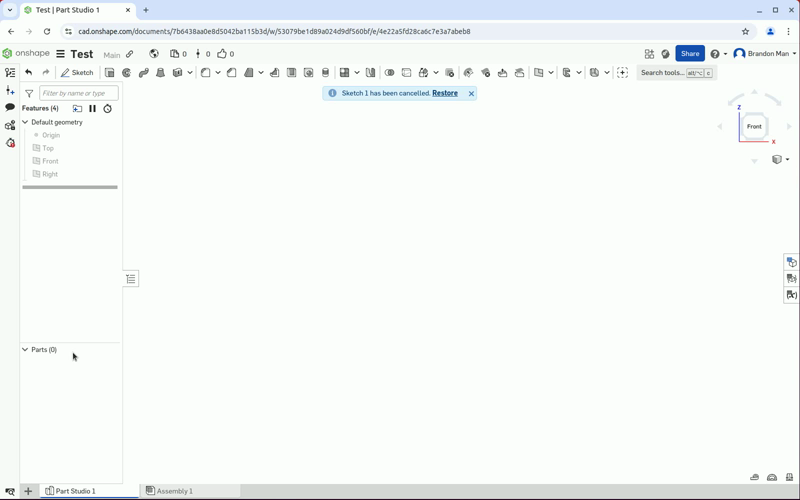
key(shift+s)
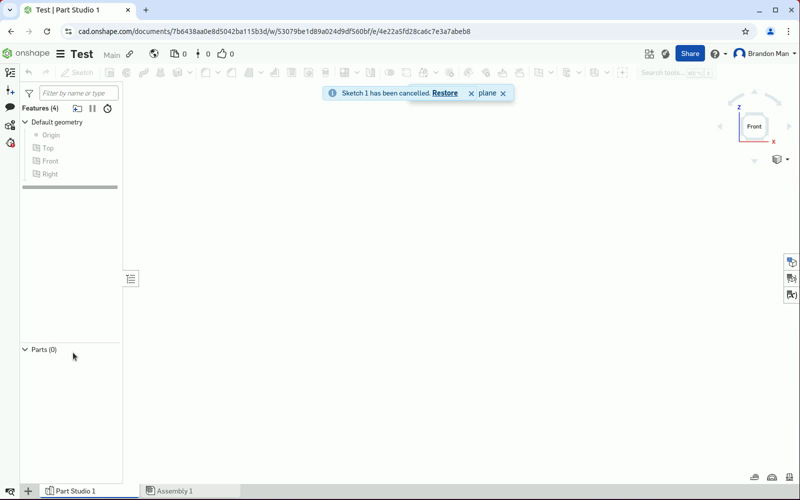
mouse_move(73, 163)
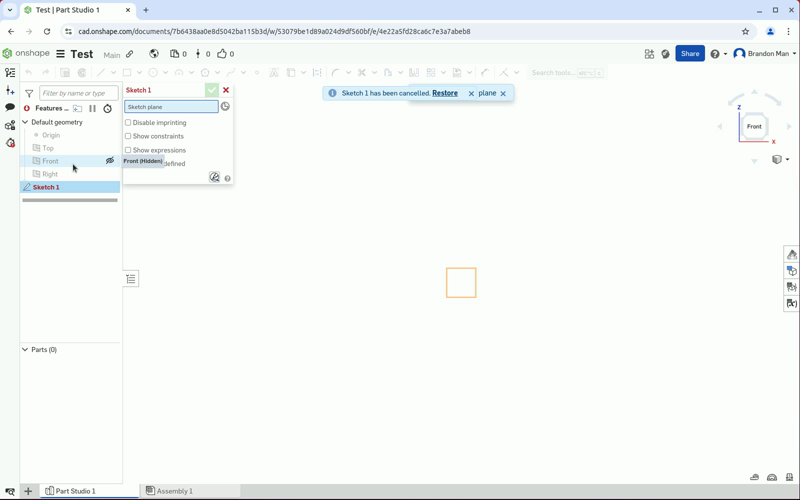
click(73, 163)
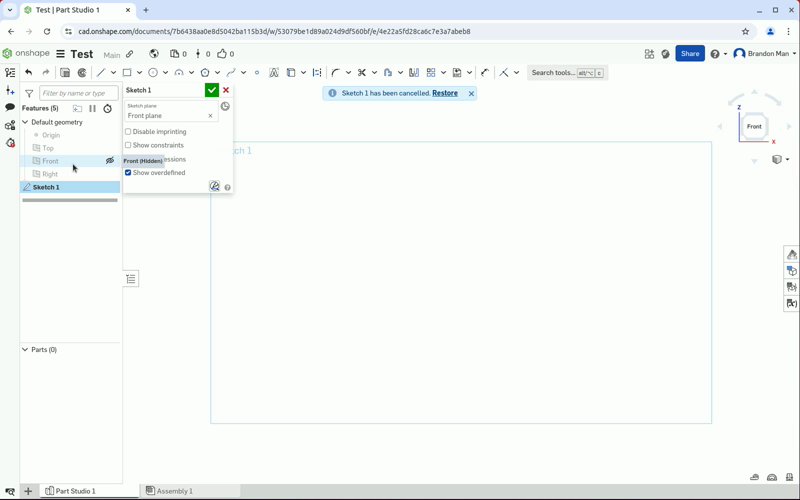
mouse_move(73, 352)
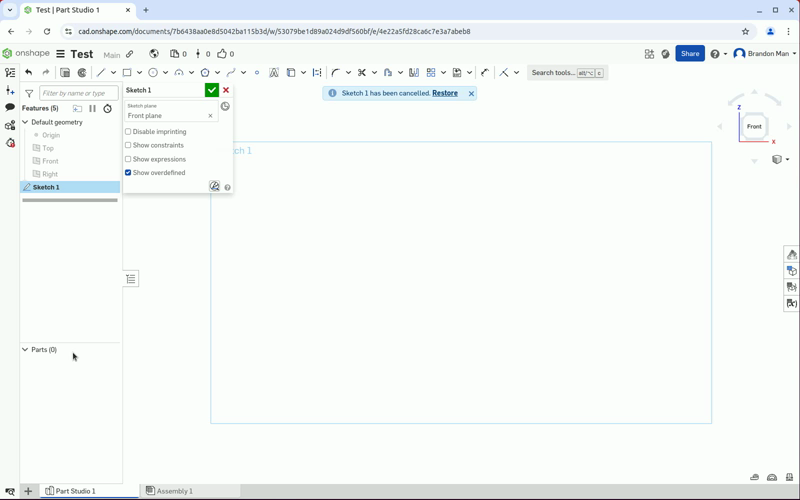
key(y)
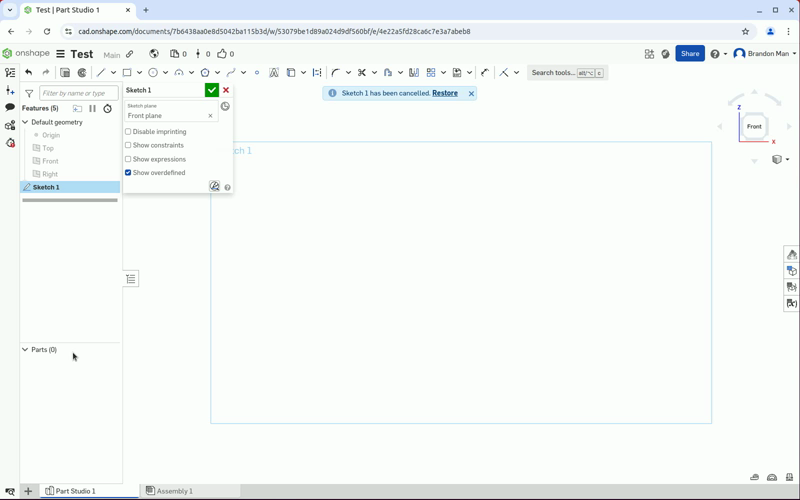
key(l)
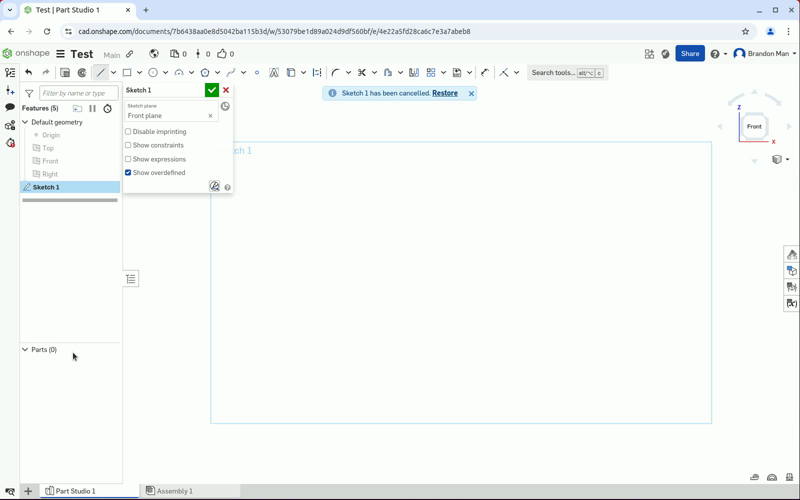
key_down(shift)
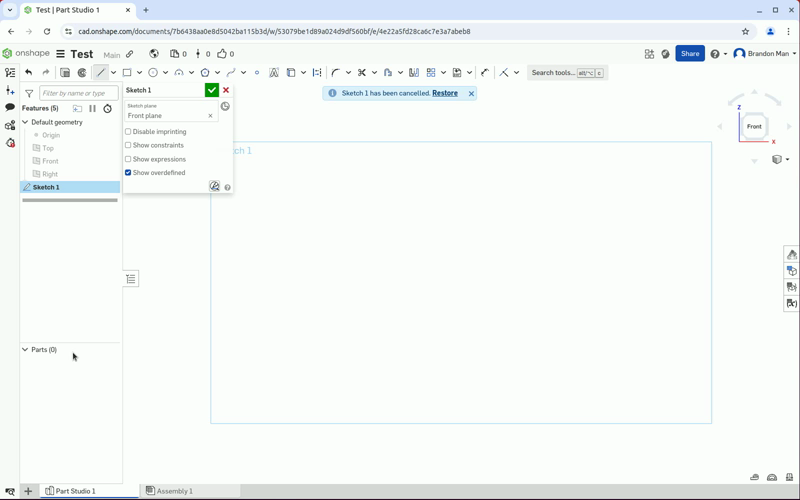
mouse_move(348, 282)
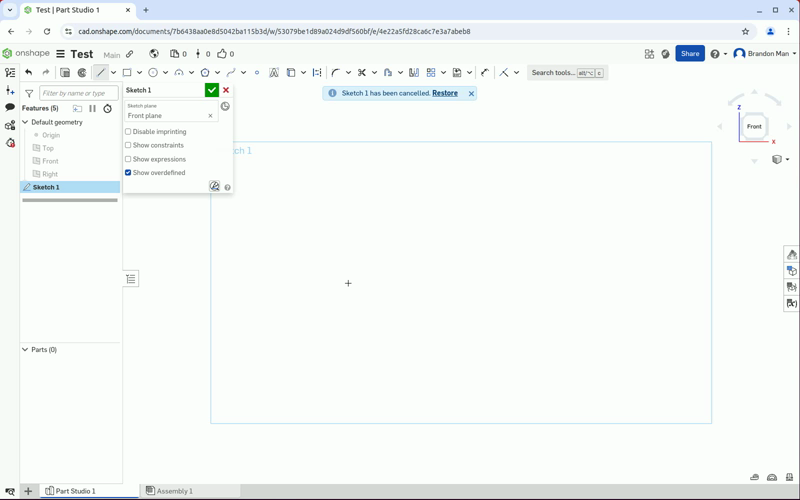
click(348, 282)
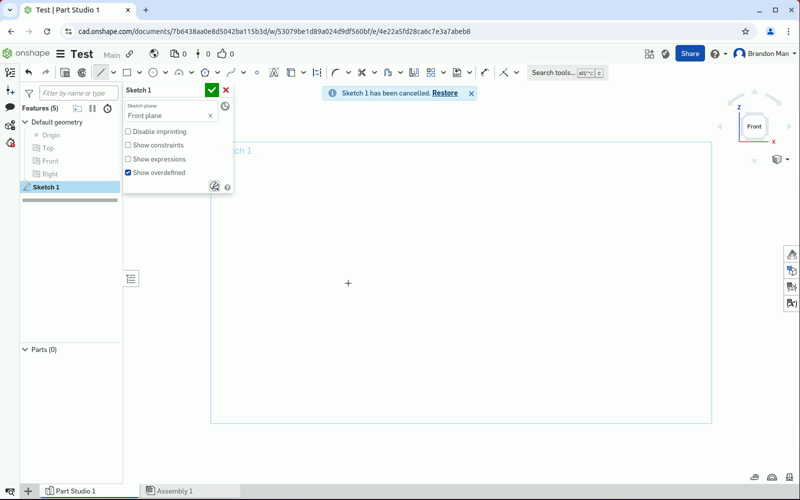
key_up(shift)
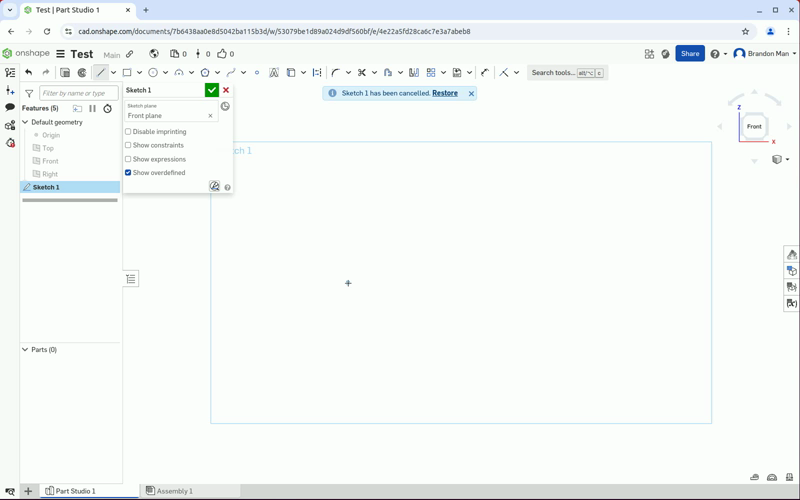
key_down(shift)
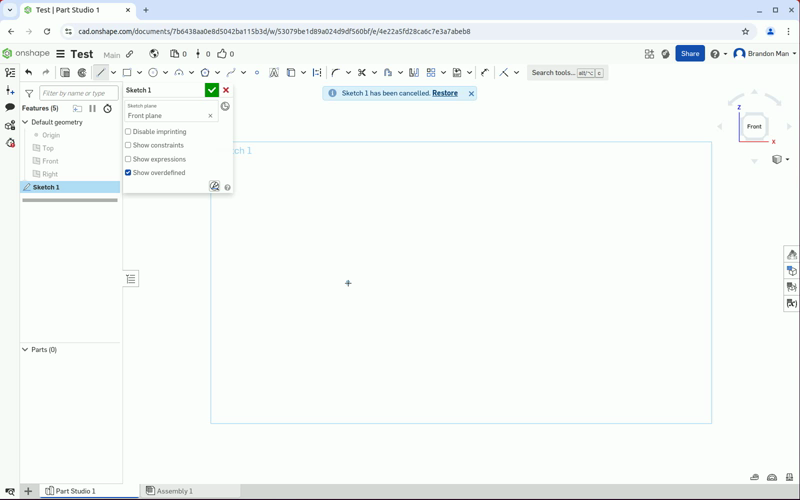
mouse_move(460, 282)
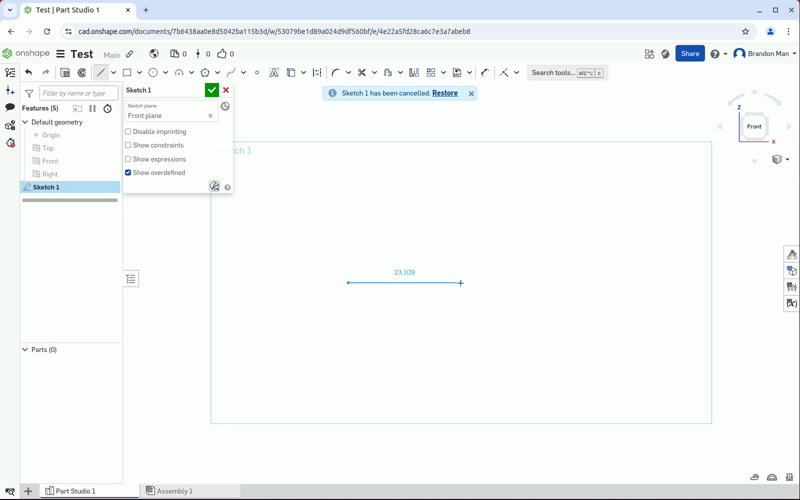
click(460, 282)
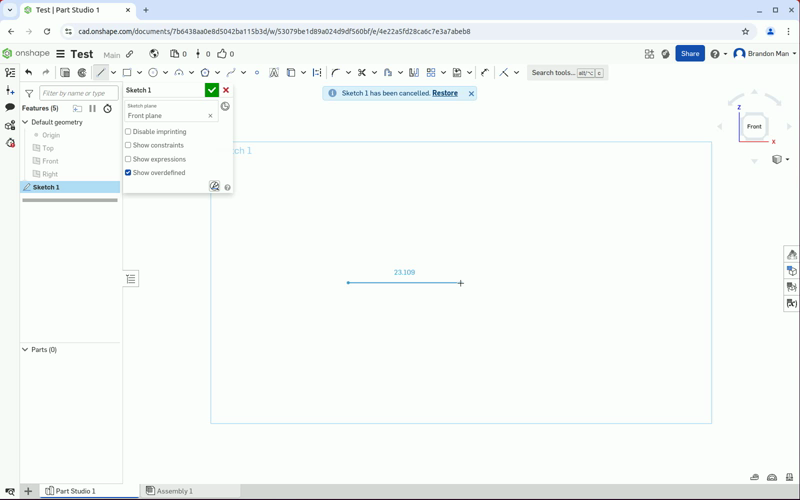
key_up(shift)
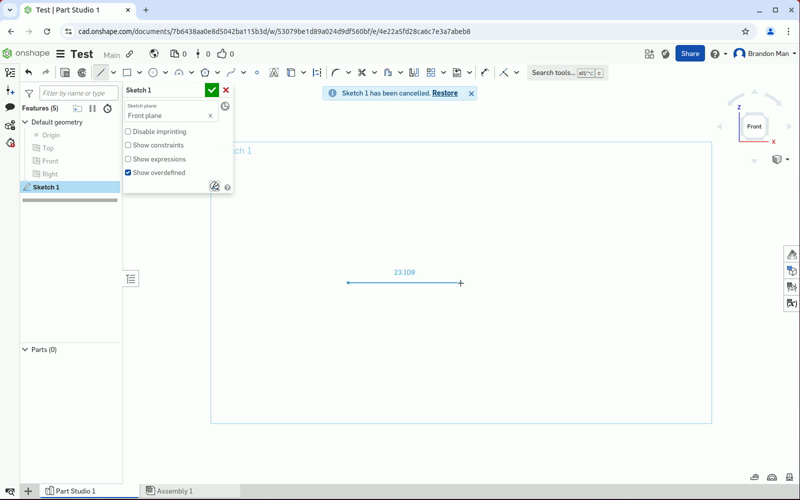
key_down(shift)
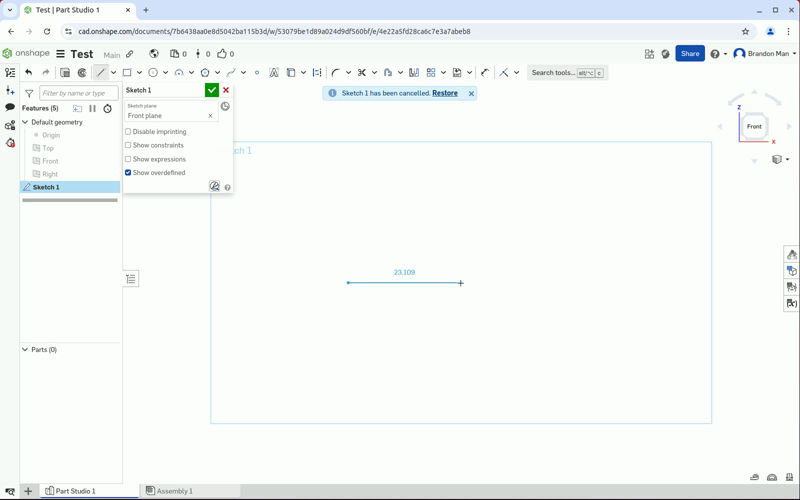
mouse_move(490, 282)
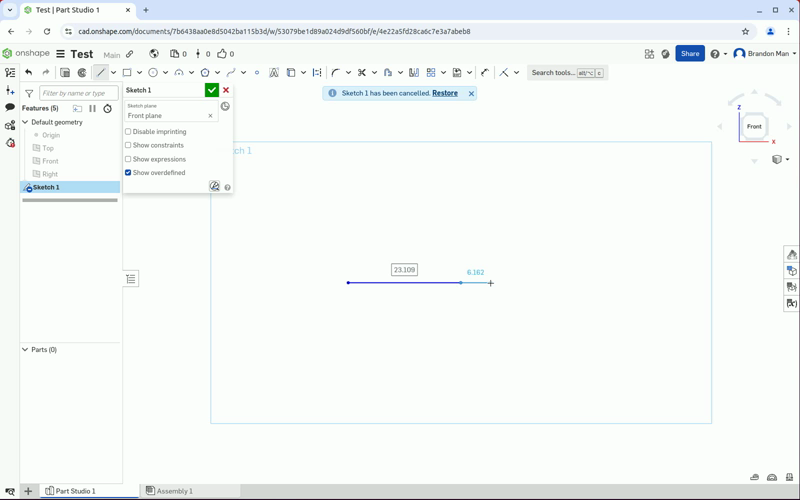
mouse_move(460, 241)
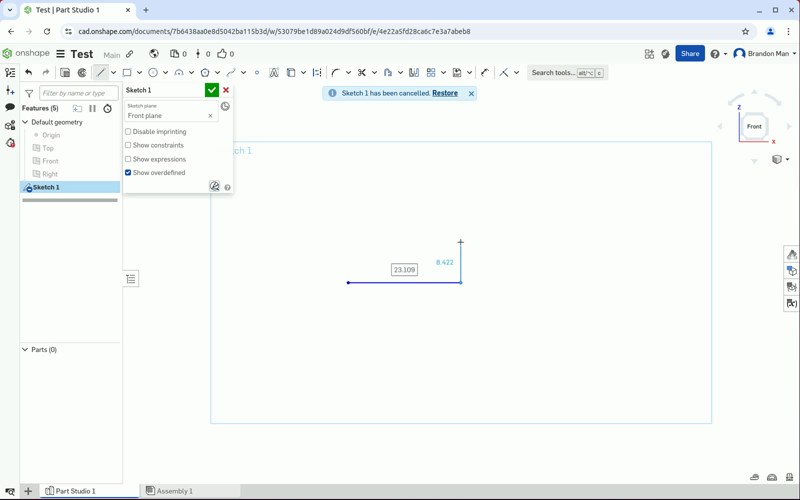
click(460, 241)
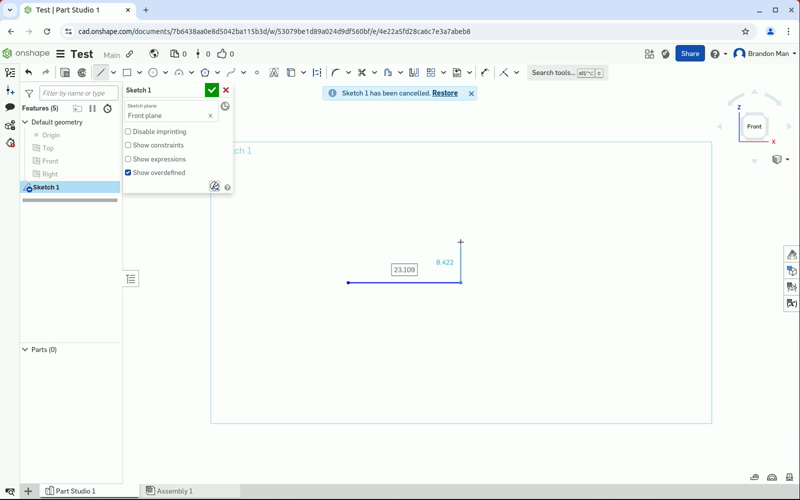
key_up(shift)
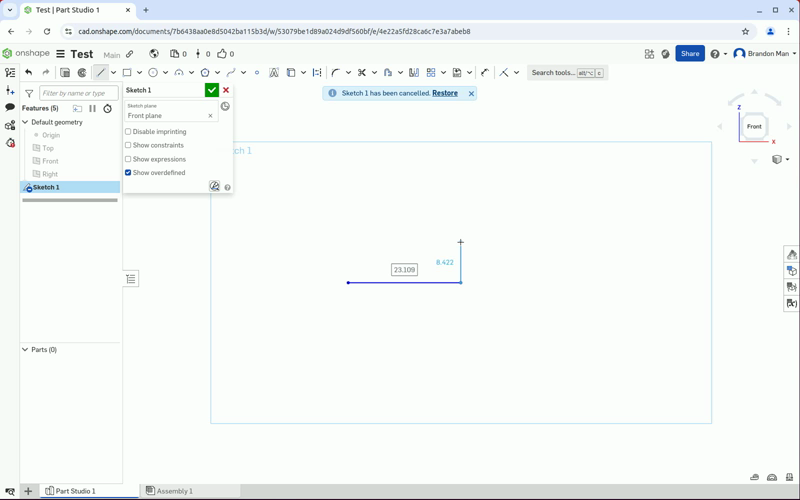
key_down(shift)
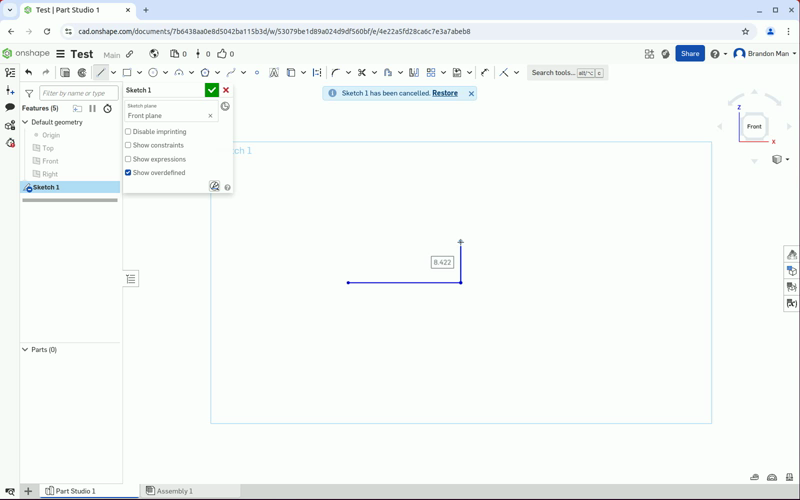
mouse_move(490, 241)
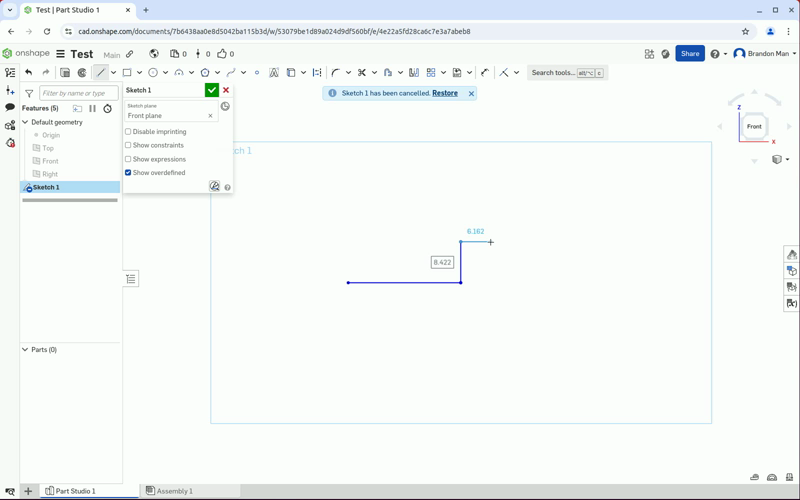
mouse_move(433, 241)
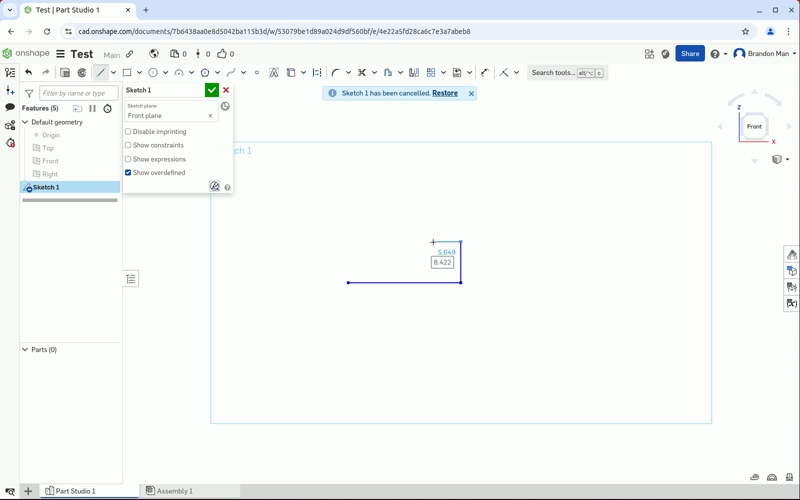
click(433, 241)
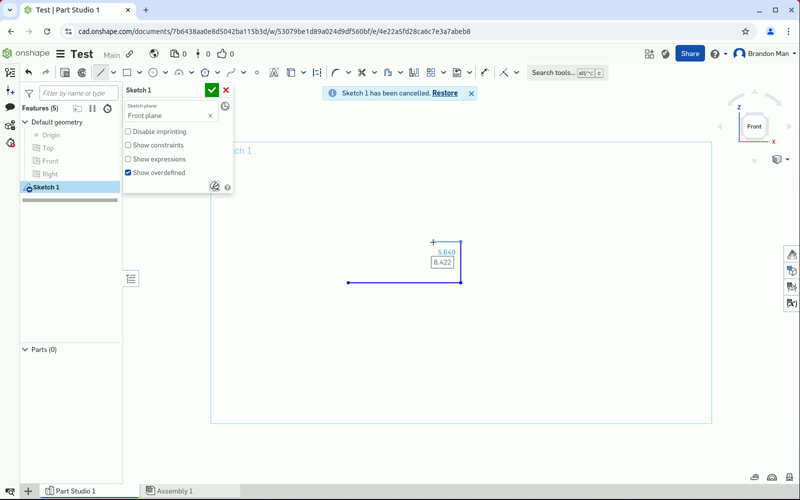
key_up(shift)
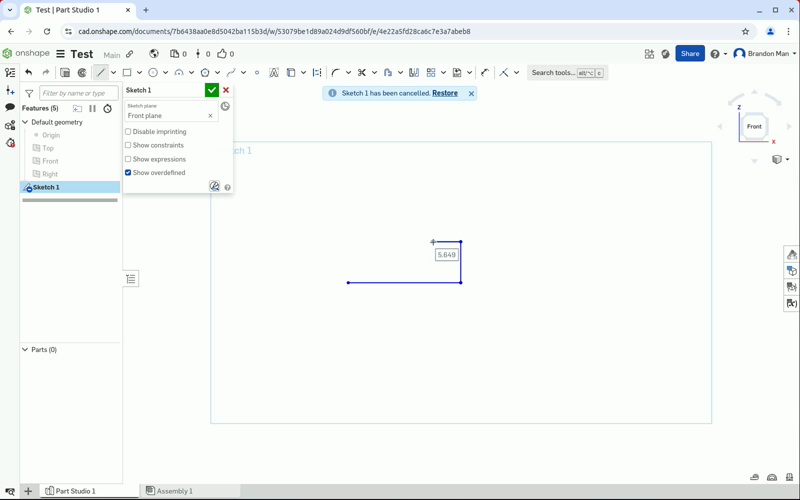
key(esc)
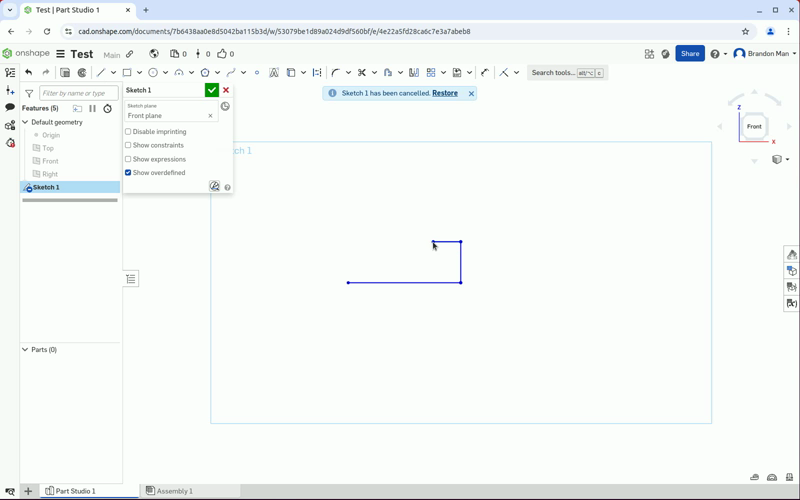
key(a)
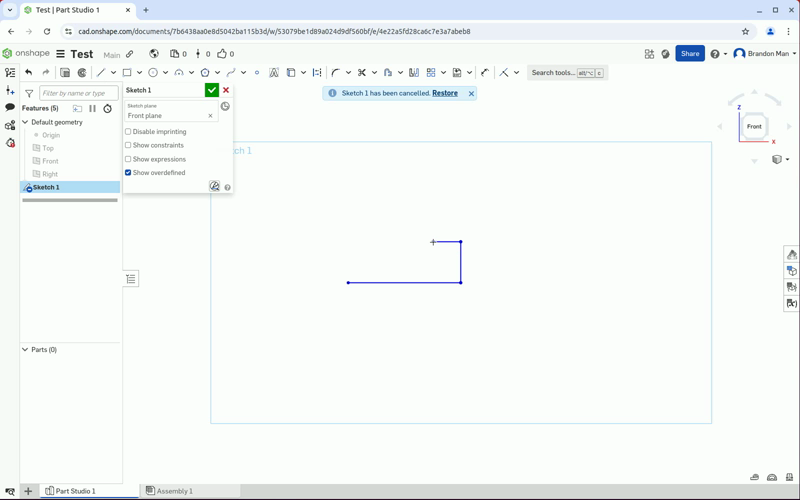
mouse_move(433, 241)
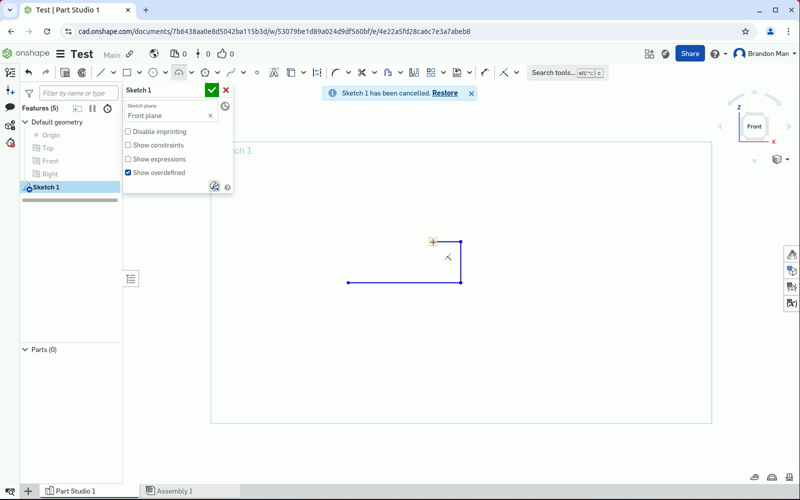
click(433, 241)
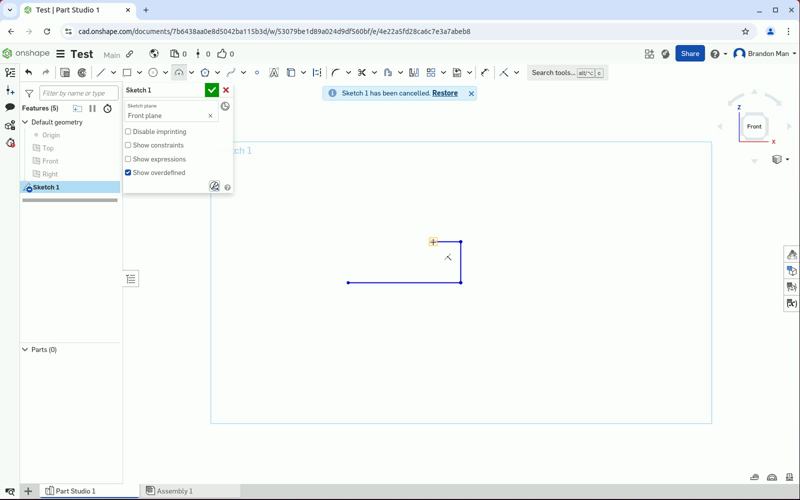
mouse_move(348, 282)
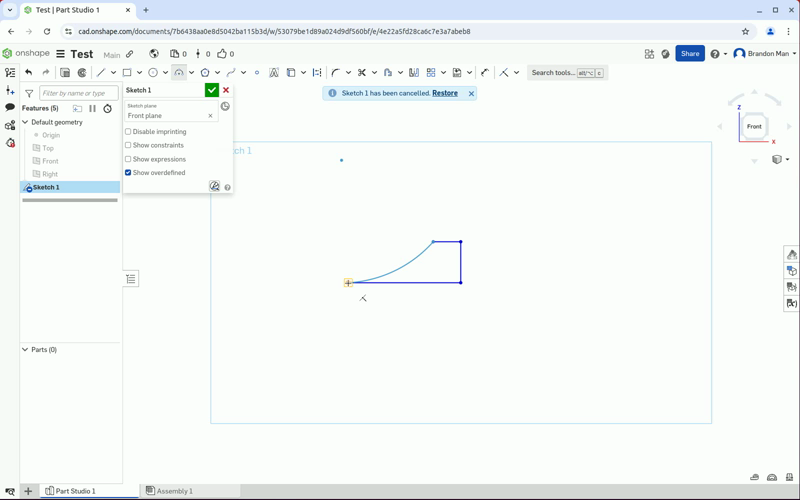
click(348, 282)
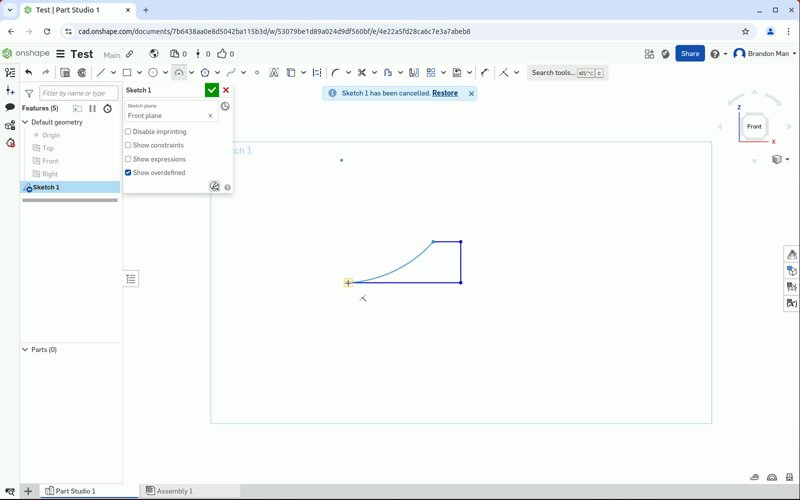
key_down(shift)
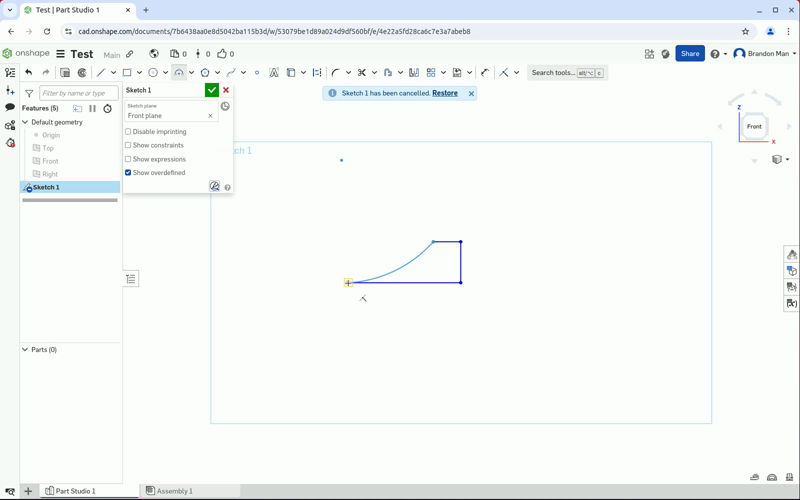
mouse_move(395, 272)
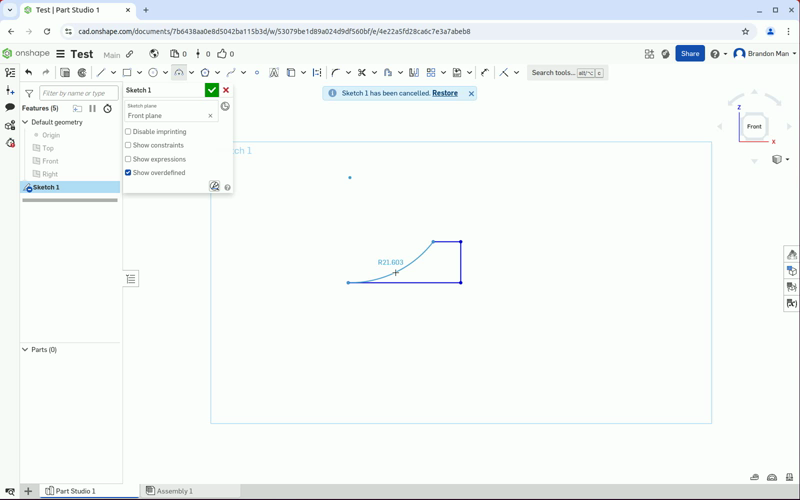
click(395, 272)
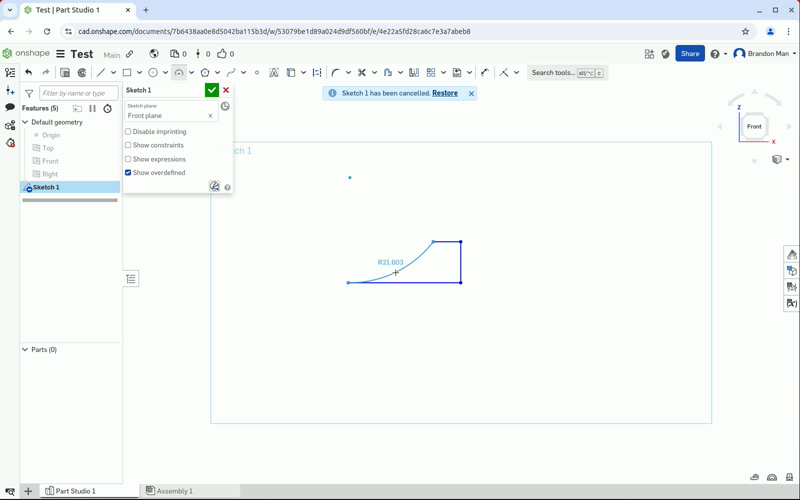
key_up(shift)
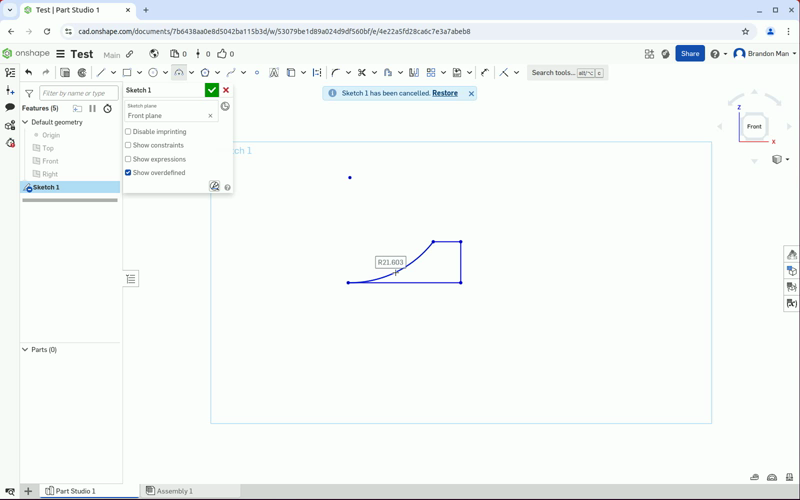
key(esc)
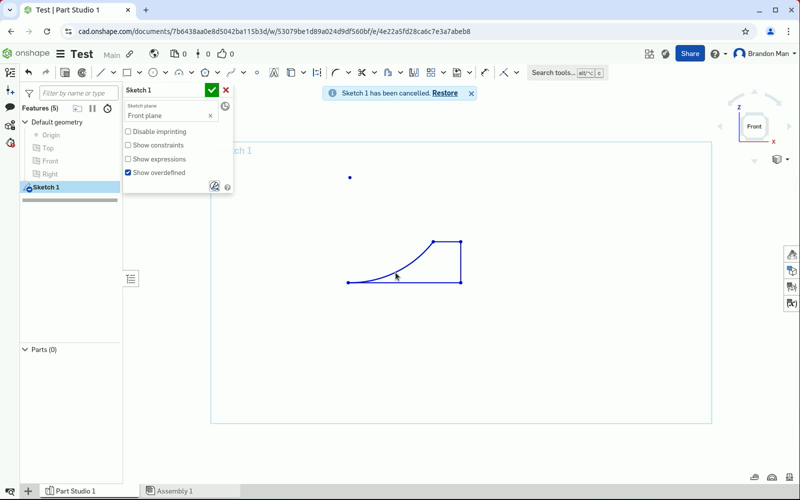
mouse_move(420, 270)
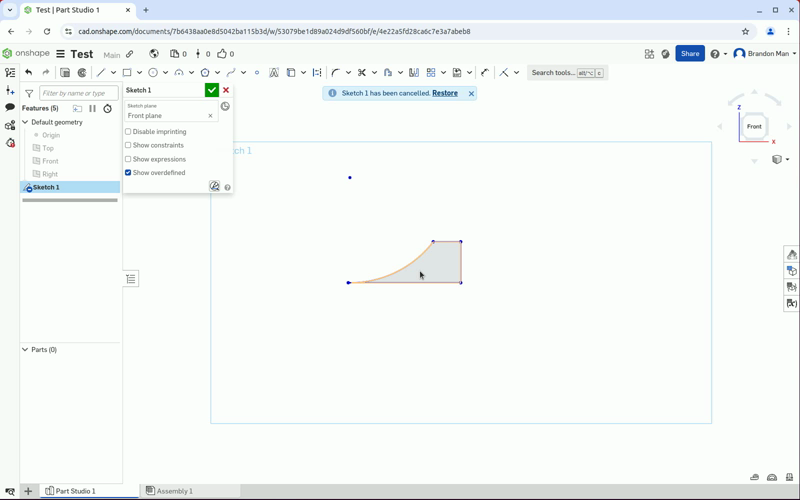
click(420, 270)
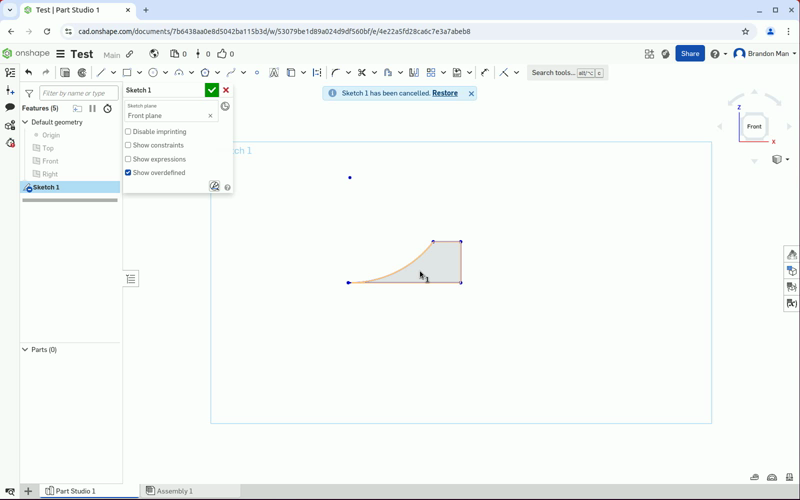
mouse_move(73, 352)
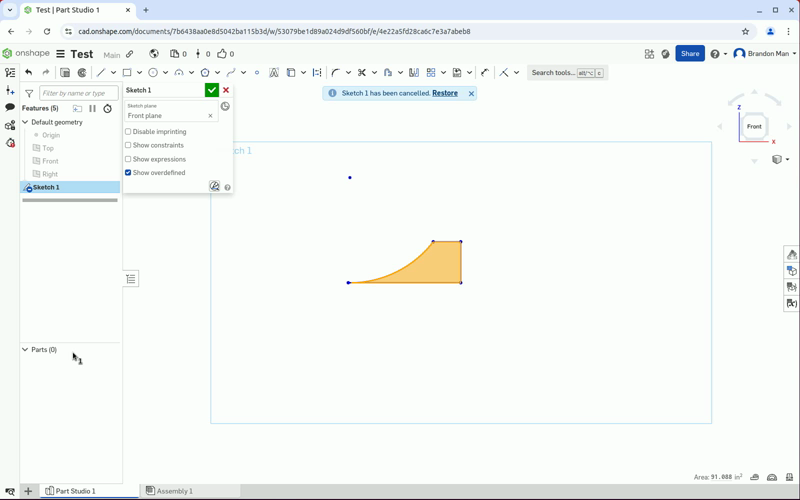
key(shift+y)
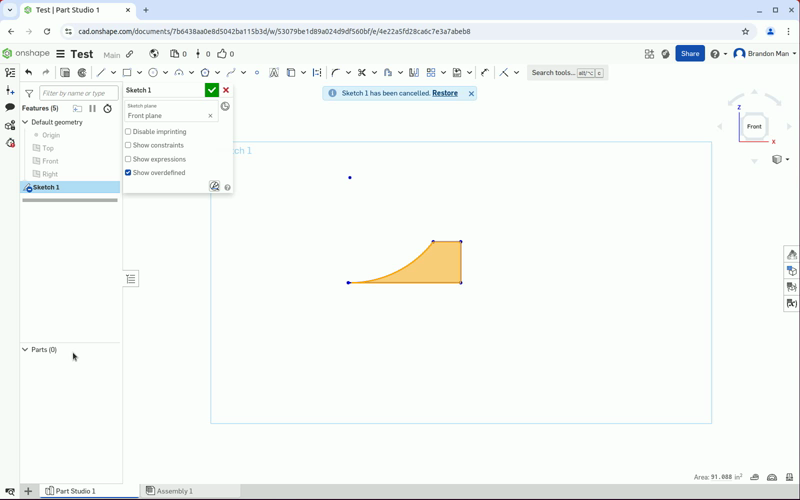
key(shift+e)
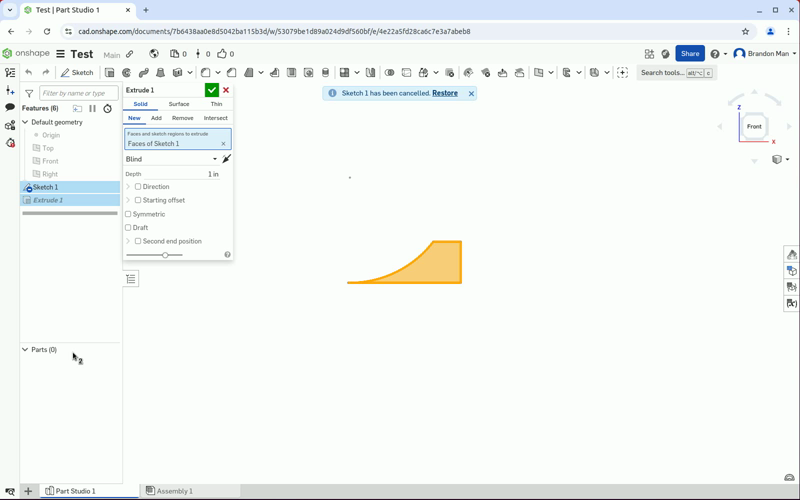
mouse_move(143, 106)
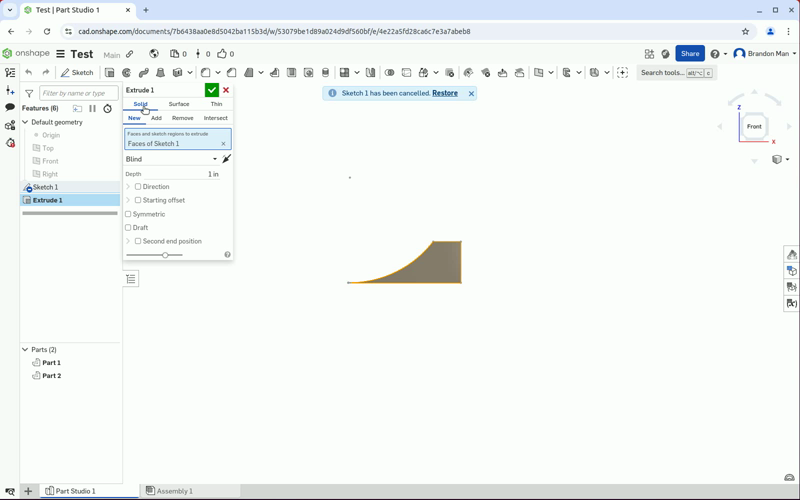
click(143, 106)
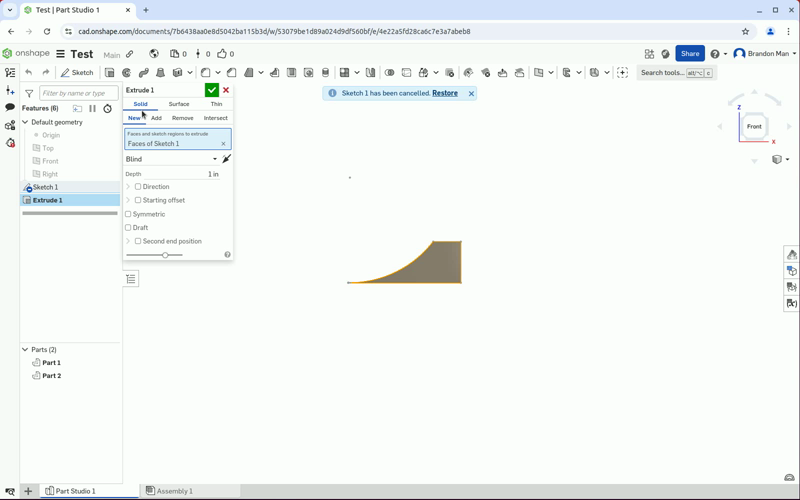
mouse_move(137, 120)
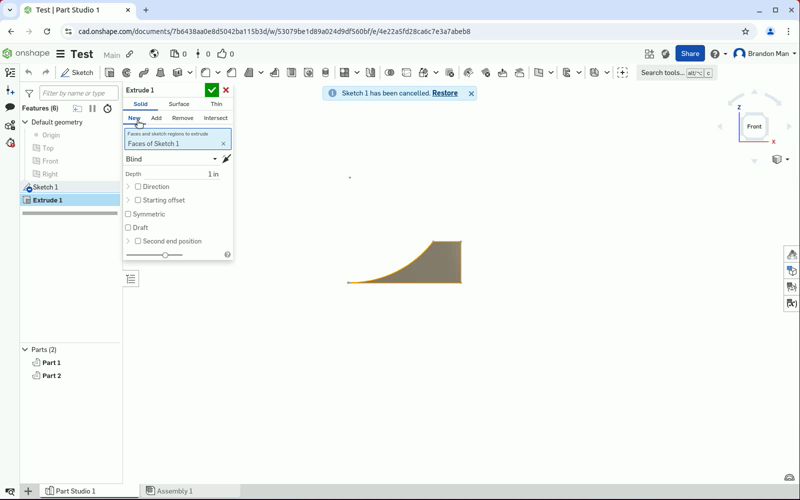
click(137, 120)
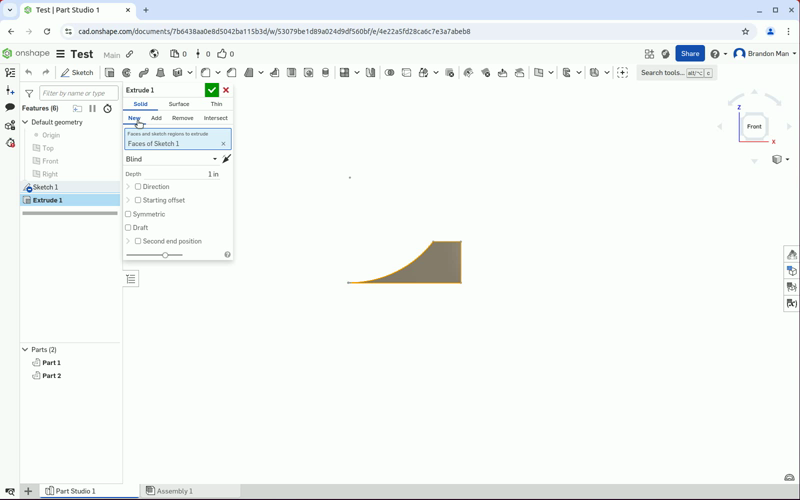
key(tab, 4)
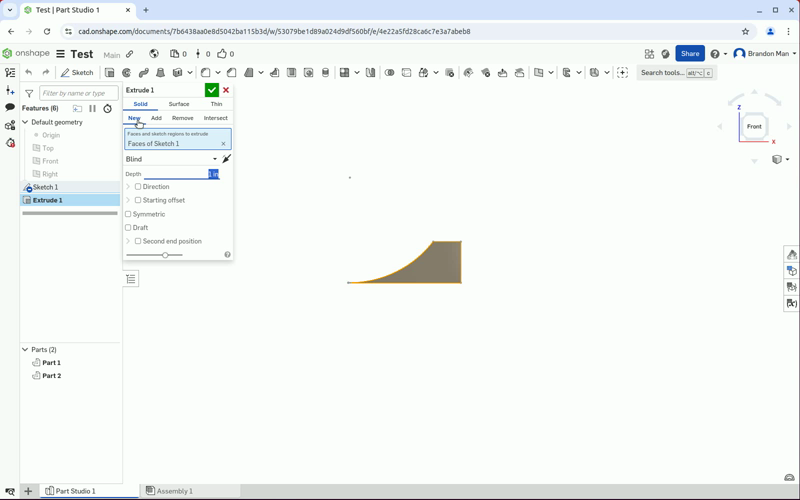
text(11.554)
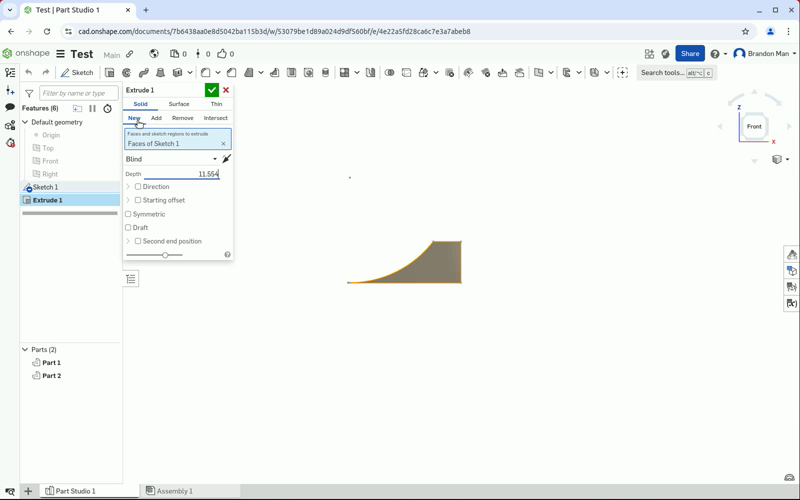
key(tab, 3)
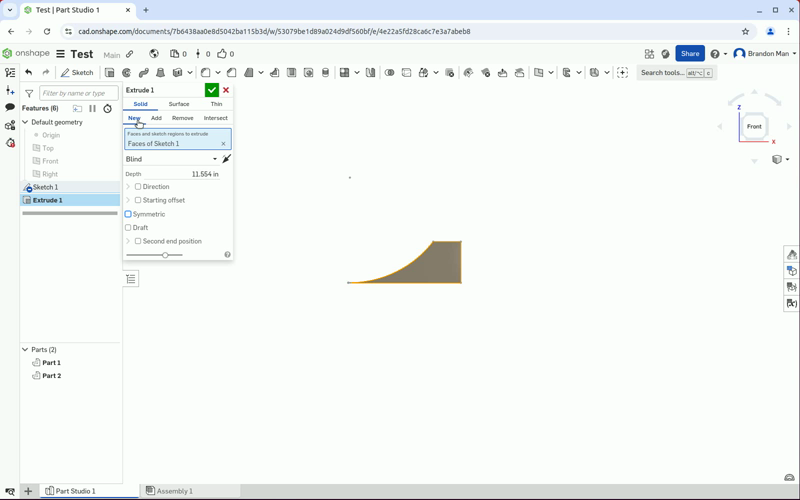
key(space)
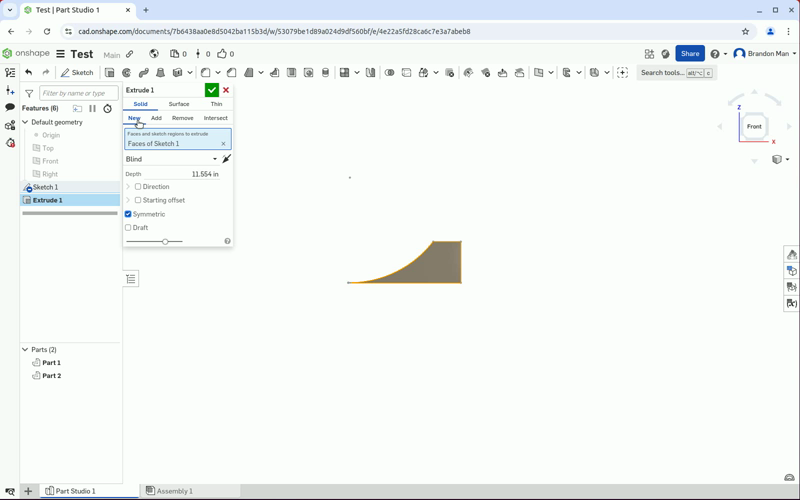
key(enter)
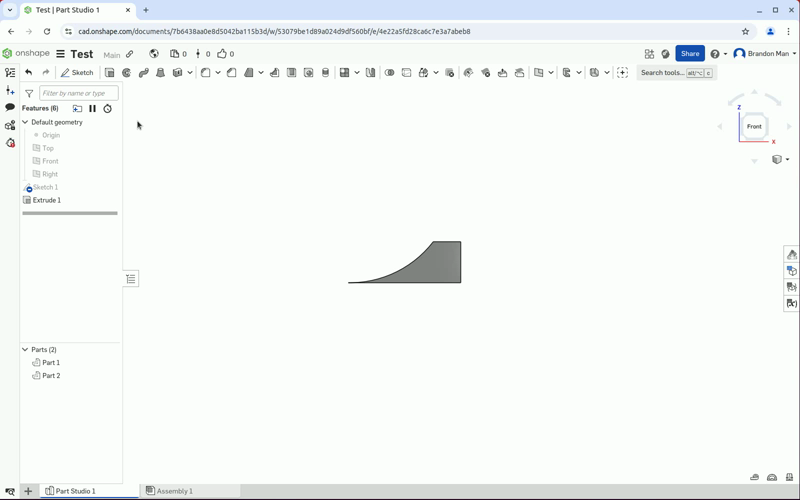
key(shift+h)
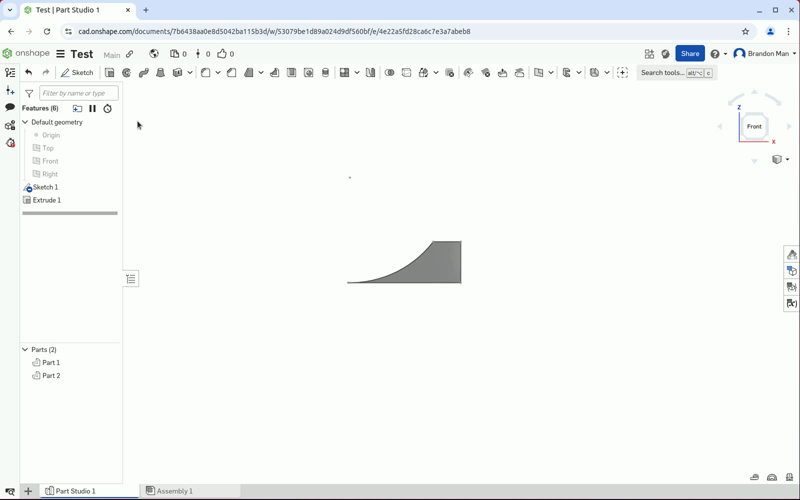
key(shift+h)
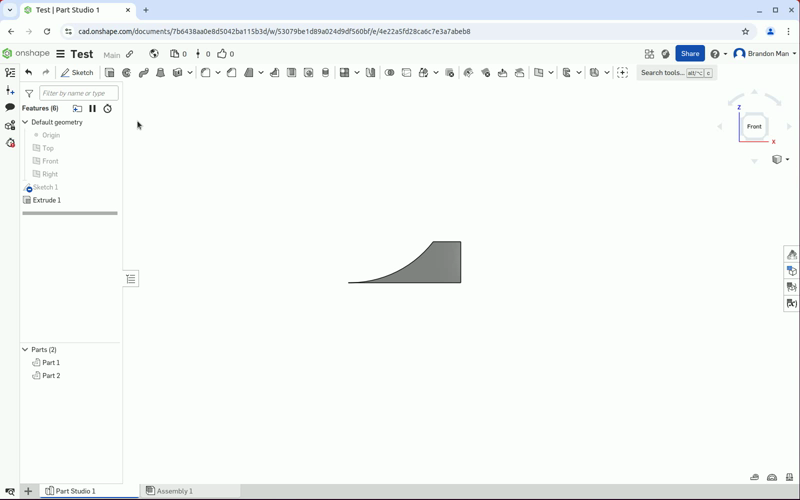
mouse_move(73, 189)
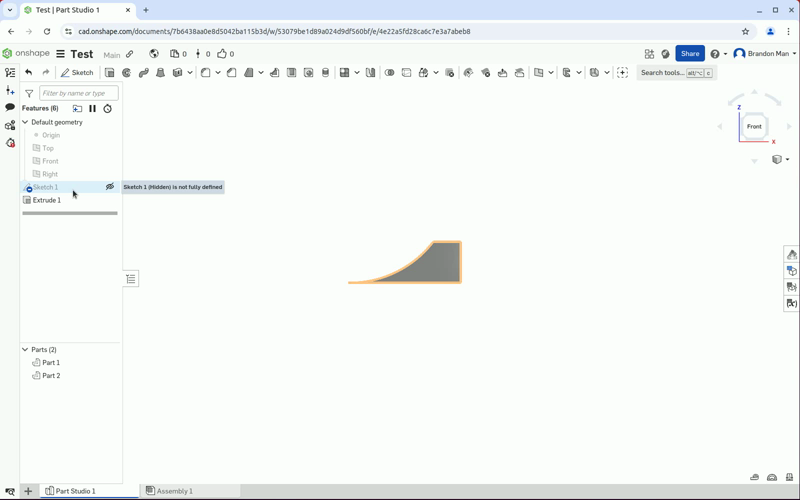
click(73, 189)
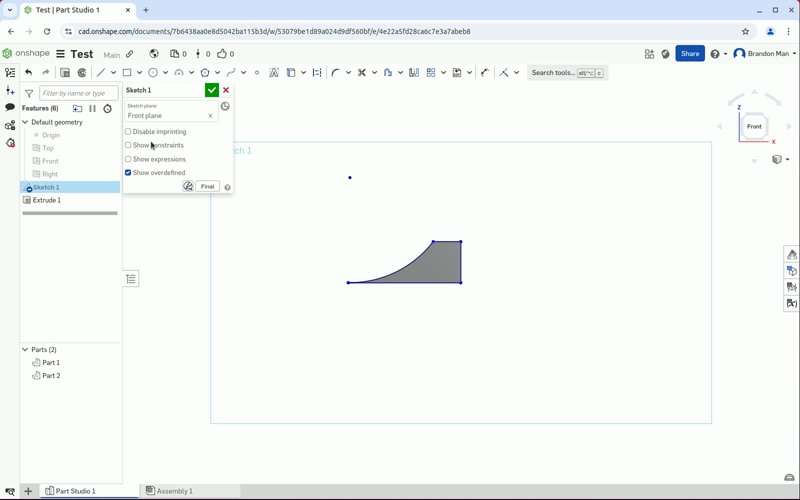
mouse_move(229, 92)
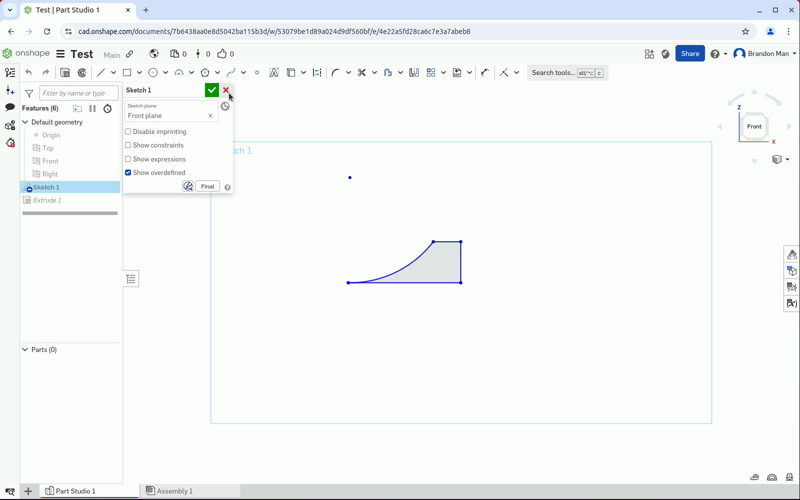
click(229, 92)
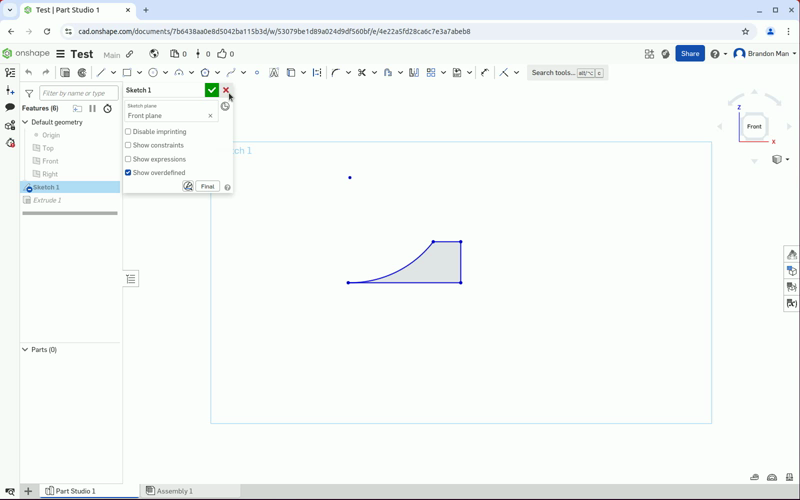
key(shift+s)
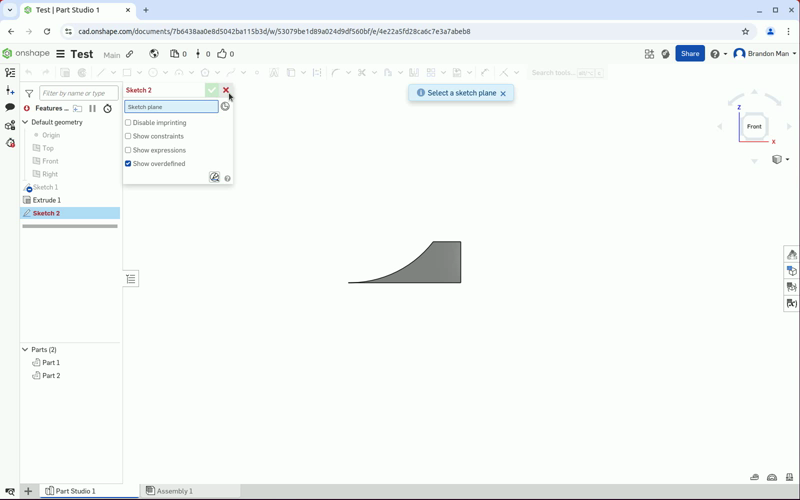
mouse_move(73, 163)
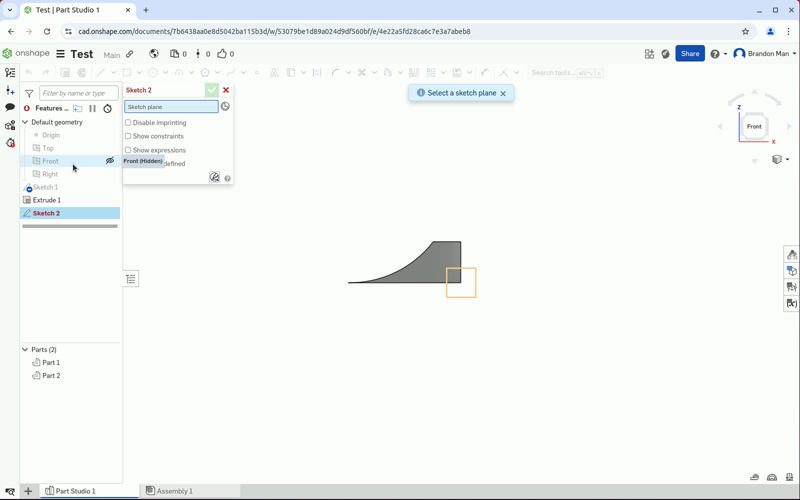
click(73, 163)
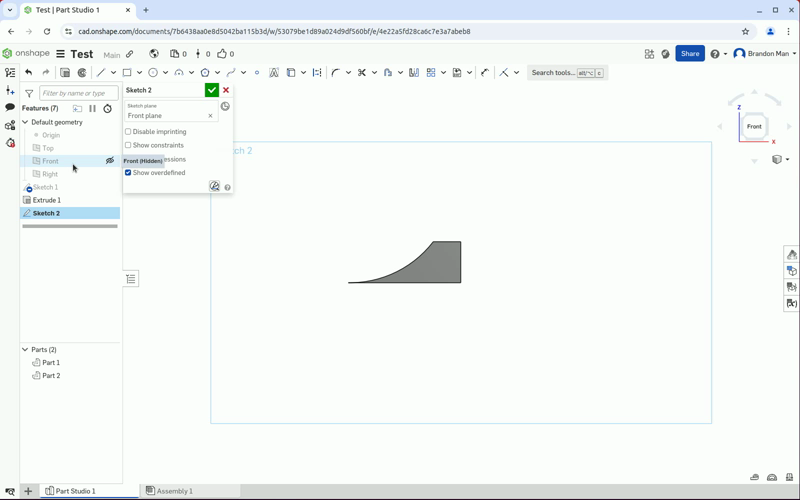
mouse_move(73, 352)
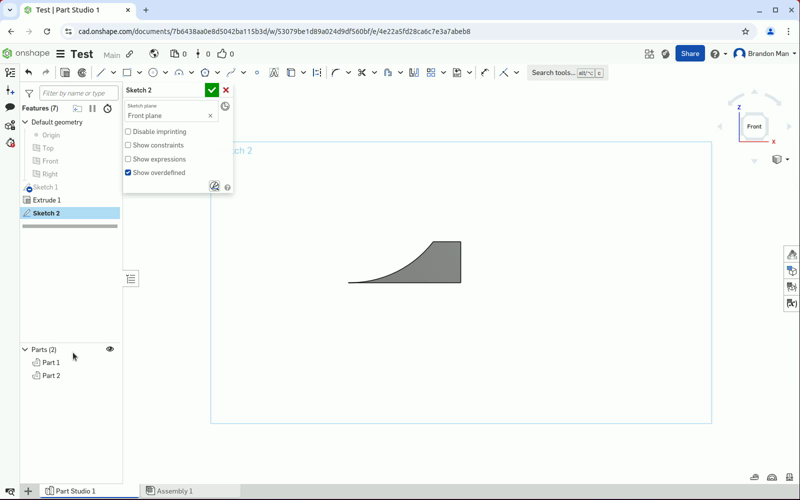
key(y)
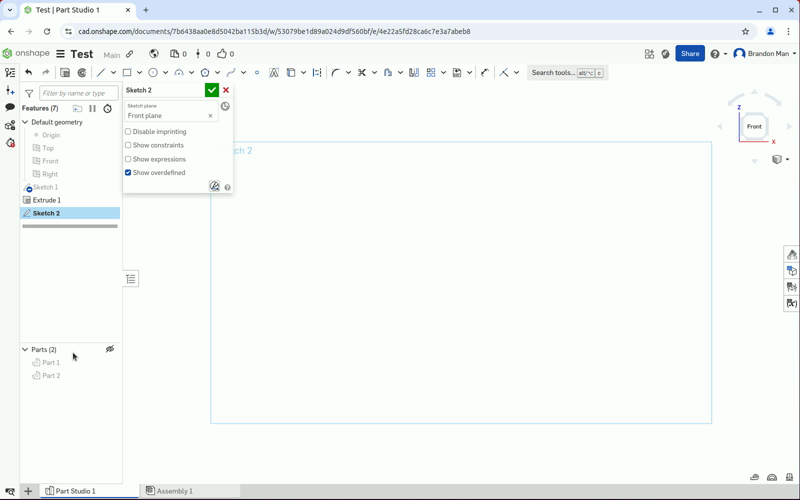
key(a)
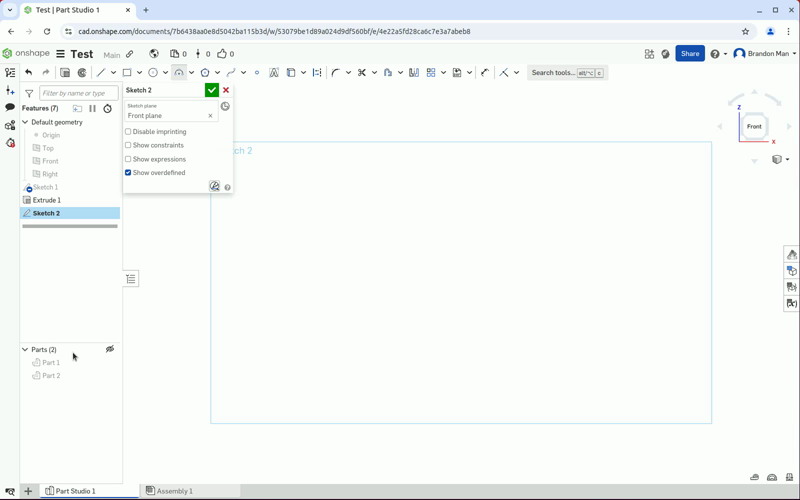
key_down(shift)
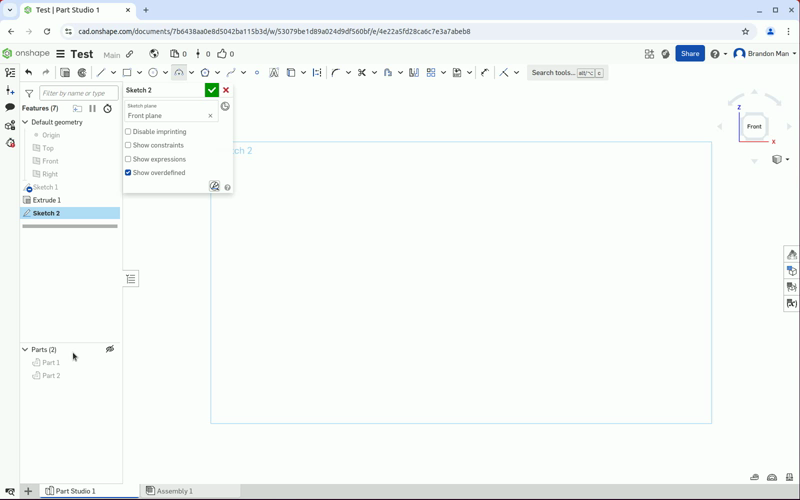
mouse_move(348, 282)
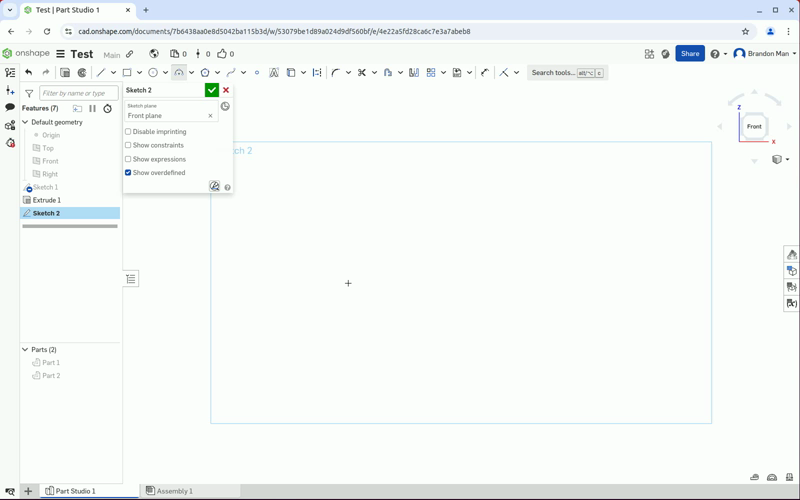
click(348, 282)
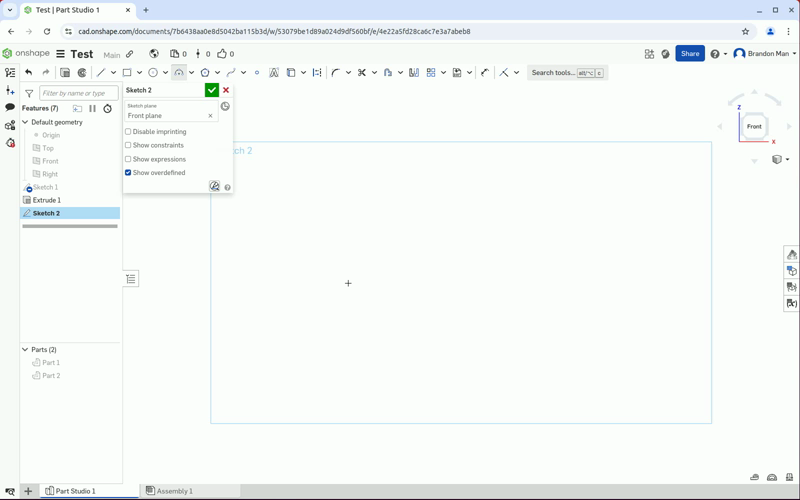
key_up(shift)
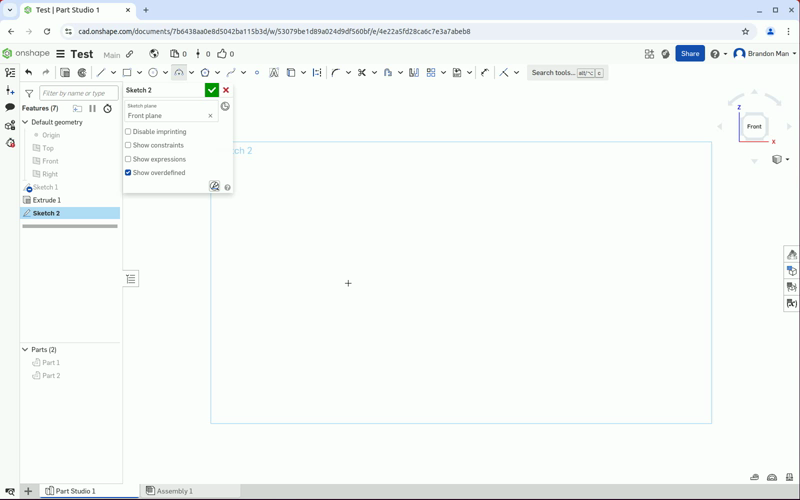
key_down(shift)
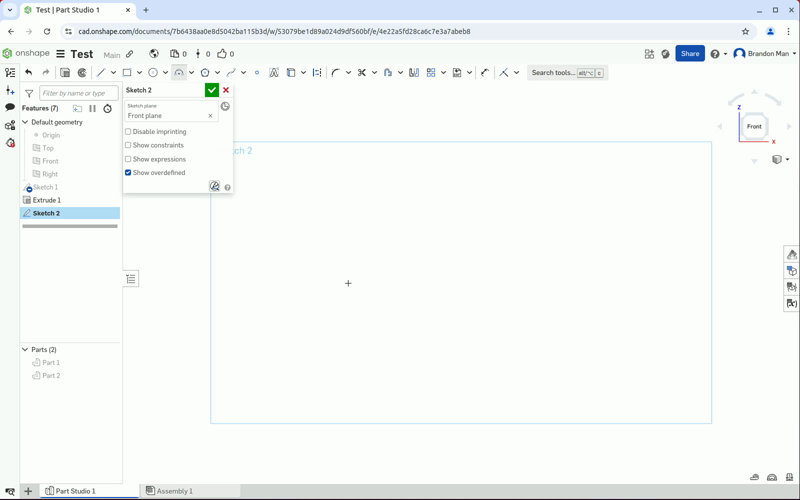
mouse_move(433, 241)
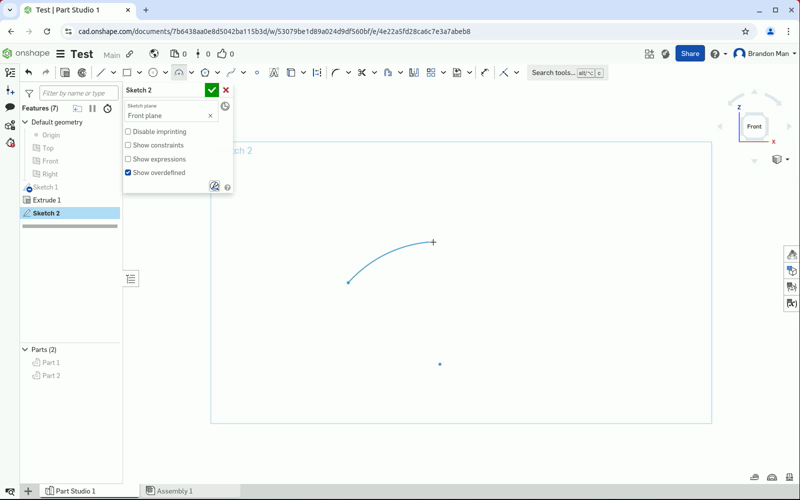
click(433, 241)
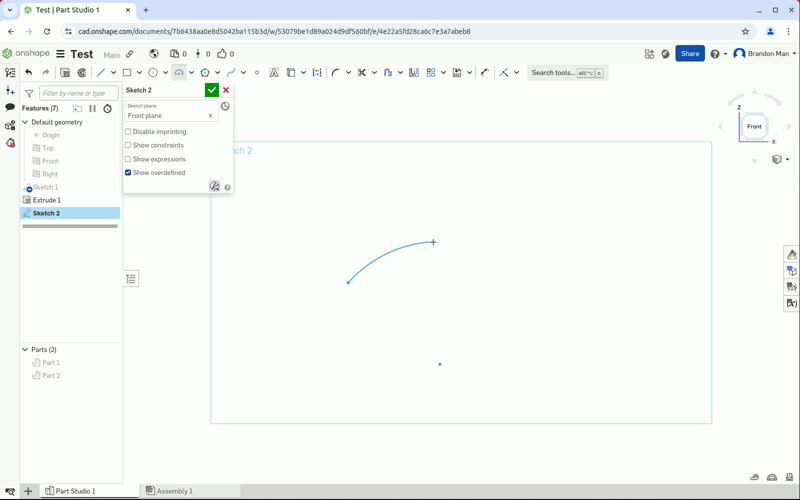
mouse_move(395, 272)
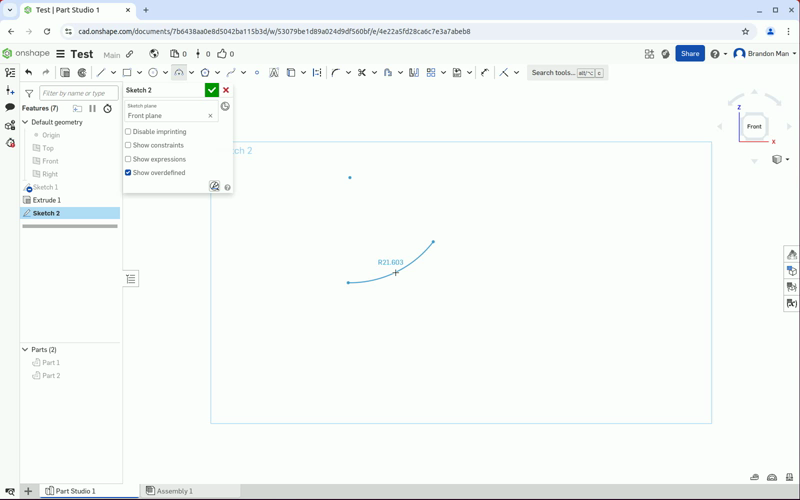
click(395, 272)
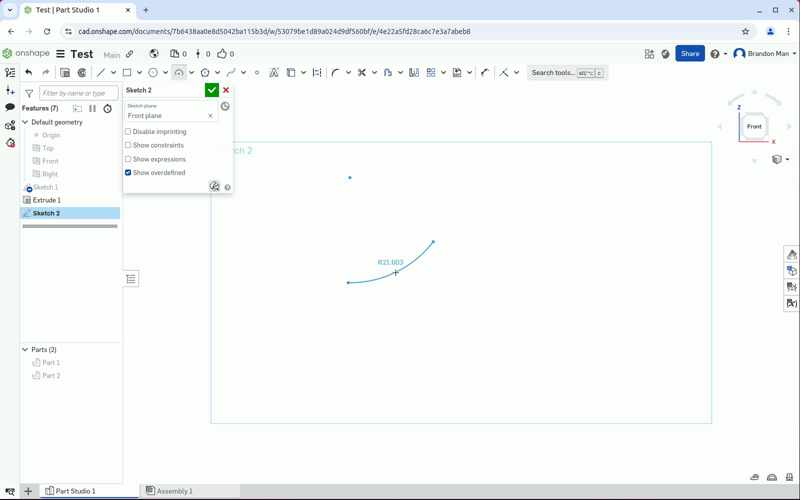
key_up(shift)
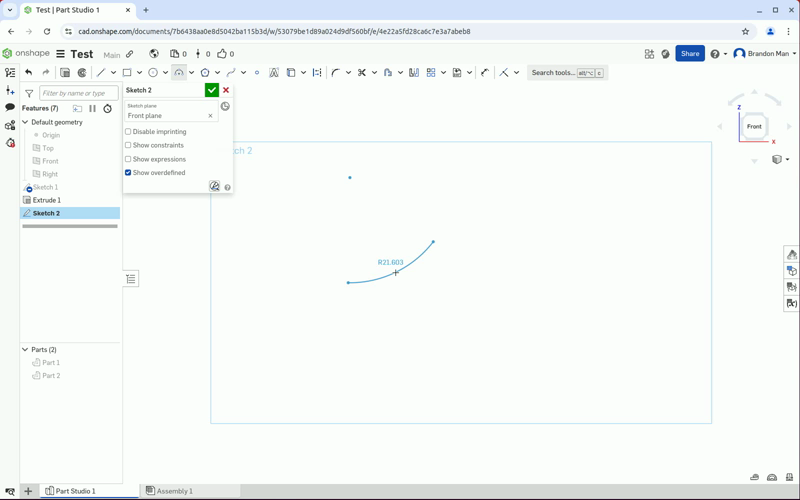
key(esc)
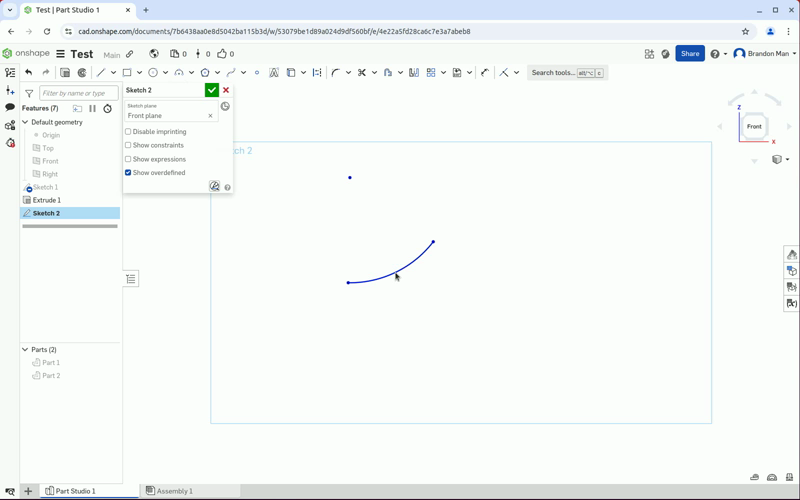
key(l)
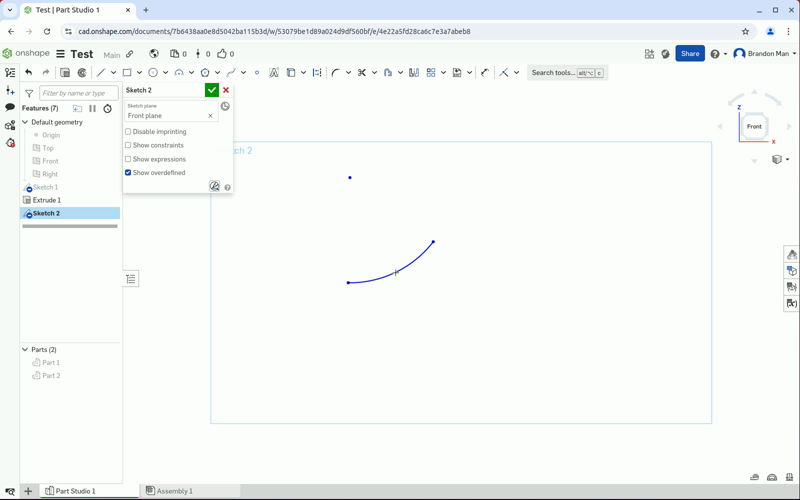
mouse_move(433, 241)
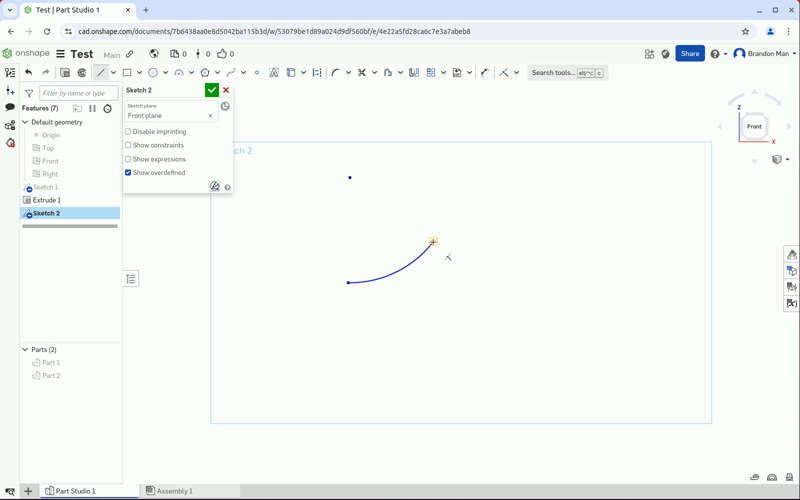
click(433, 241)
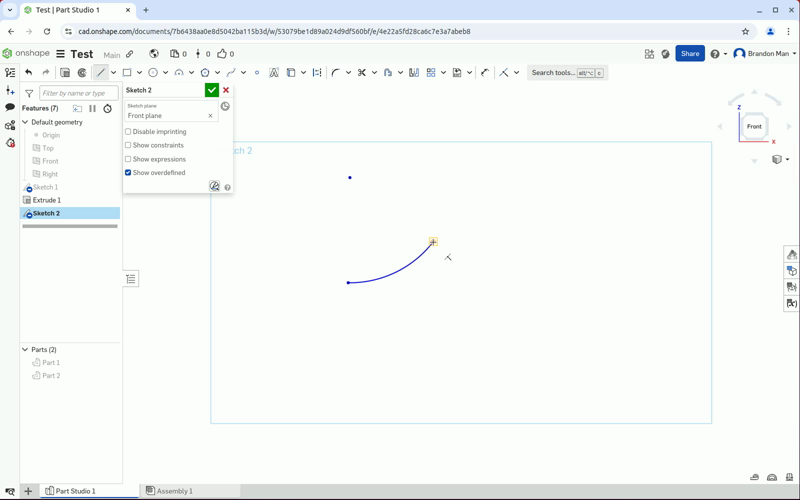
key_down(shift)
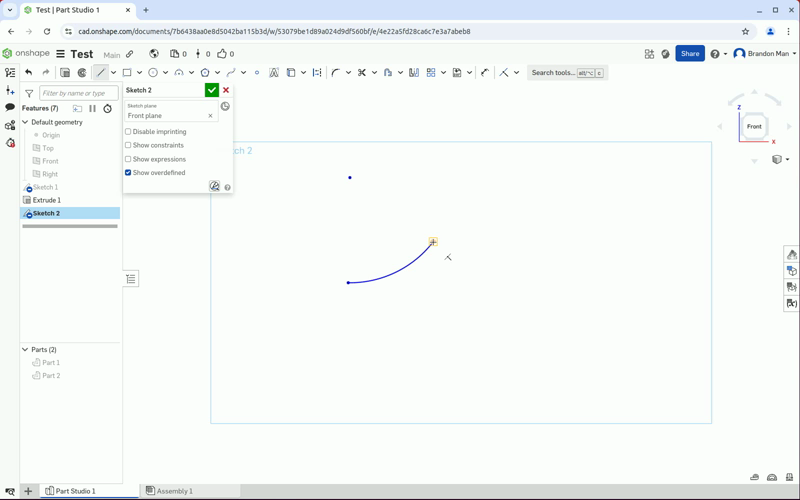
mouse_move(463, 241)
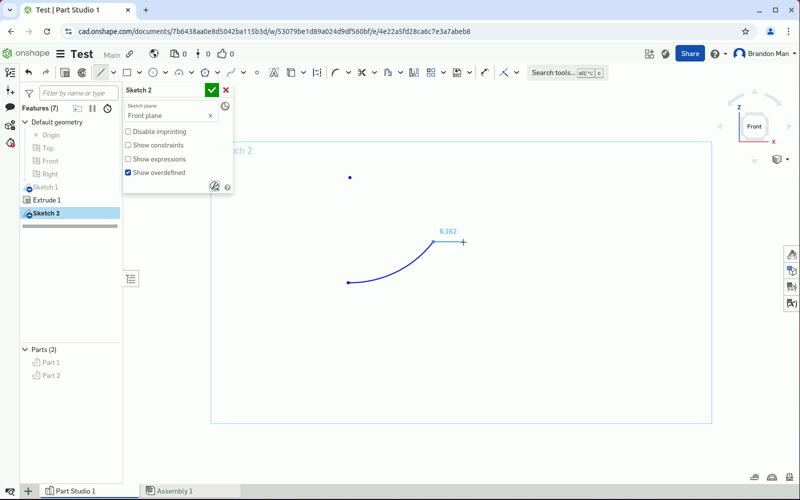
mouse_move(460, 241)
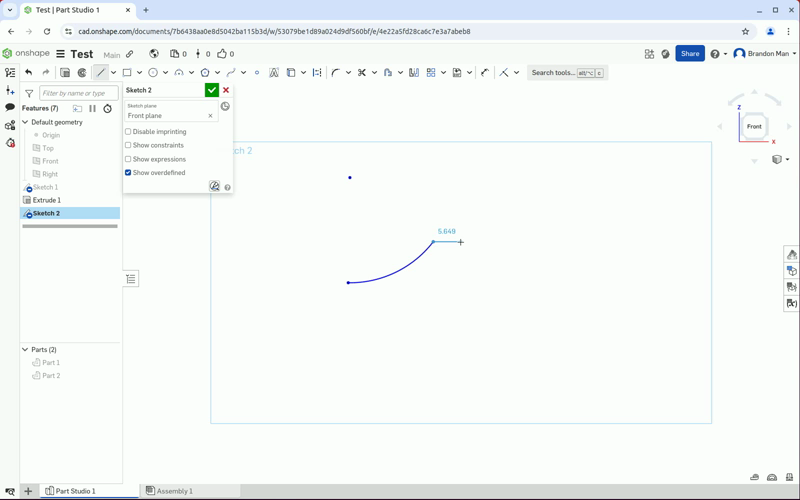
click(460, 241)
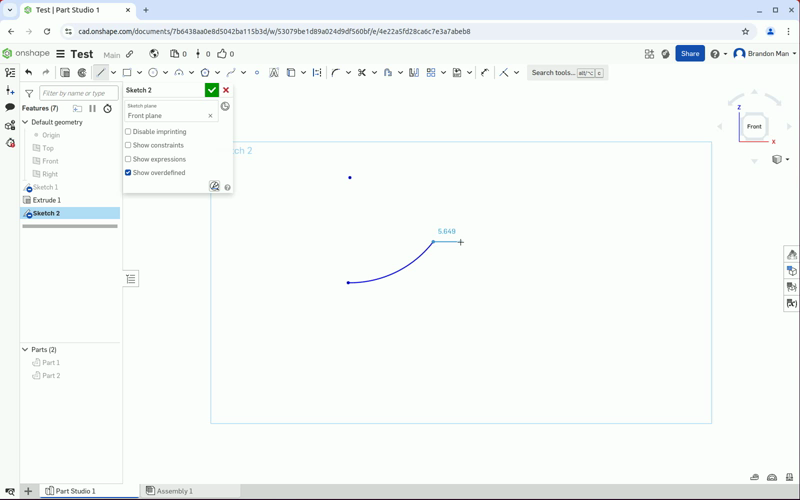
key_up(shift)
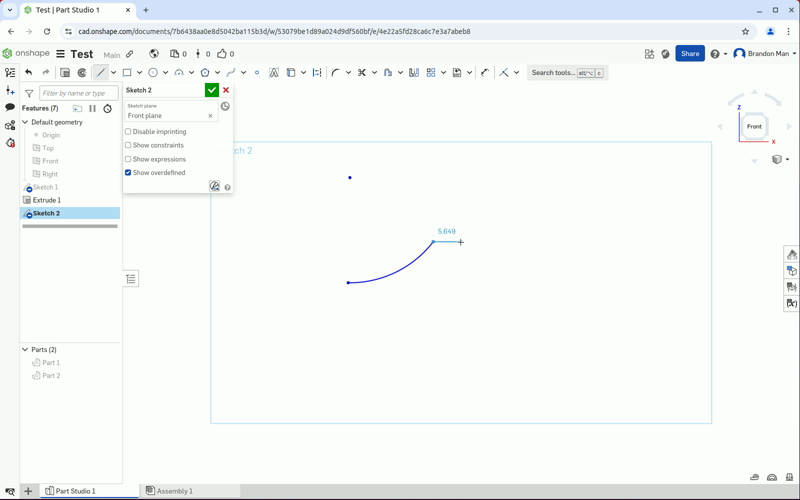
key_down(shift)
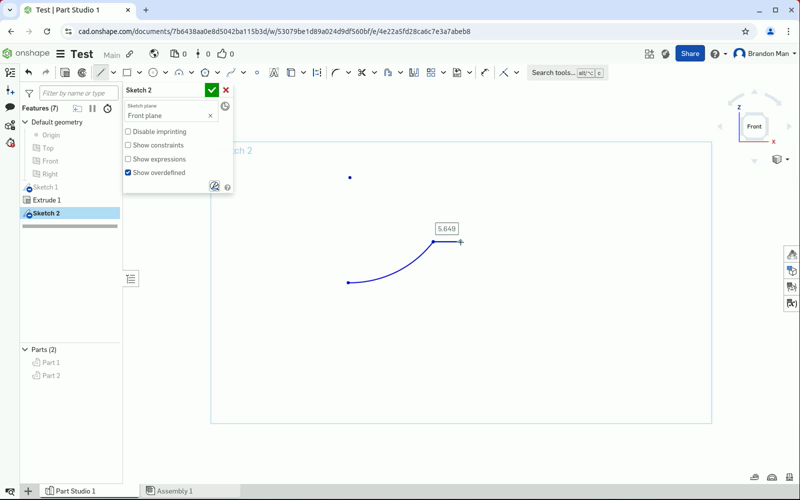
mouse_move(490, 241)
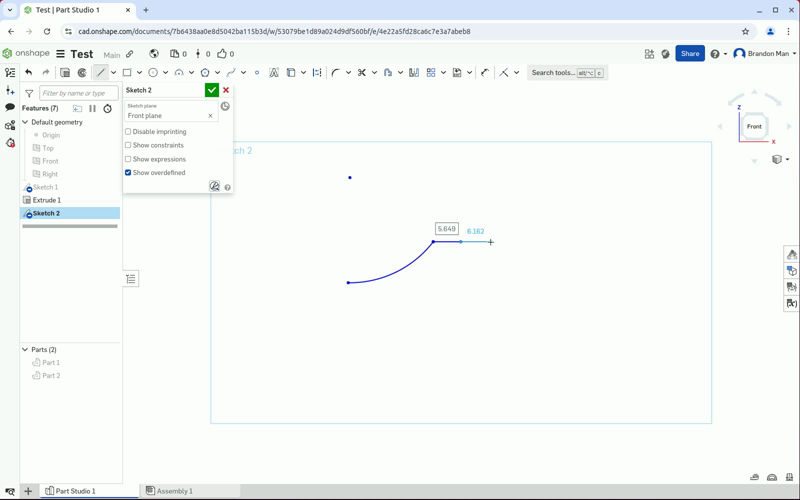
mouse_move(460, 227)
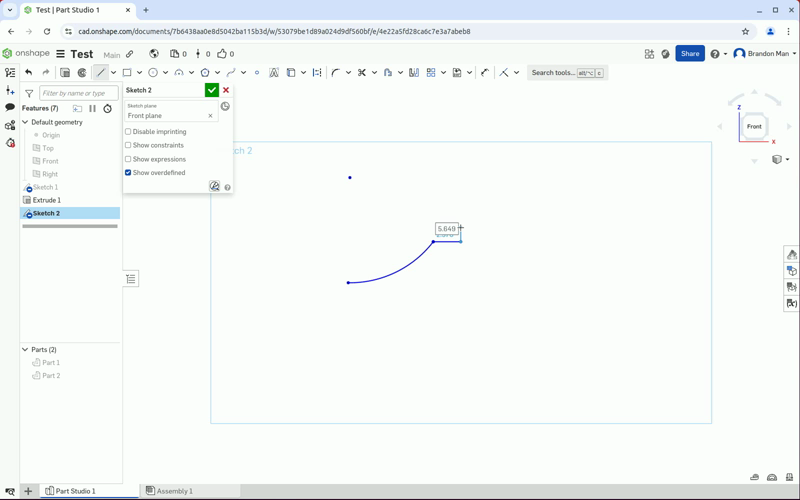
click(460, 227)
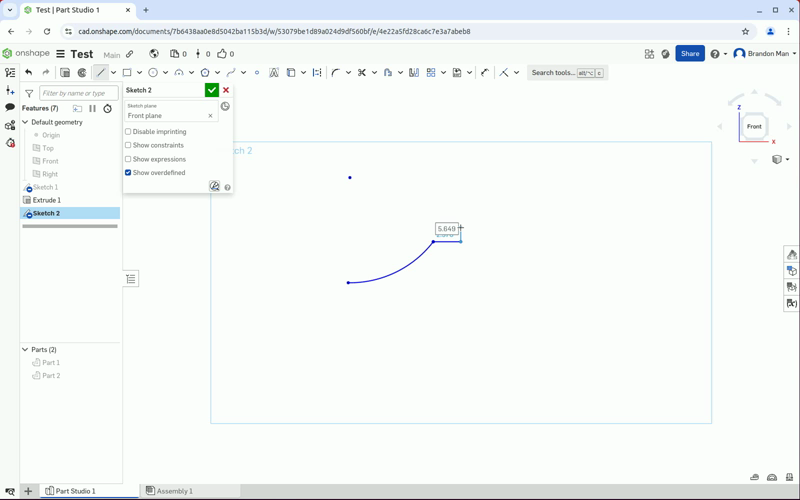
key_up(shift)
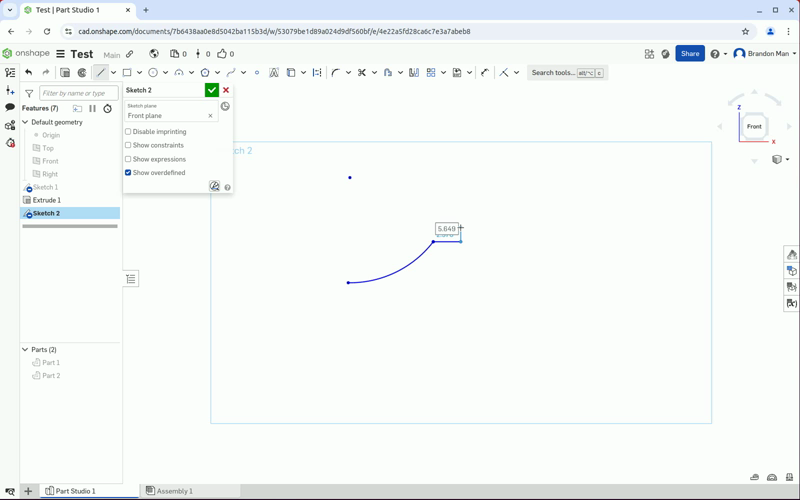
key_down(shift)
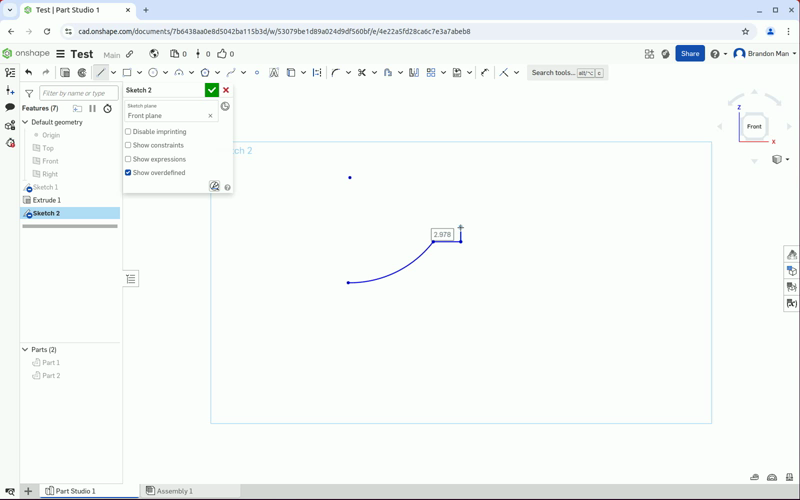
mouse_move(490, 227)
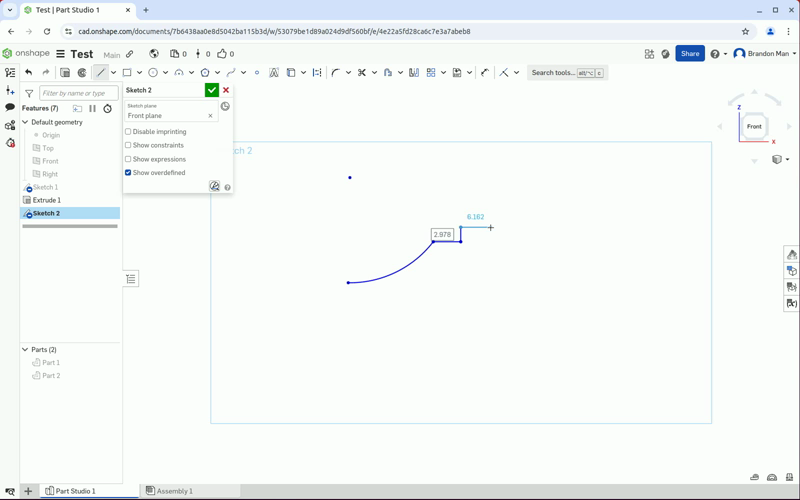
mouse_move(415, 228)
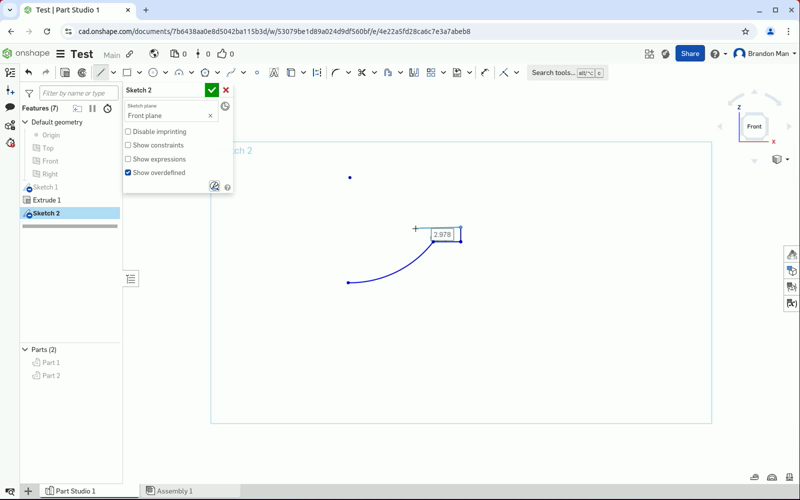
click(415, 228)
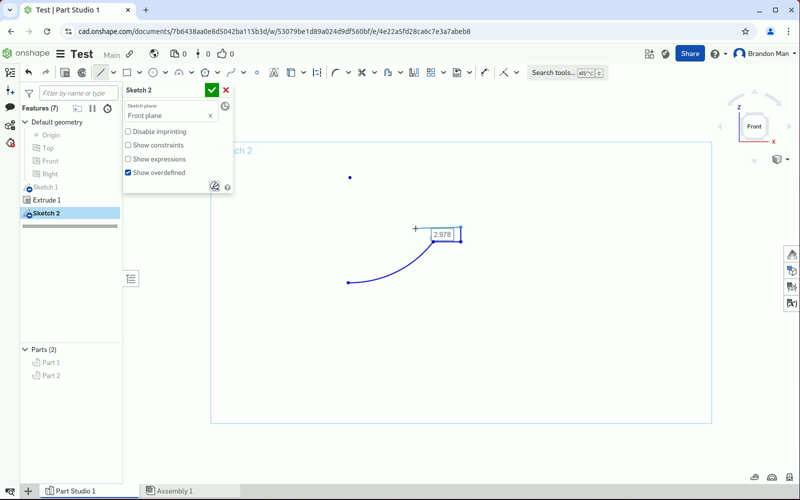
key_up(shift)
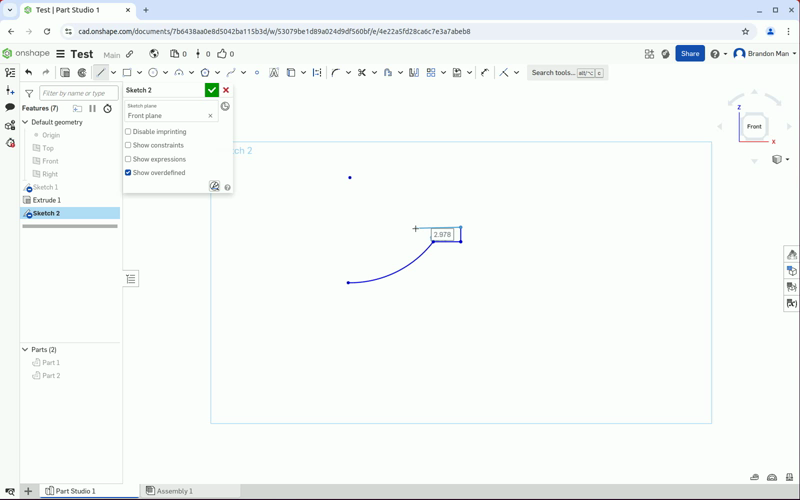
key(esc)
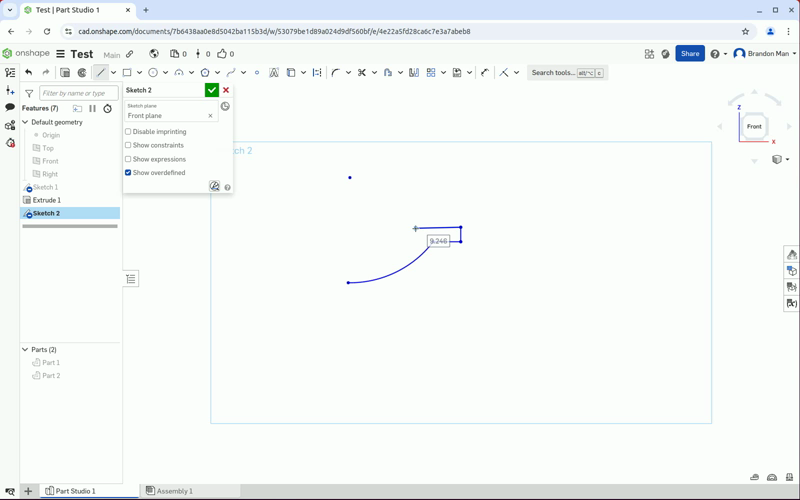
key(a)
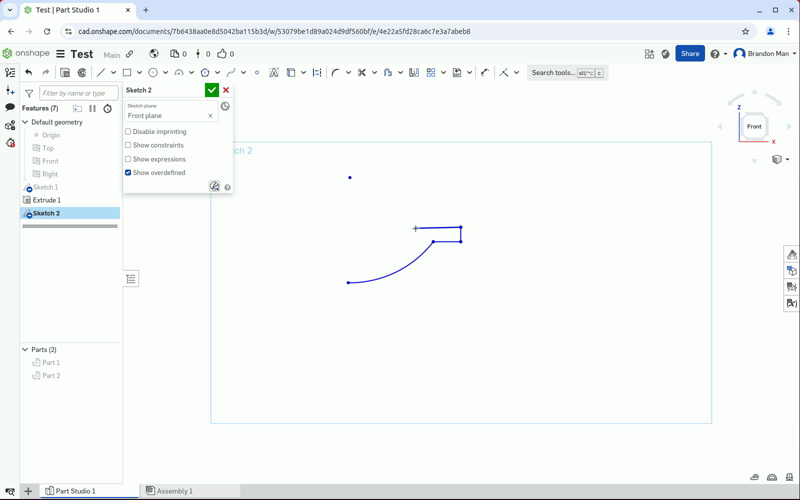
mouse_move(415, 228)
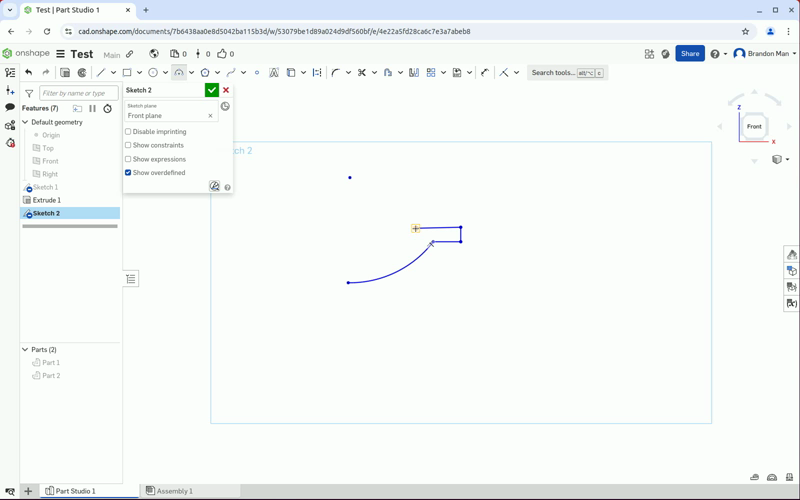
click(415, 228)
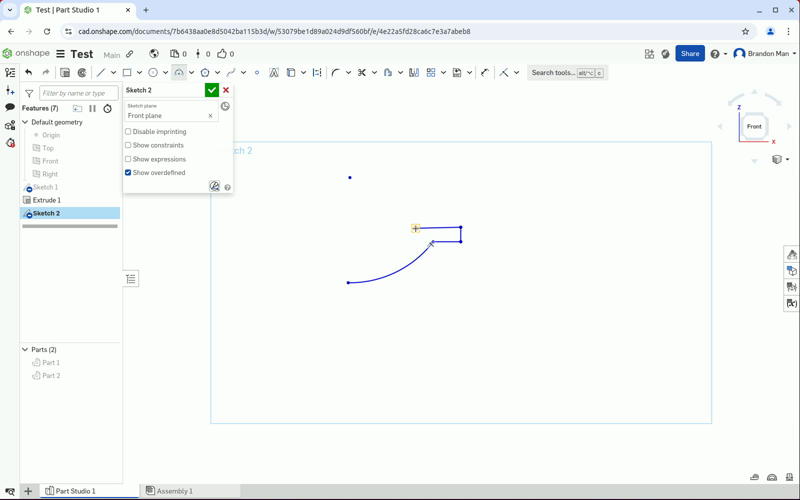
key_down(shift)
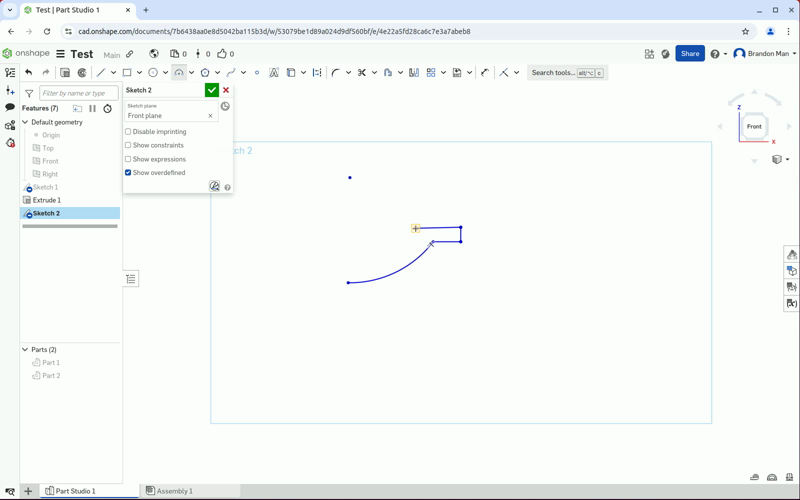
mouse_move(348, 260)
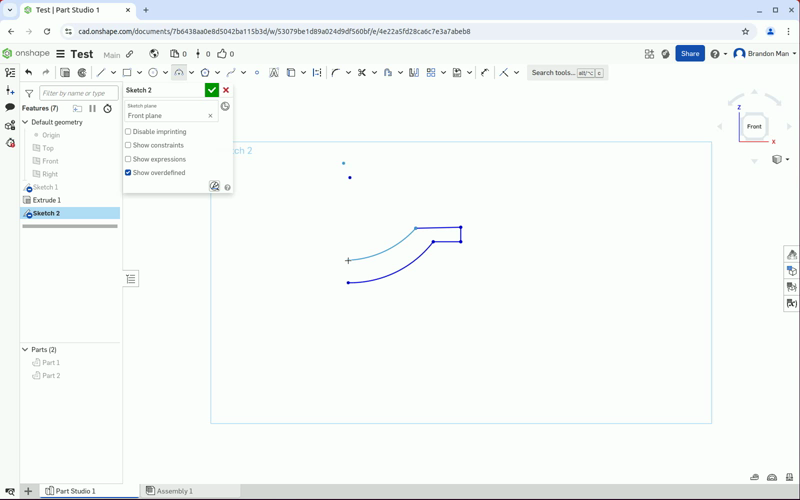
click(348, 260)
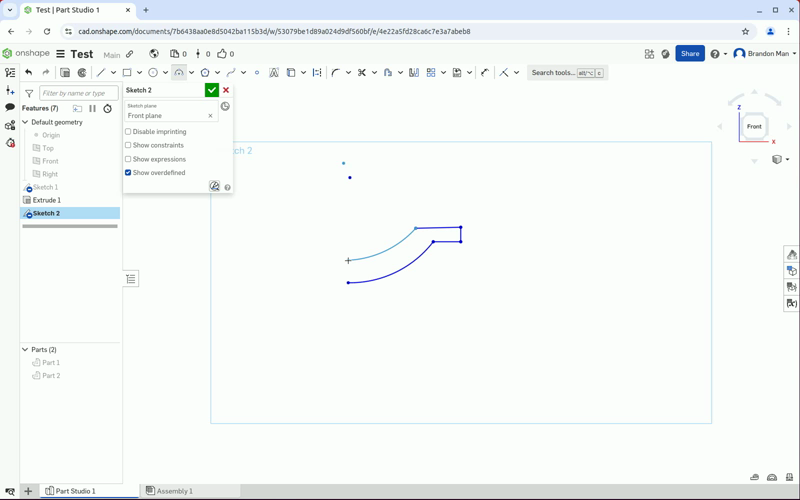
mouse_move(385, 252)
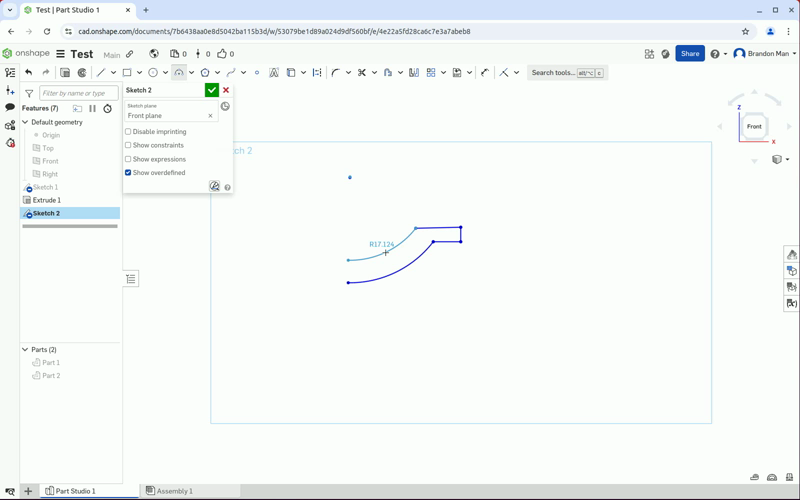
click(385, 252)
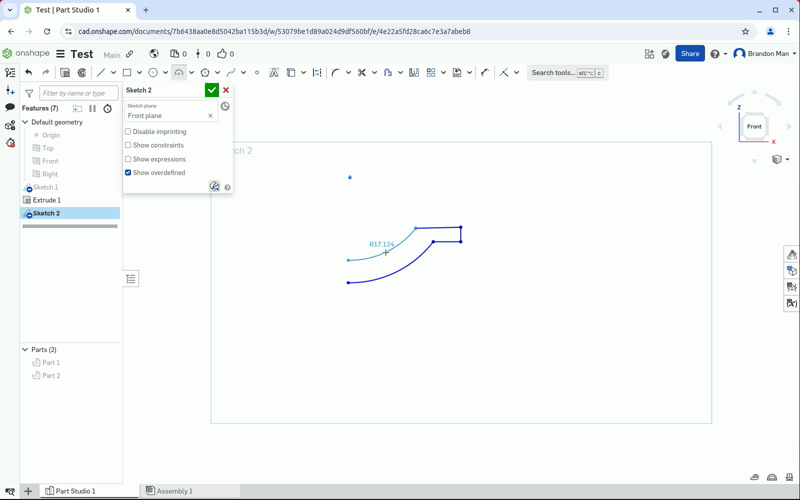
key_up(shift)
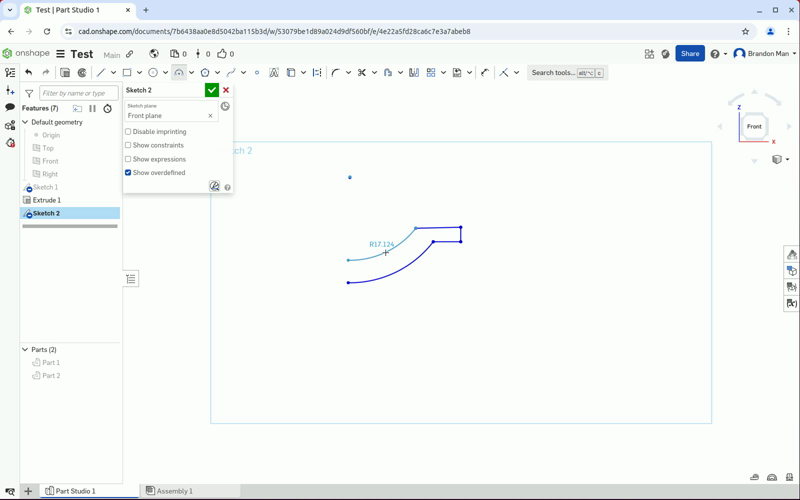
key(esc)
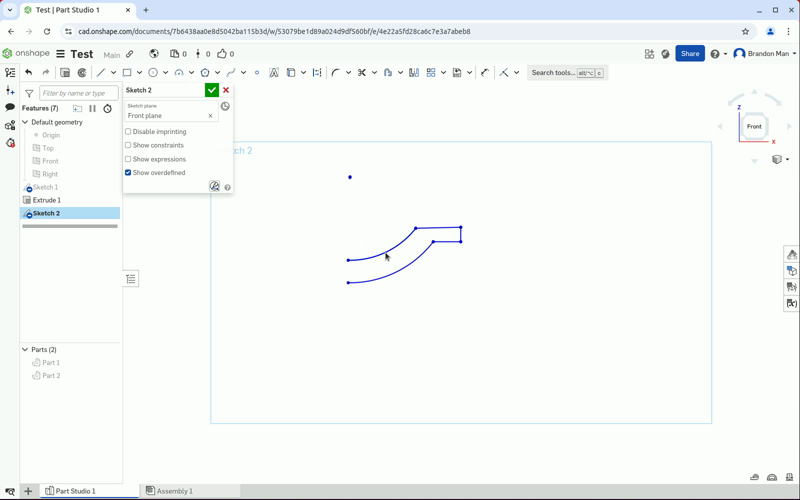
key(l)
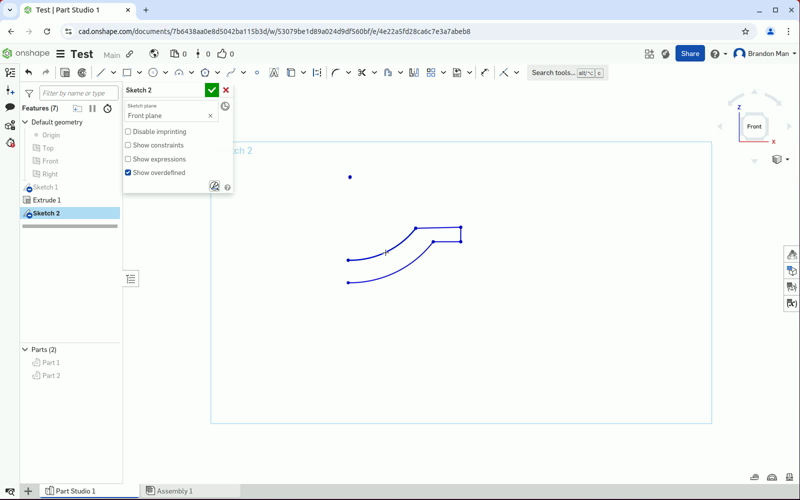
mouse_move(348, 260)
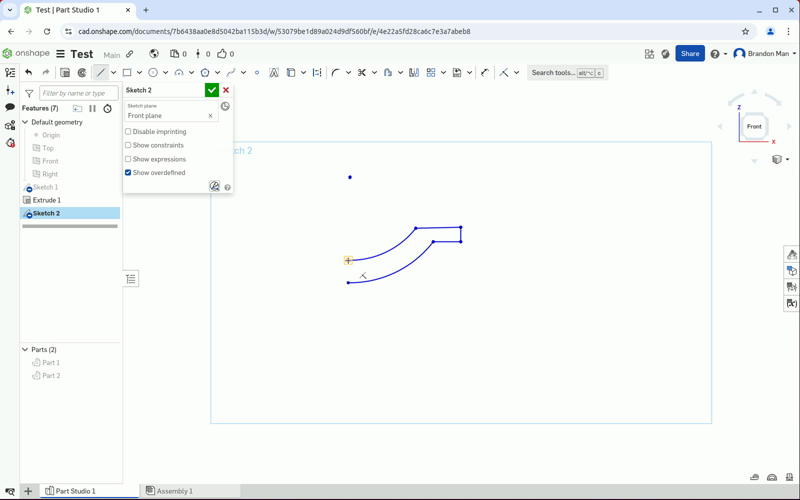
click(348, 260)
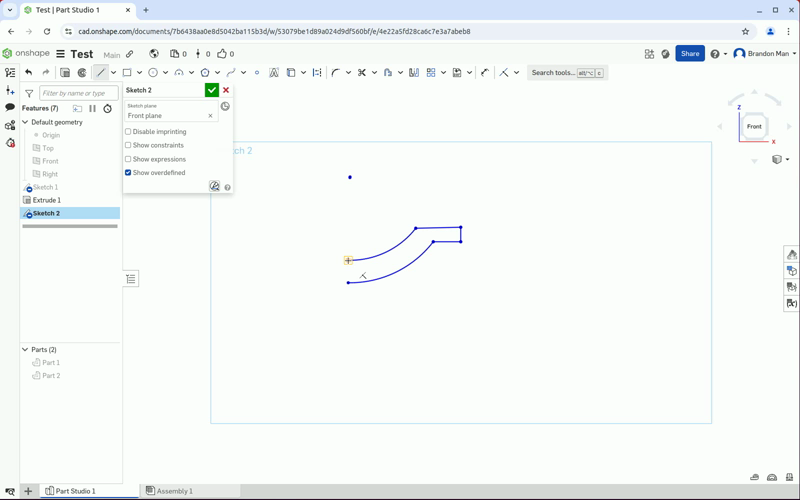
mouse_move(378, 260)
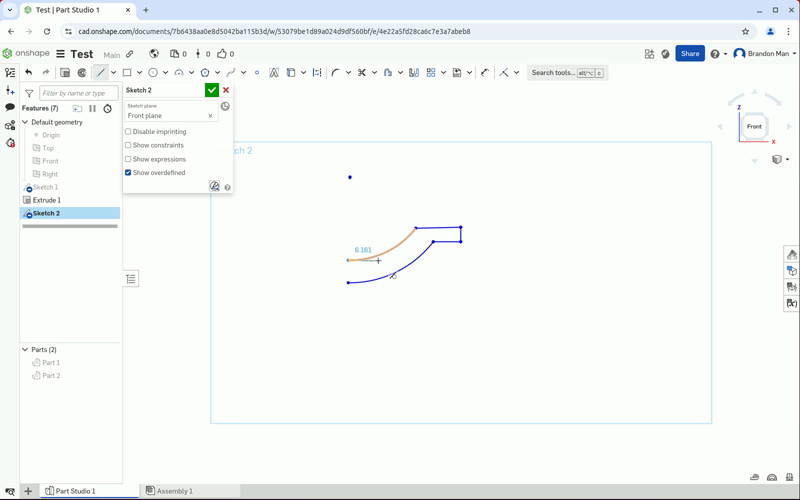
key_down(shift)
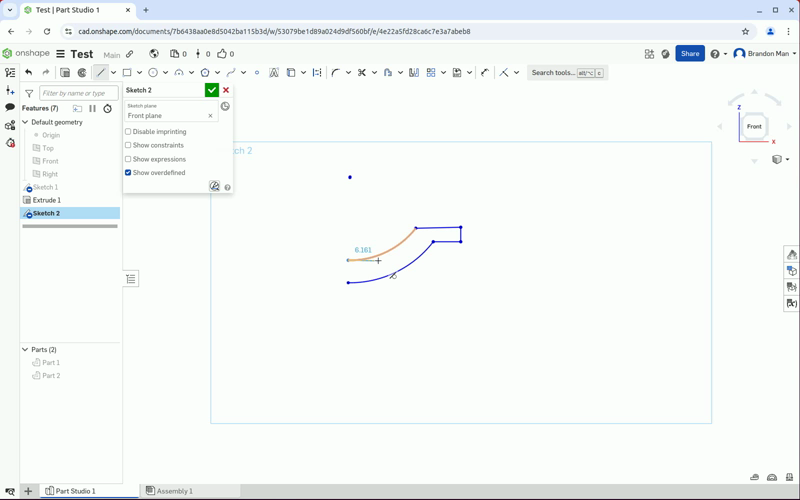
mouse_move(348, 282)
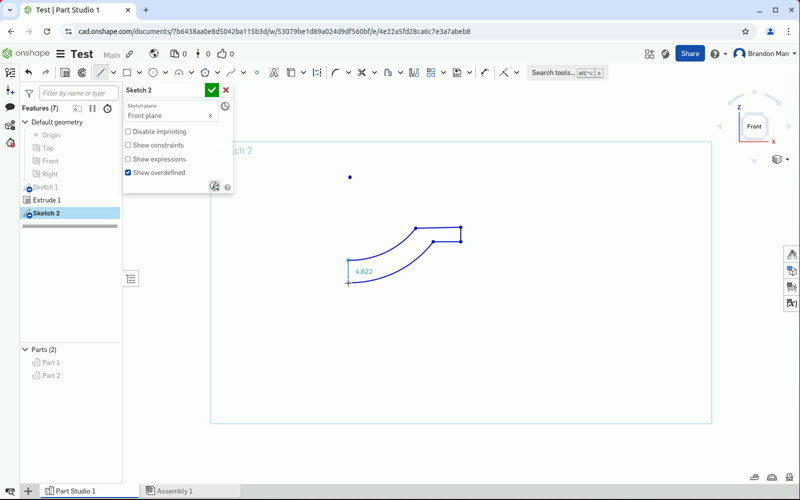
key_up(shift)
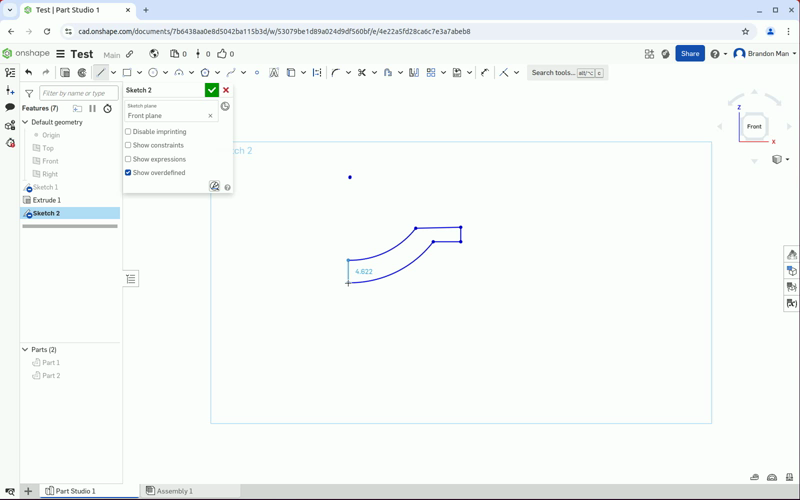
click(348, 282)
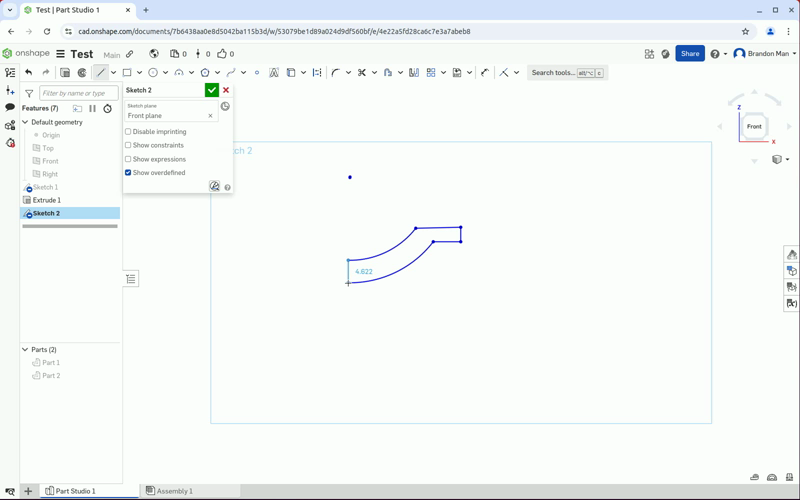
key(esc)
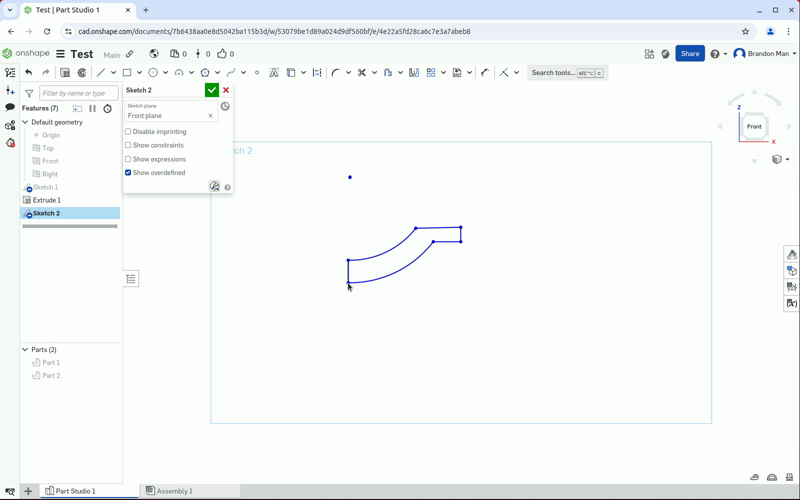
mouse_move(409, 249)
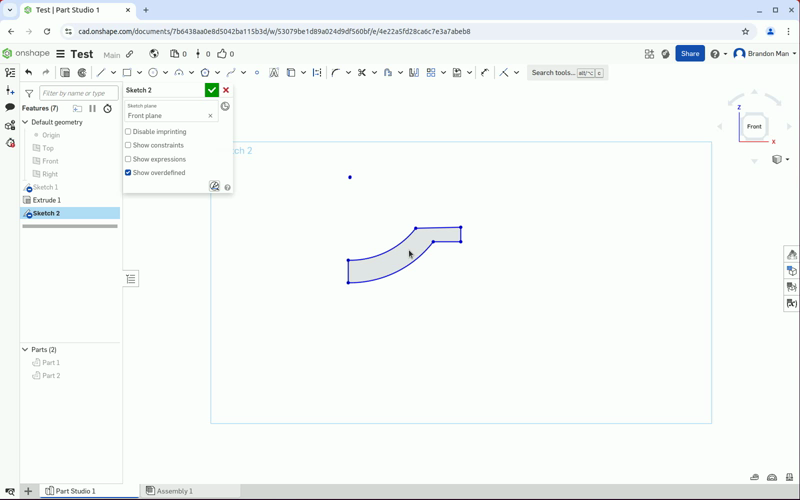
click(409, 249)
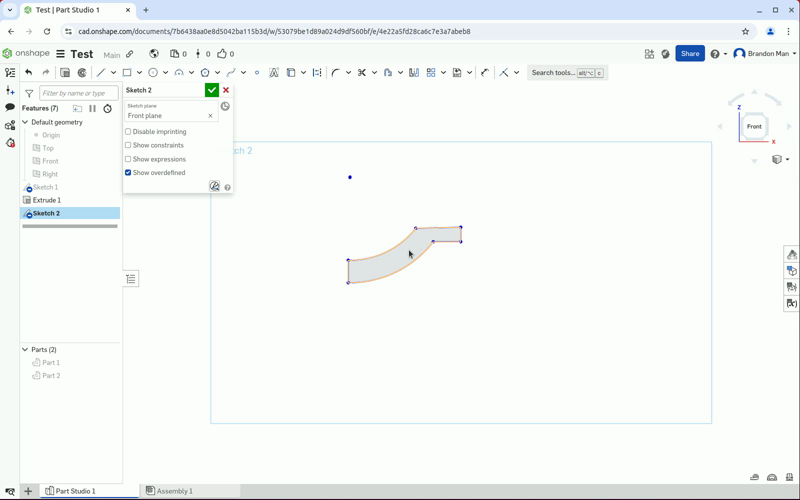
mouse_move(73, 352)
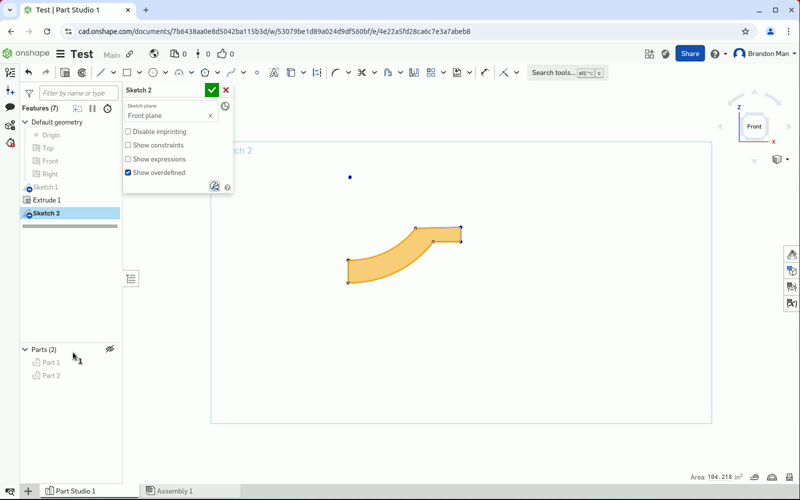
key(shift+y)
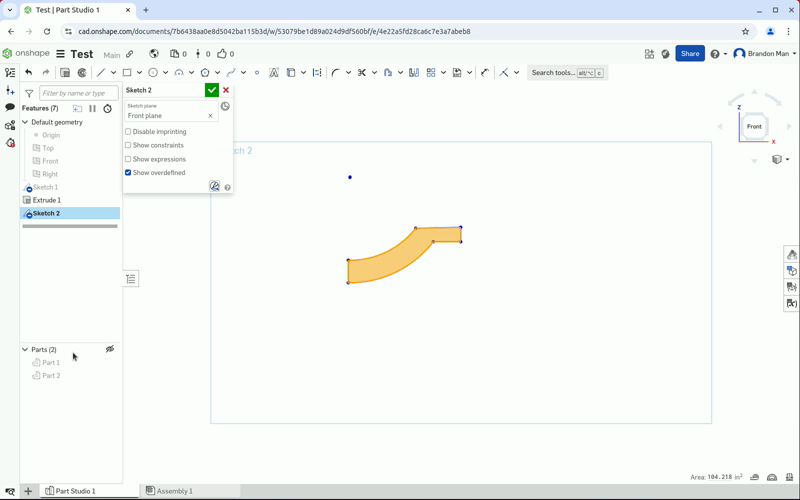
key(shift+e)
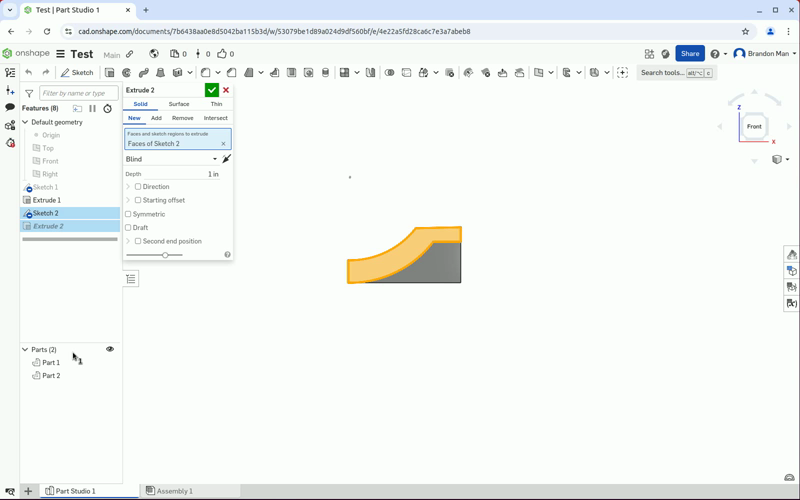
mouse_move(143, 106)
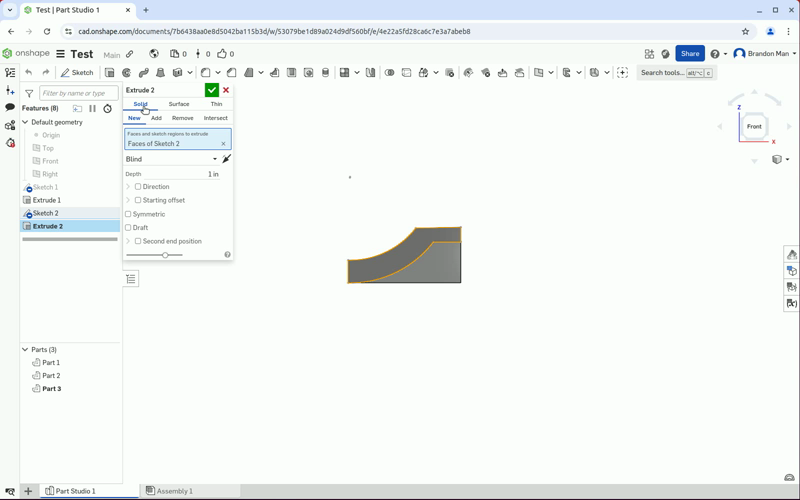
click(143, 106)
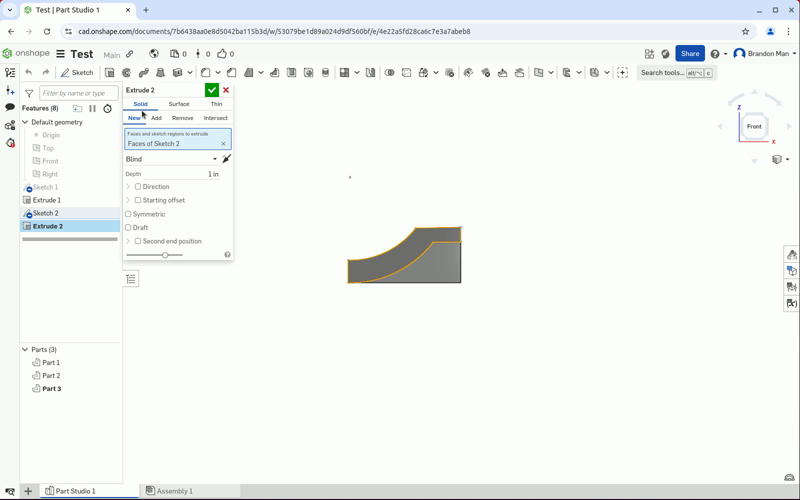
mouse_move(137, 120)
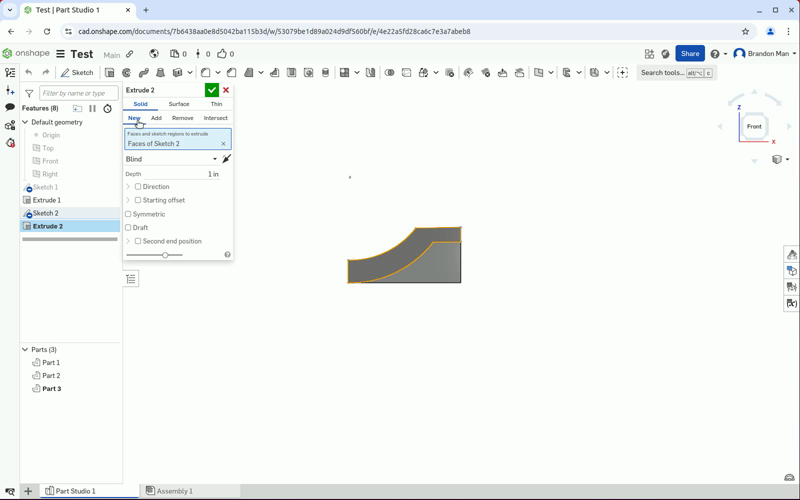
click(137, 120)
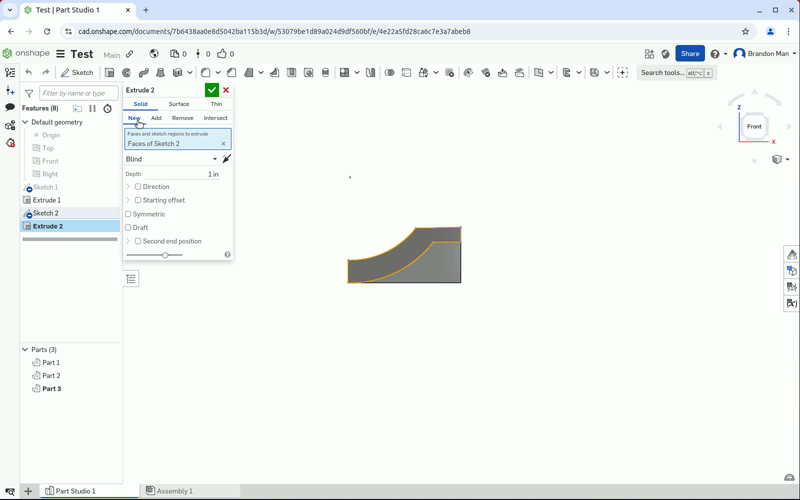
key(tab, 4)
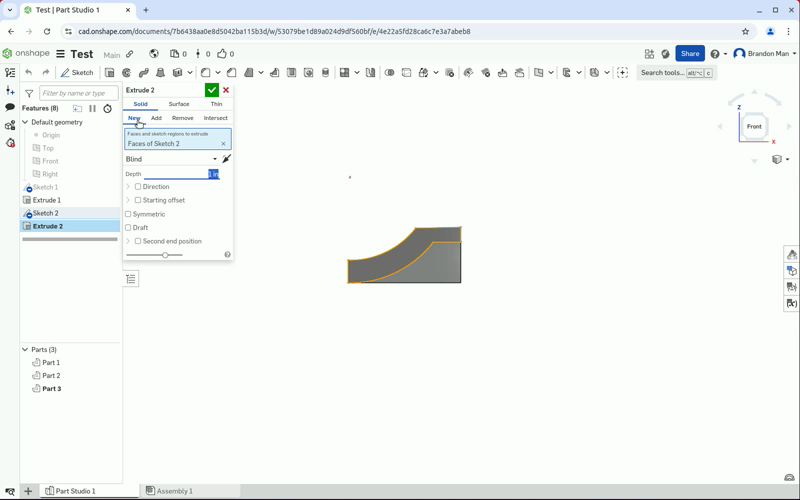
text(17.09)
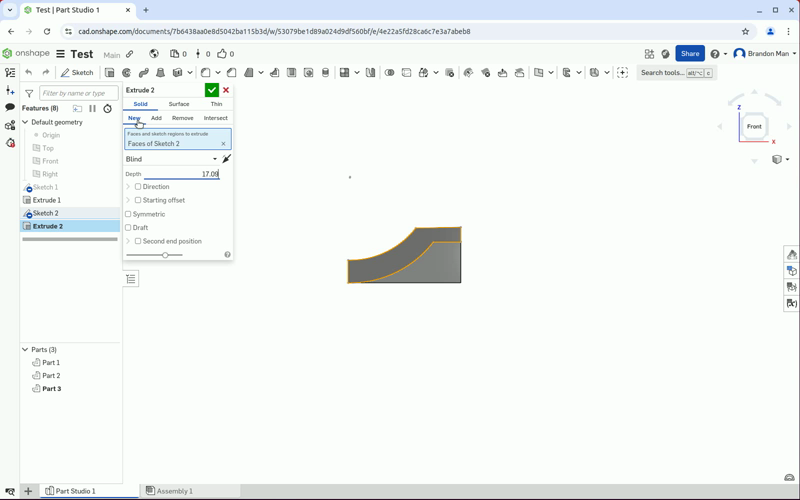
key(enter)
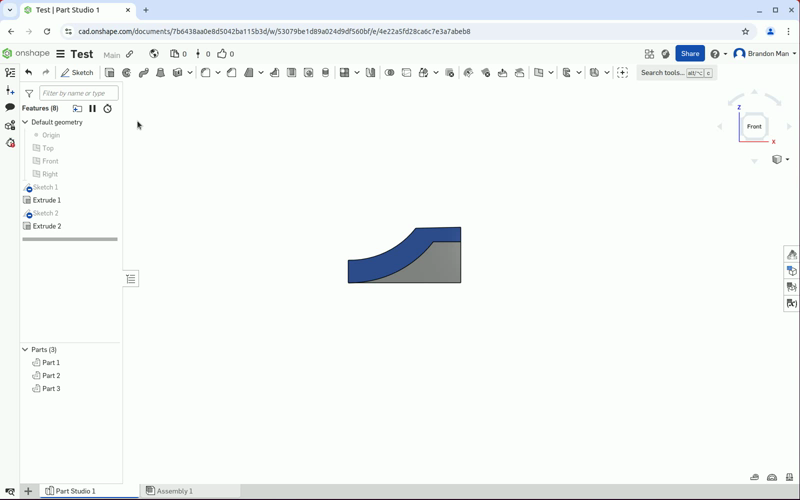
key(shift+h)
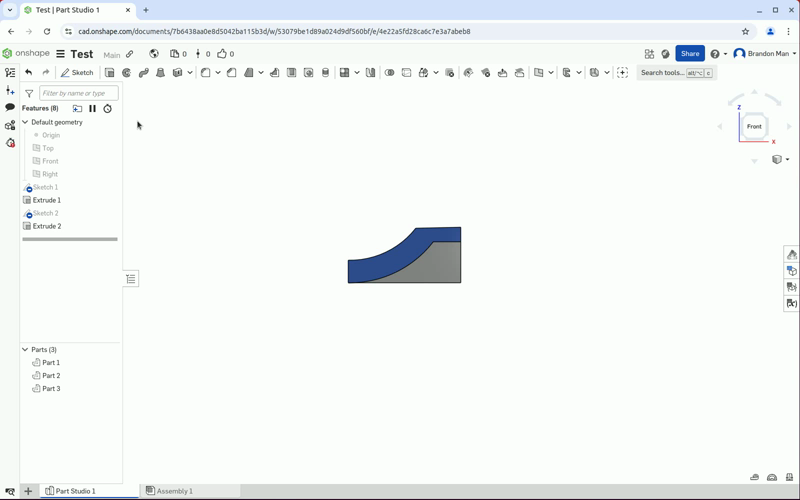
key(shift+h)
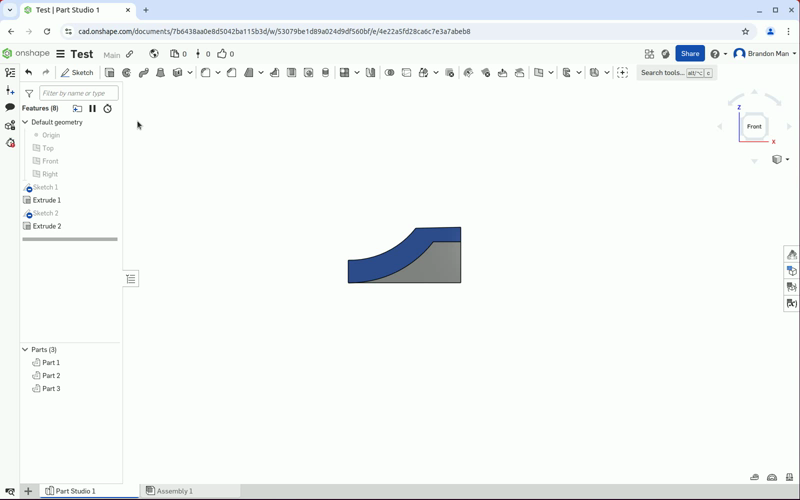
mouse_move(73, 189)
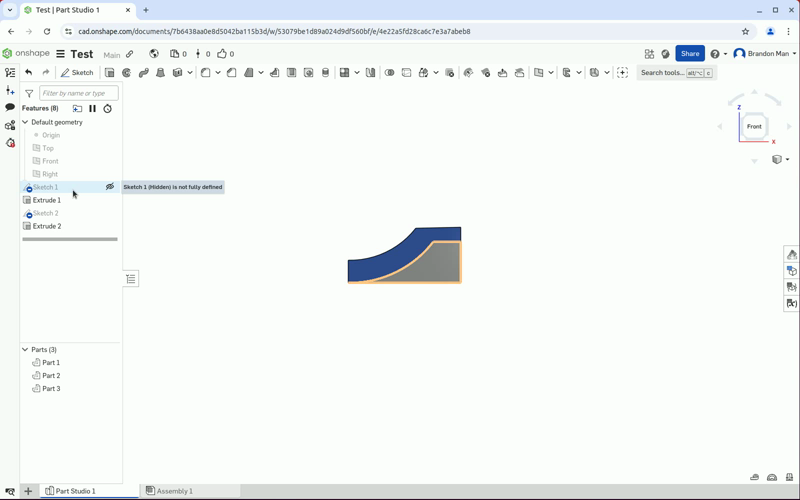
click(73, 189)
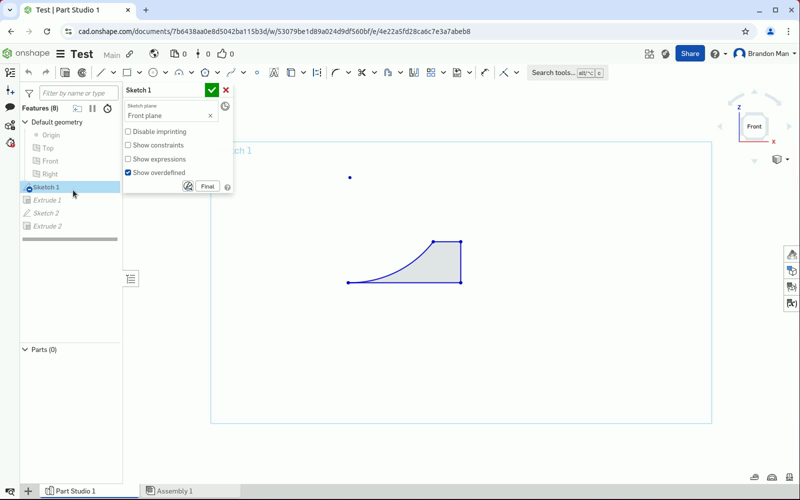
mouse_move(229, 92)
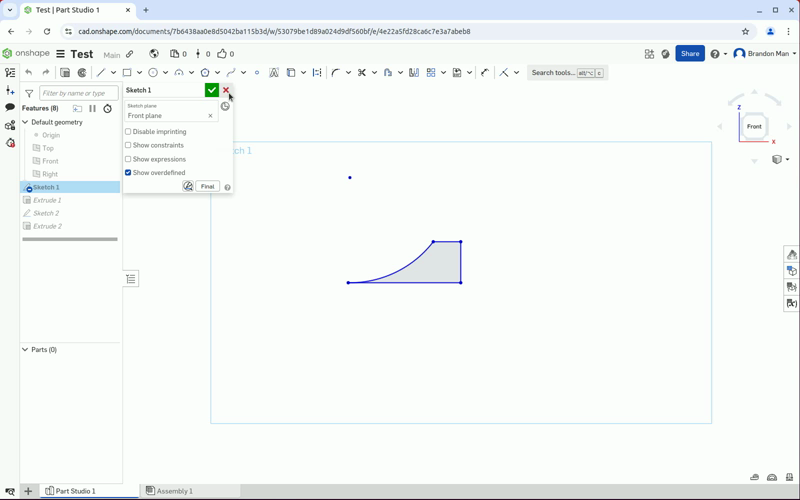
click(229, 92)
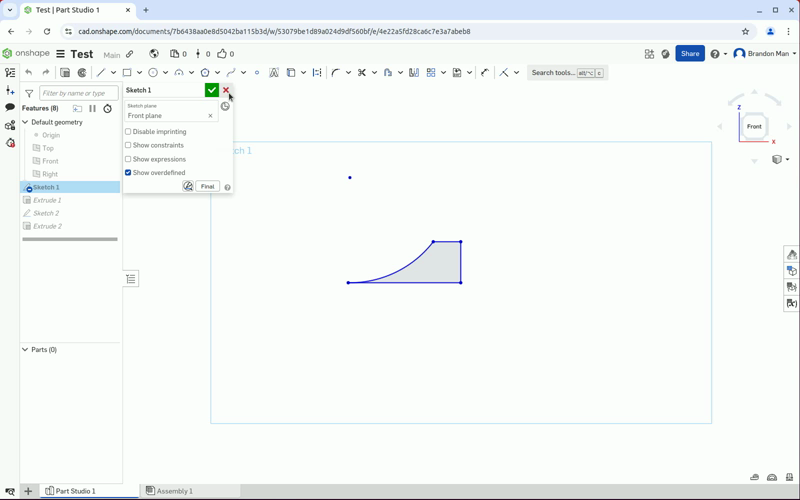
key(shift+s)
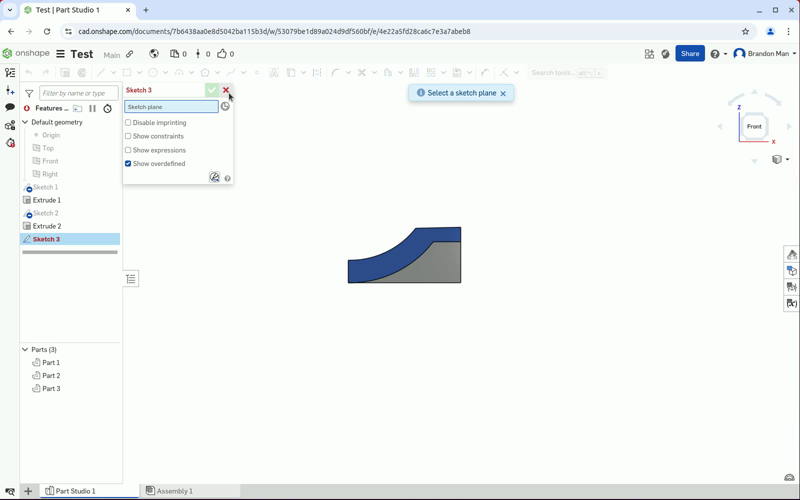
mouse_move(73, 163)
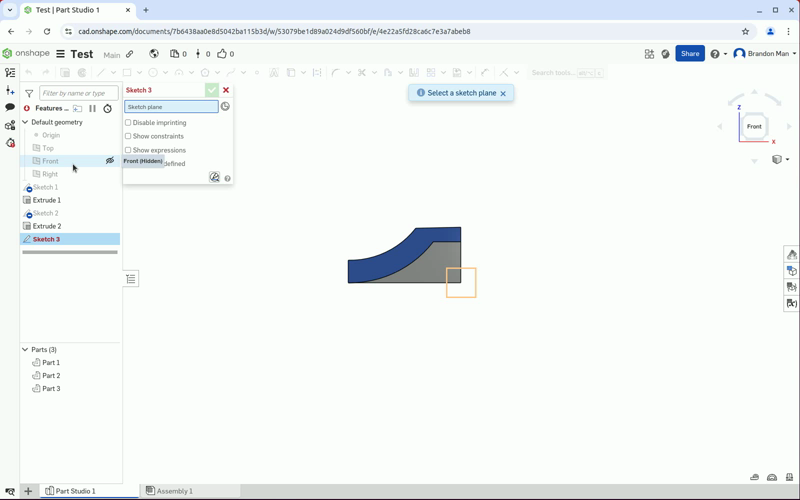
click(73, 163)
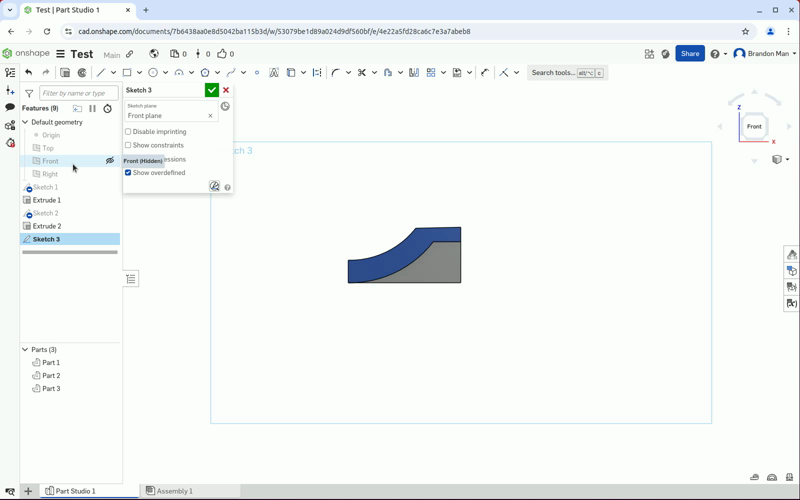
mouse_move(73, 352)
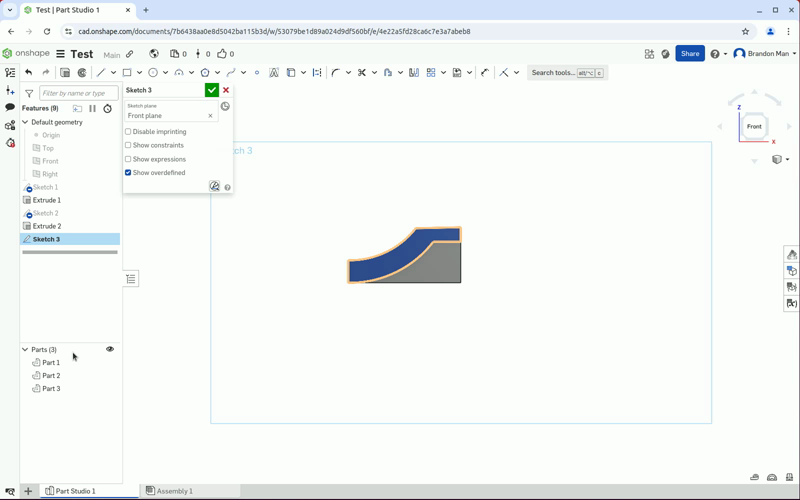
key(y)
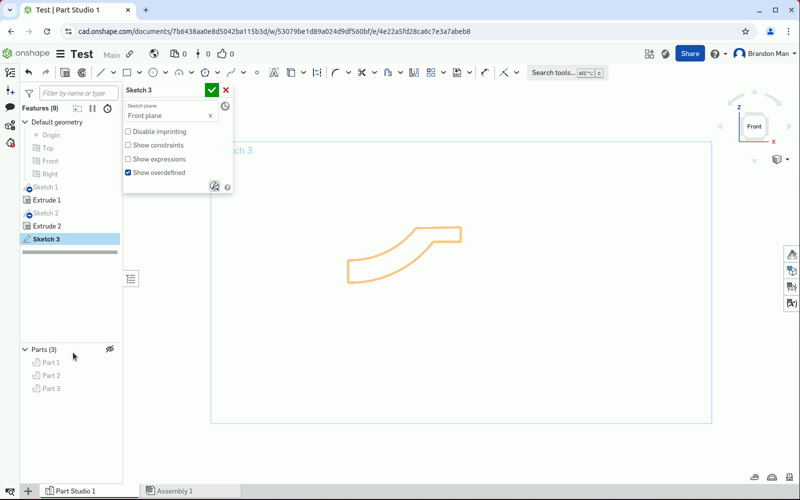
key(l)
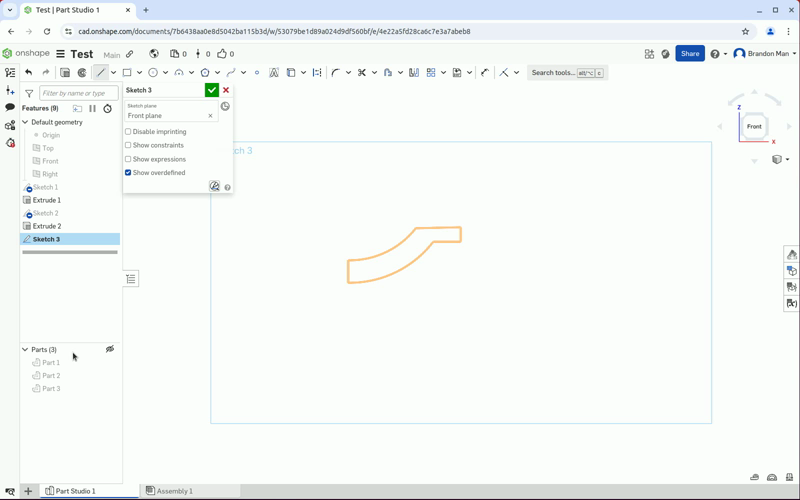
key_down(shift)
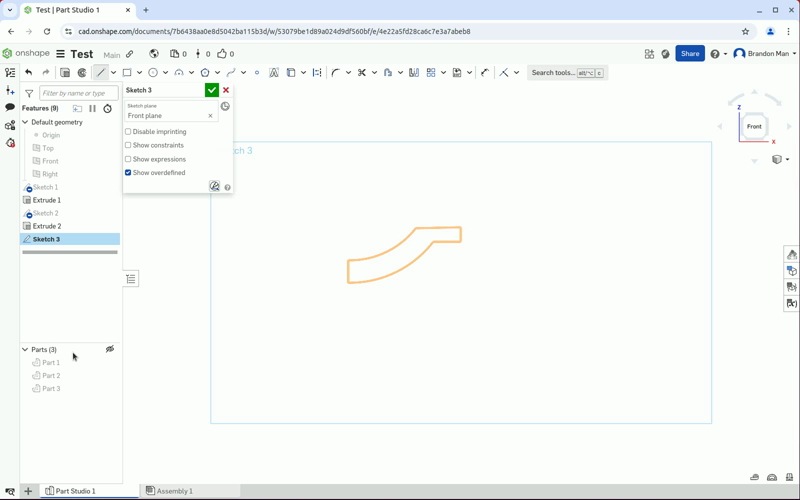
mouse_move(460, 337)
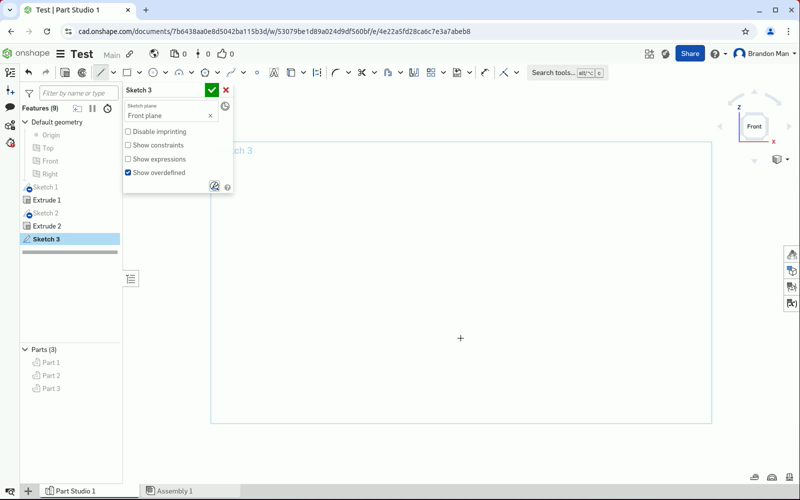
click(460, 337)
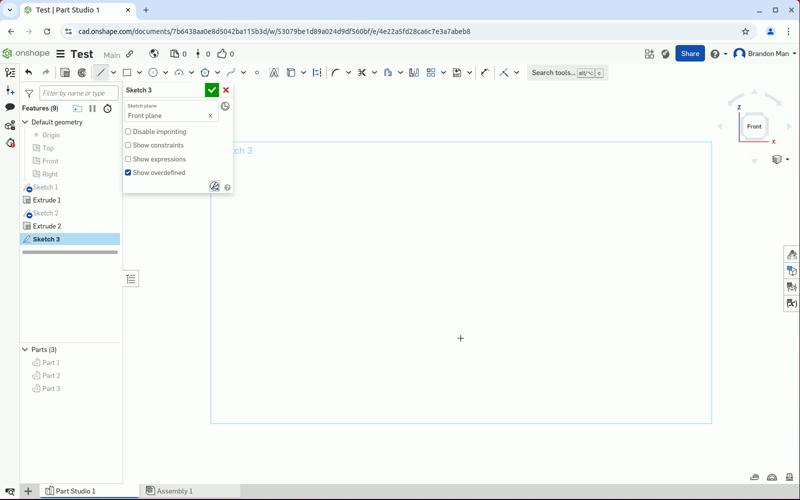
key_up(shift)
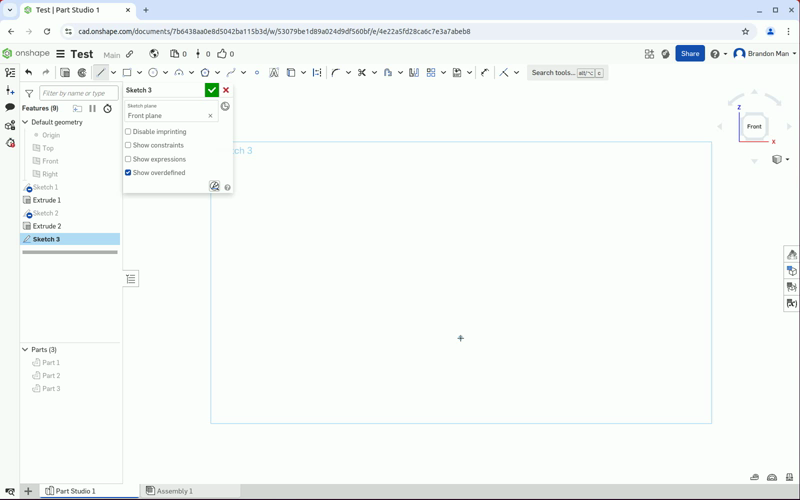
key_down(shift)
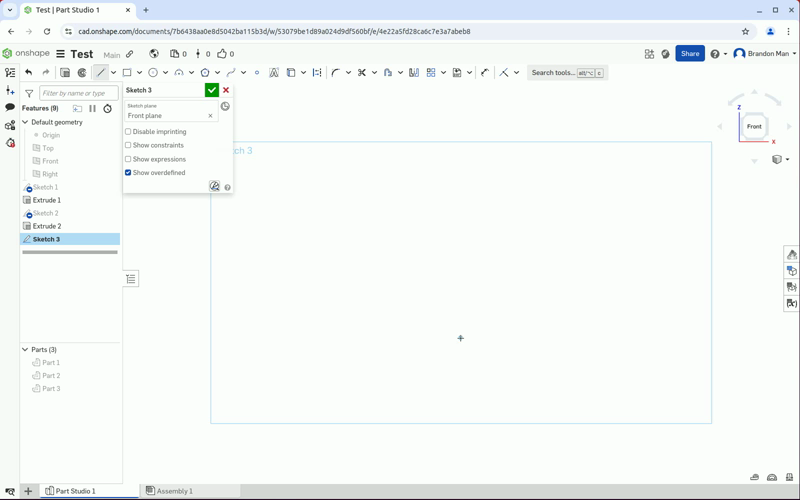
mouse_move(490, 337)
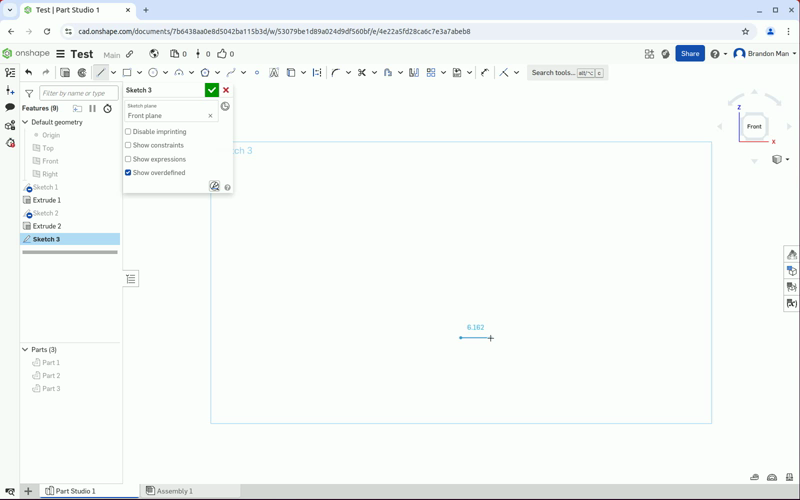
mouse_move(489, 337)
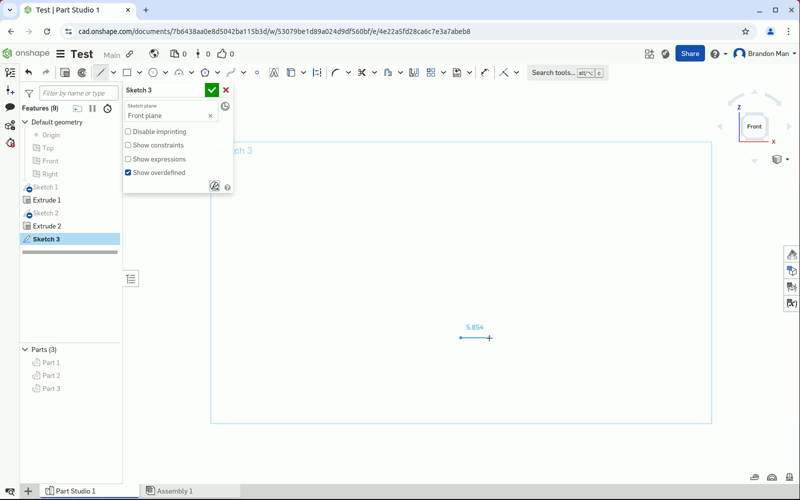
click(489, 337)
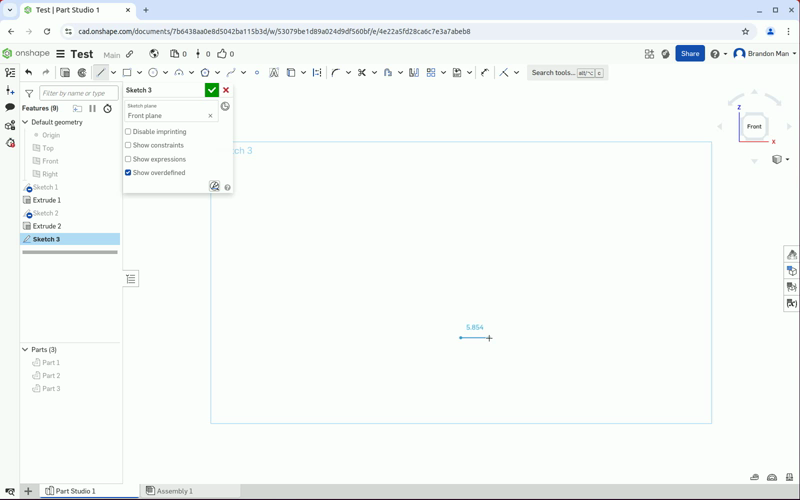
key_up(shift)
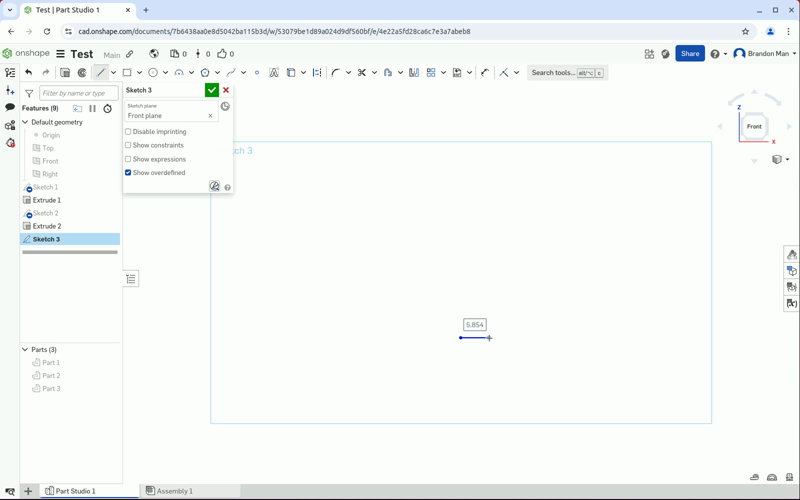
key(esc)
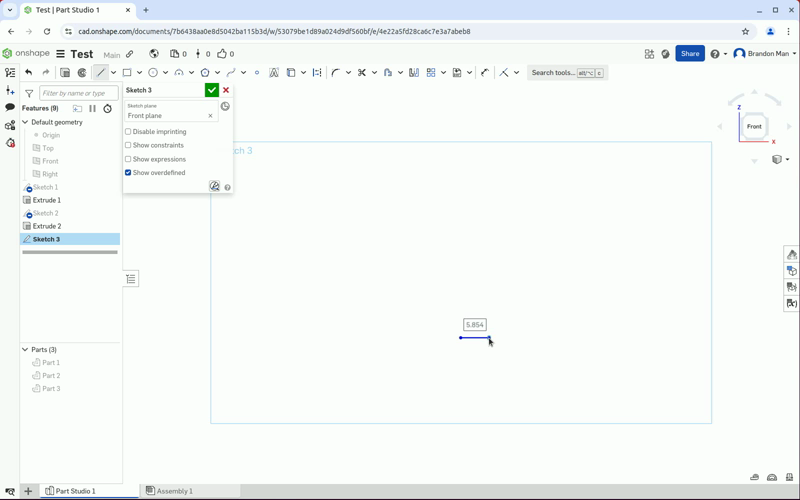
key(a)
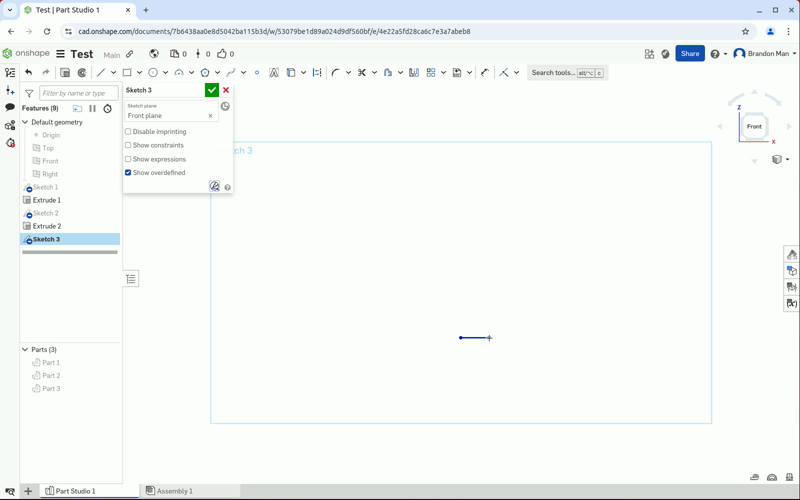
mouse_move(489, 337)
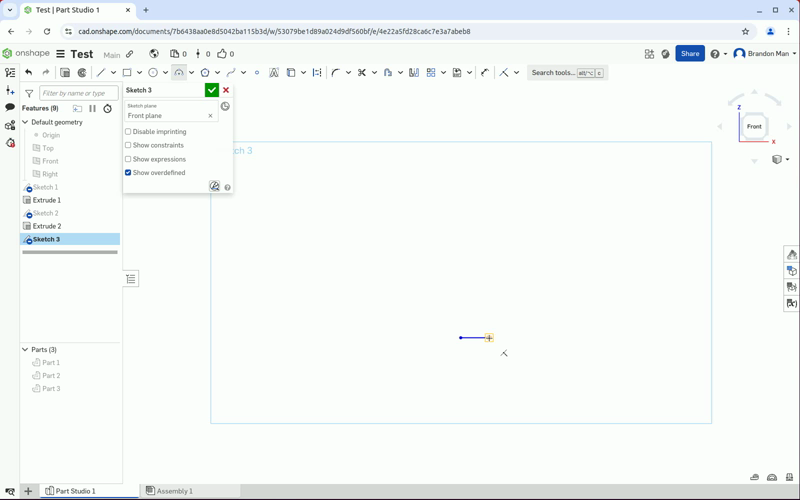
click(489, 337)
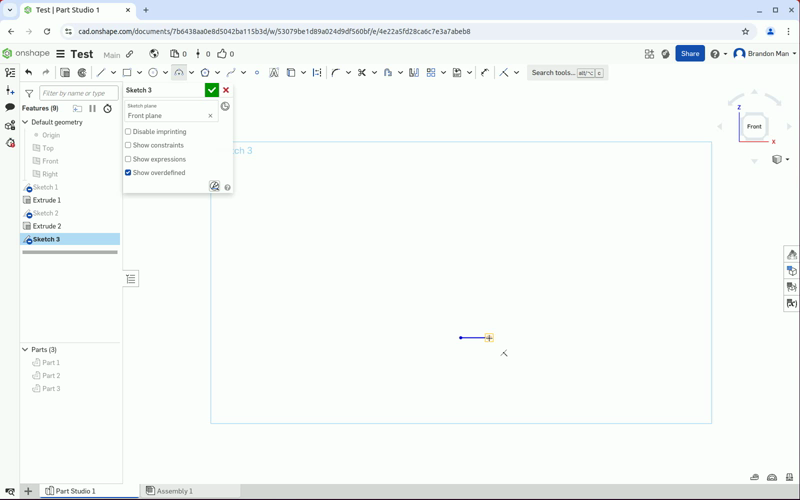
key_down(shift)
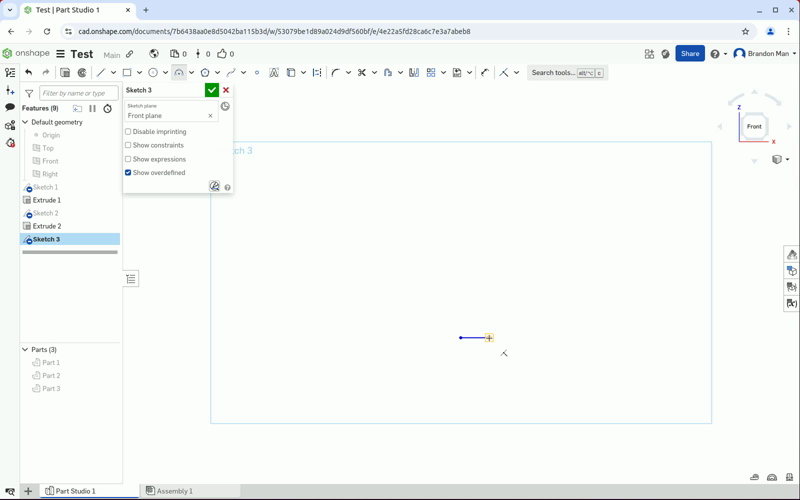
mouse_move(544, 282)
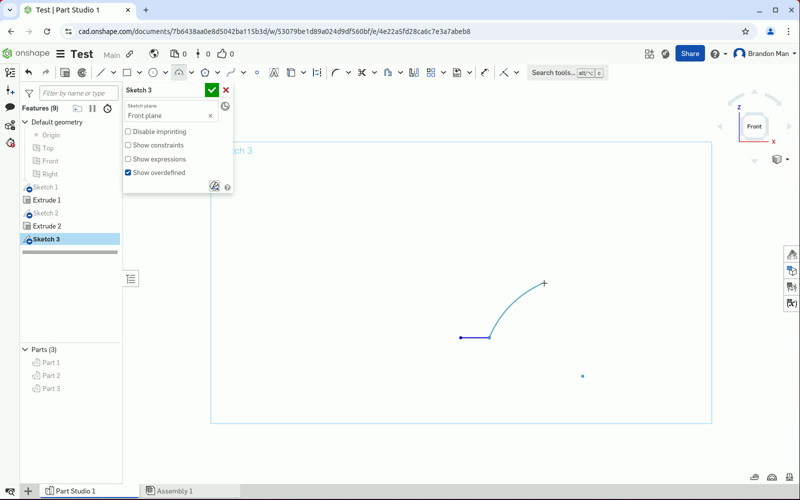
click(544, 282)
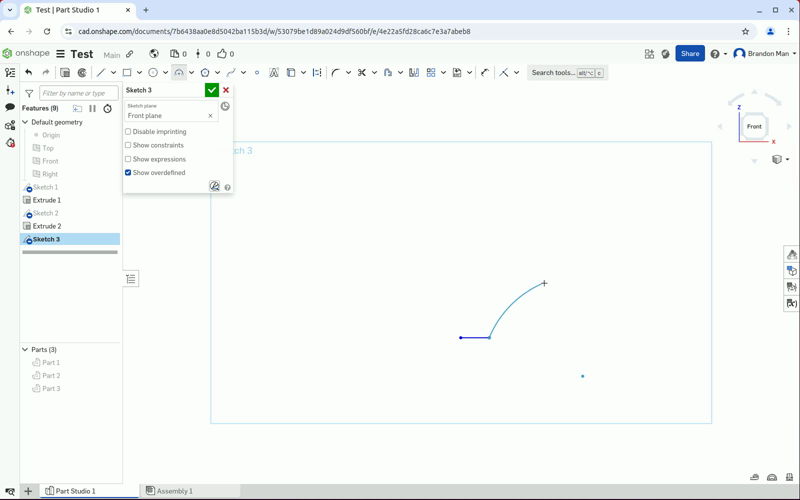
mouse_move(528, 321)
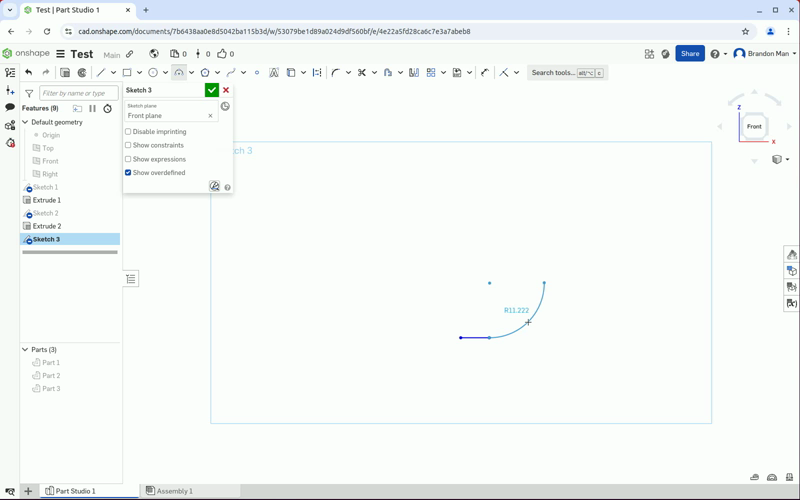
click(528, 321)
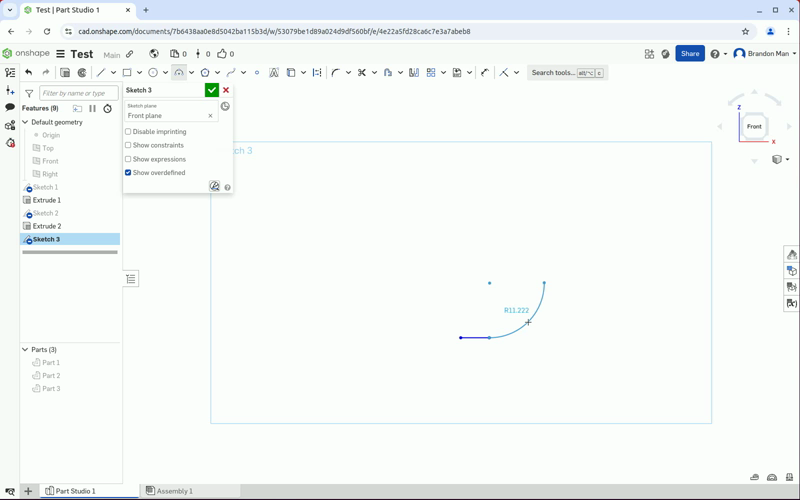
key_up(shift)
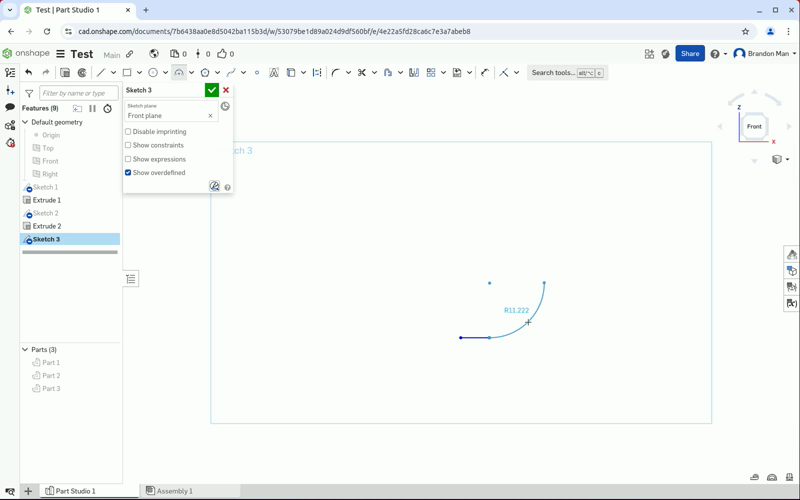
key(esc)
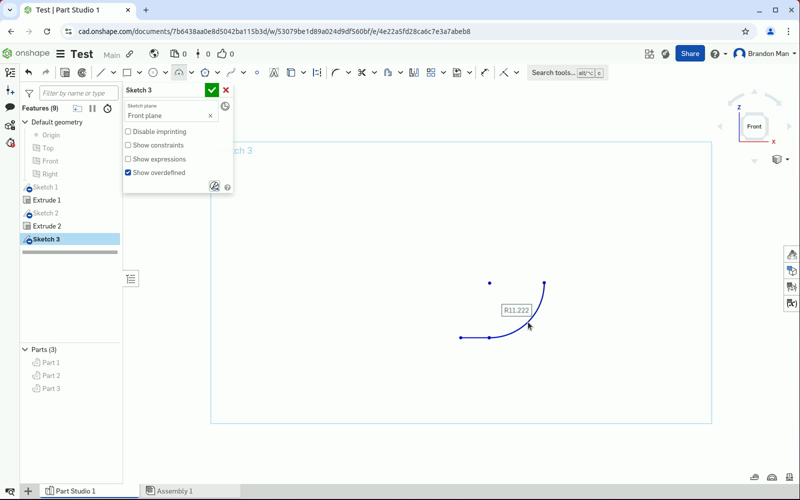
key(l)
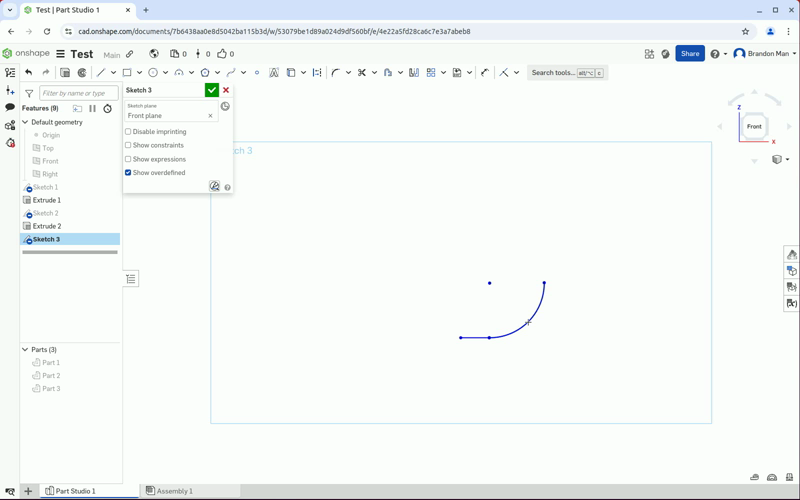
mouse_move(544, 282)
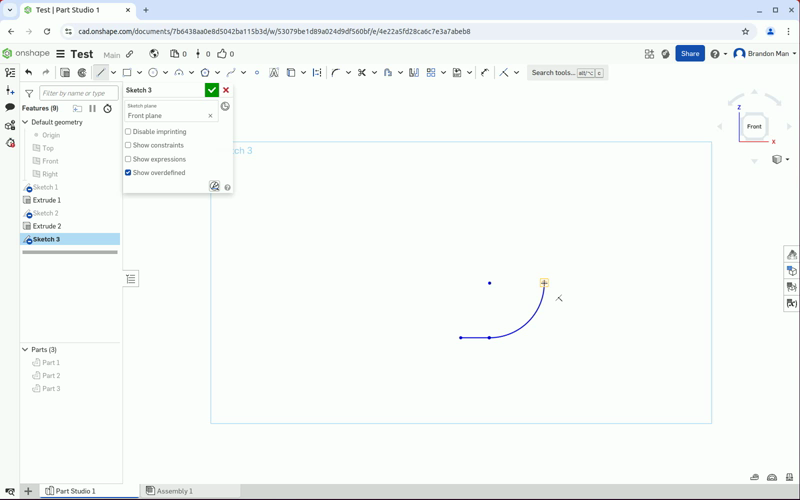
click(544, 282)
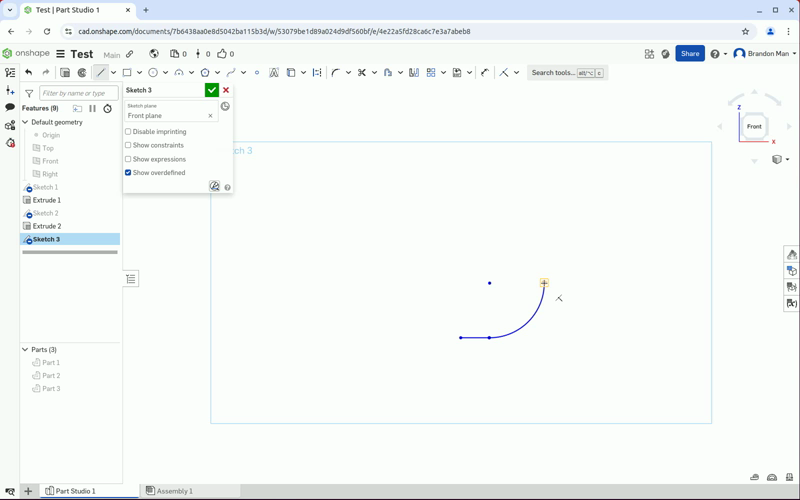
key_down(shift)
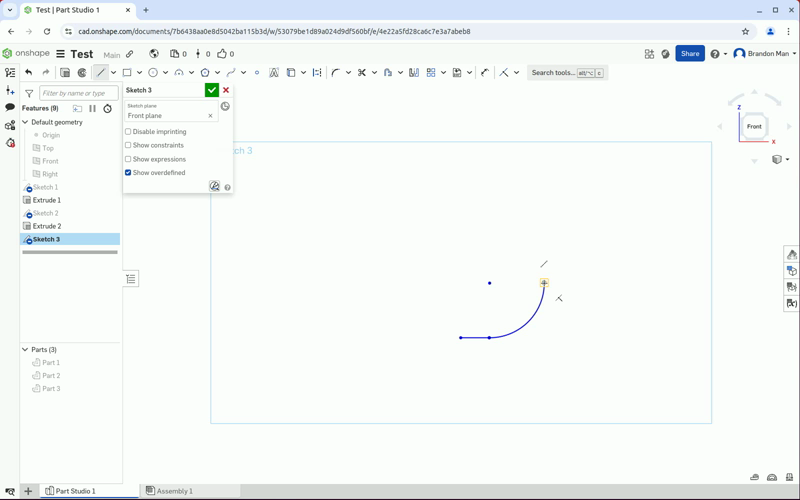
mouse_move(574, 282)
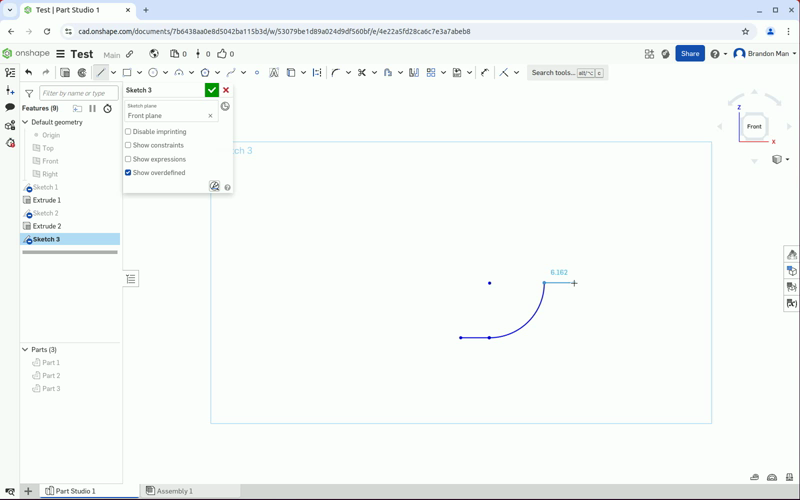
mouse_move(530, 282)
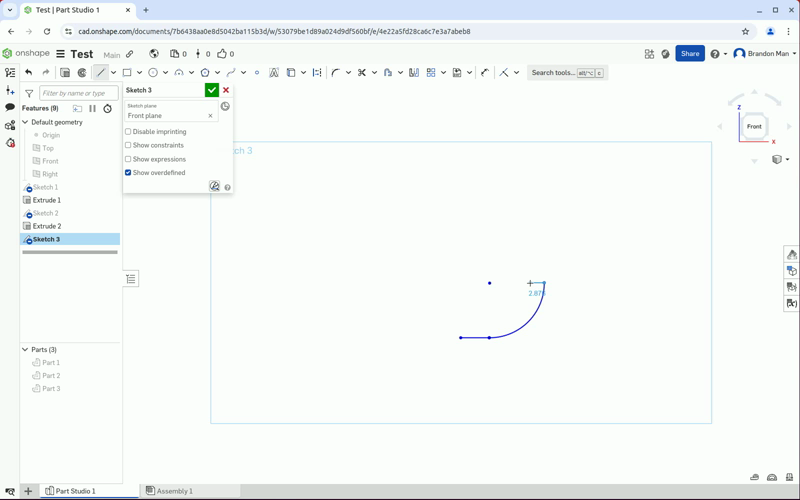
click(530, 282)
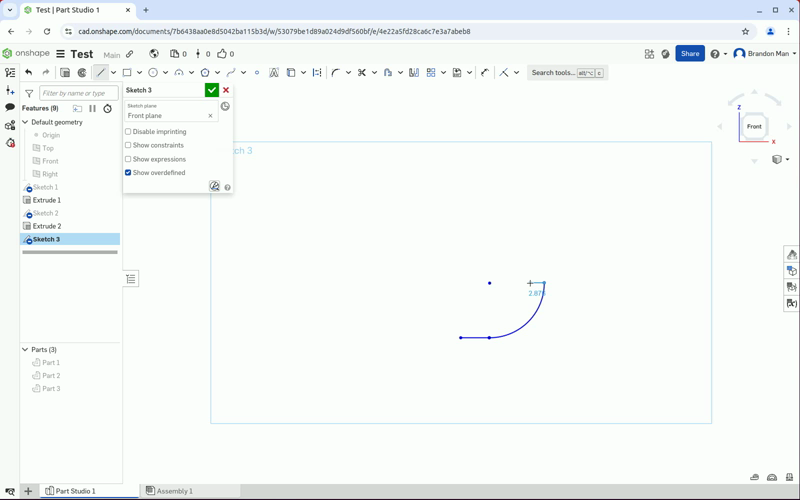
key_up(shift)
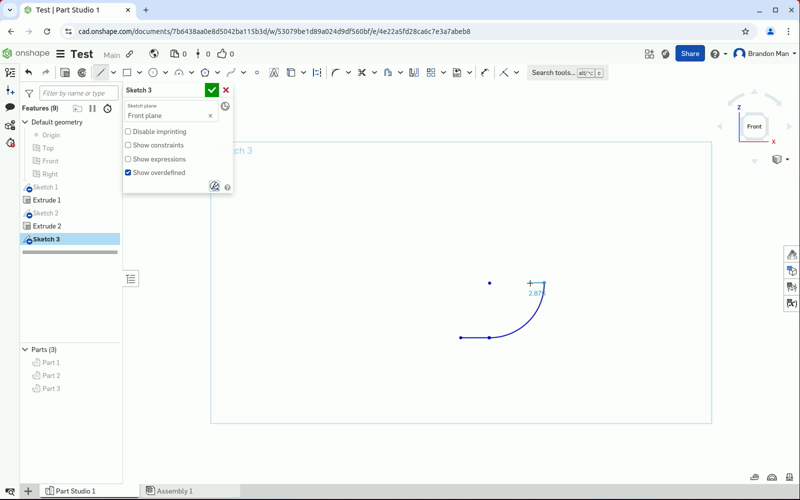
key(esc)
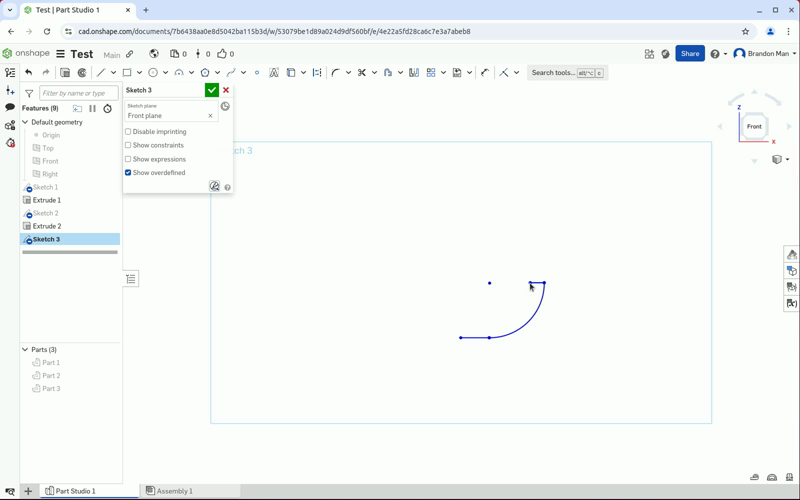
key(a)
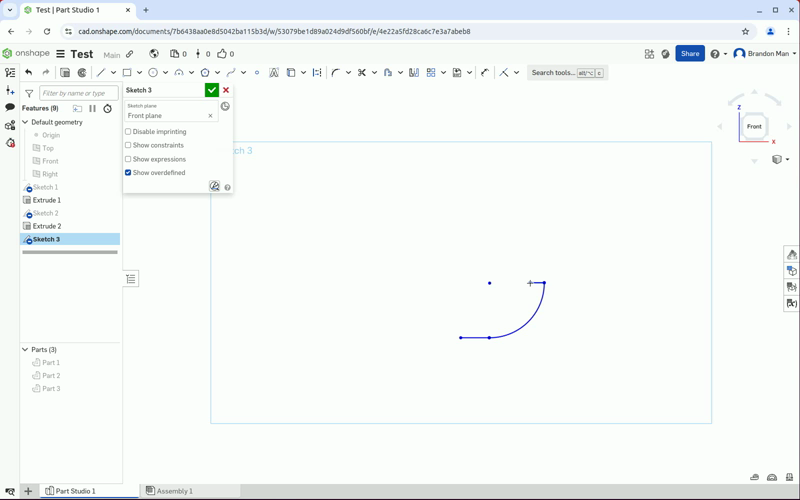
mouse_move(530, 282)
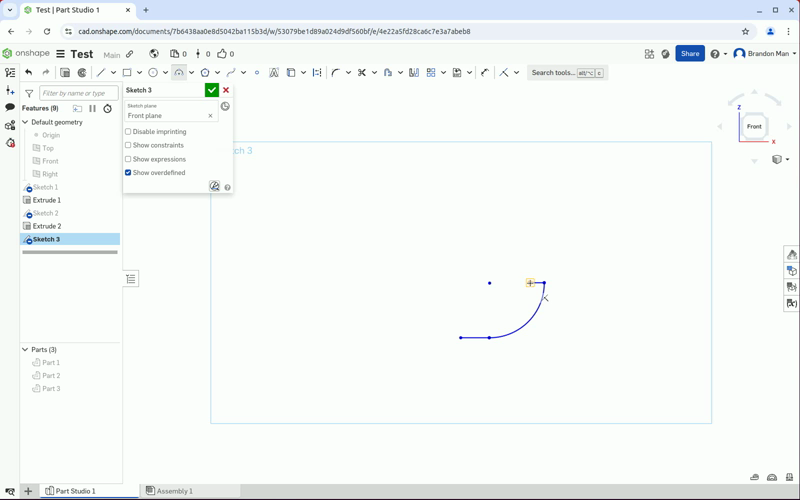
click(530, 282)
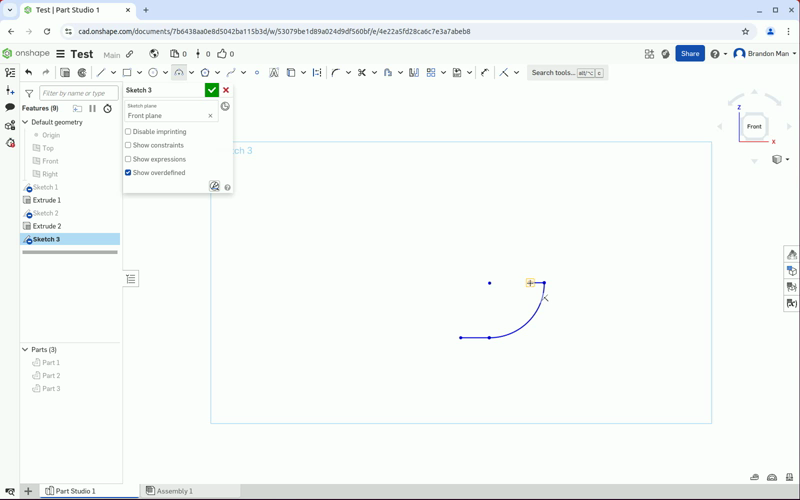
key_down(shift)
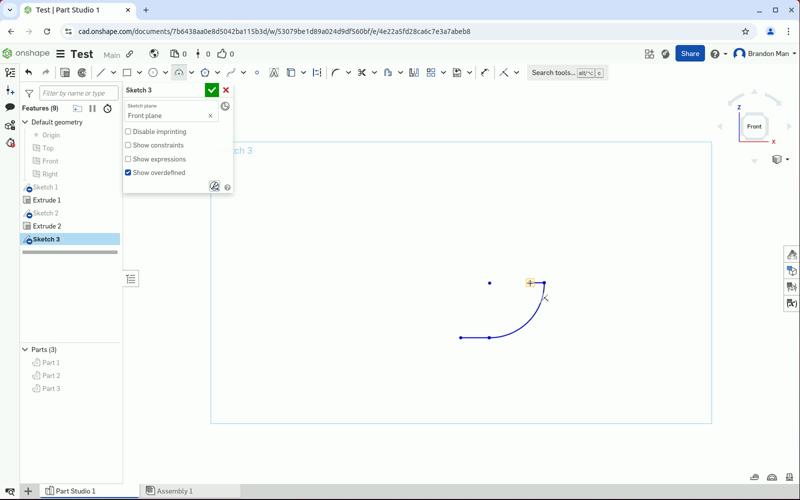
mouse_move(489, 324)
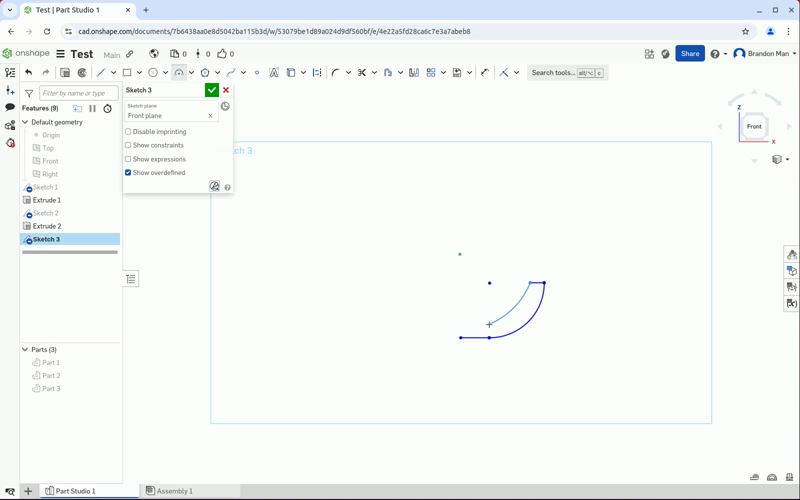
click(489, 324)
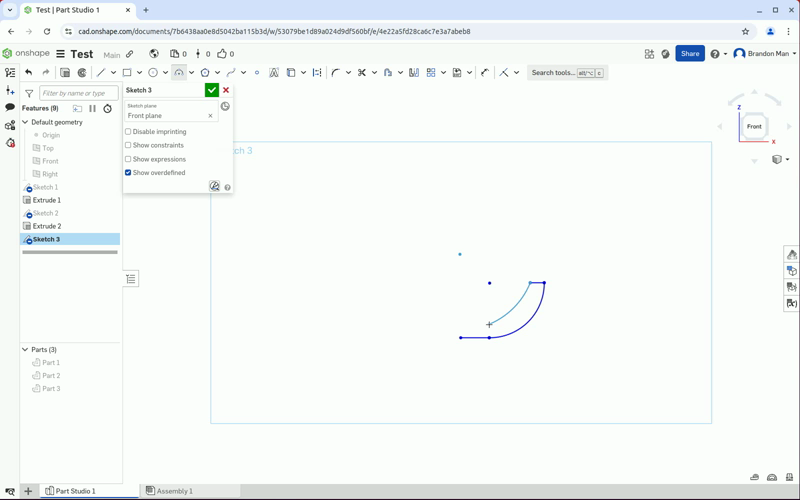
mouse_move(518, 311)
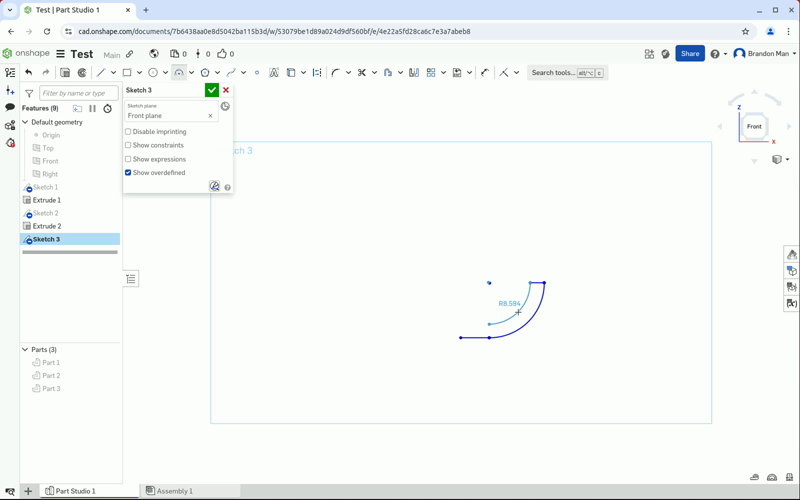
click(518, 311)
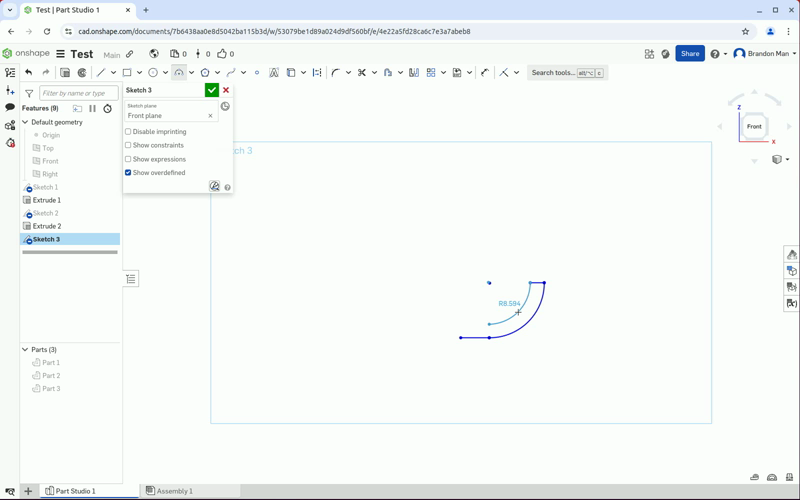
key_up(shift)
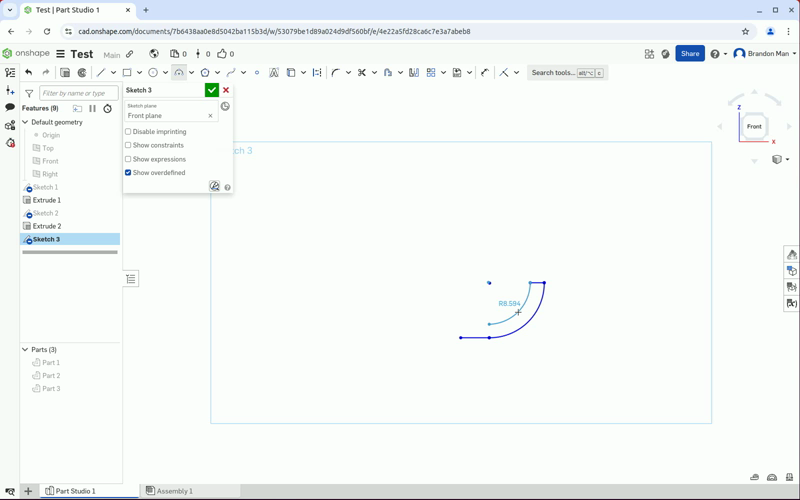
key(esc)
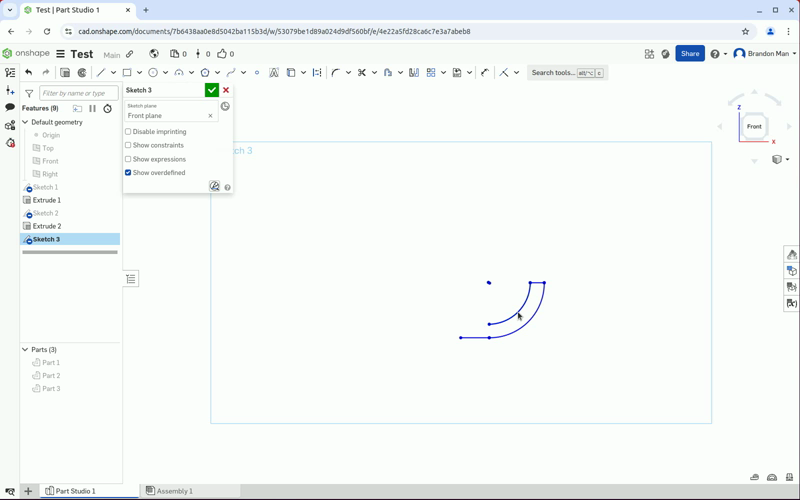
key(l)
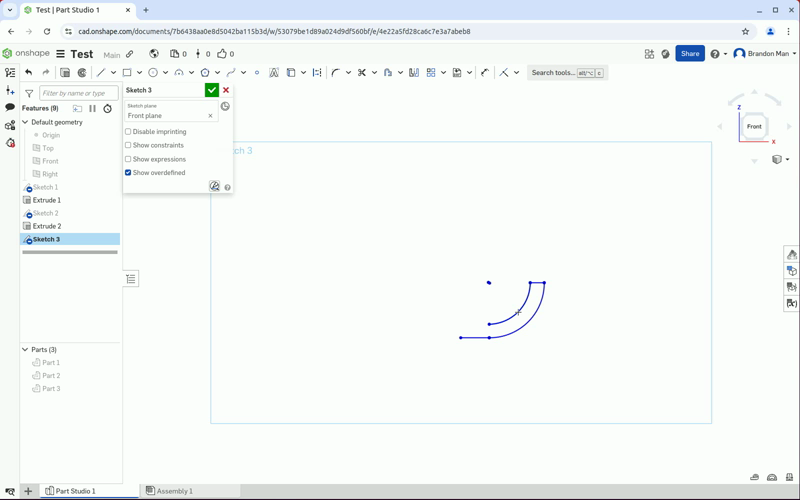
mouse_move(489, 324)
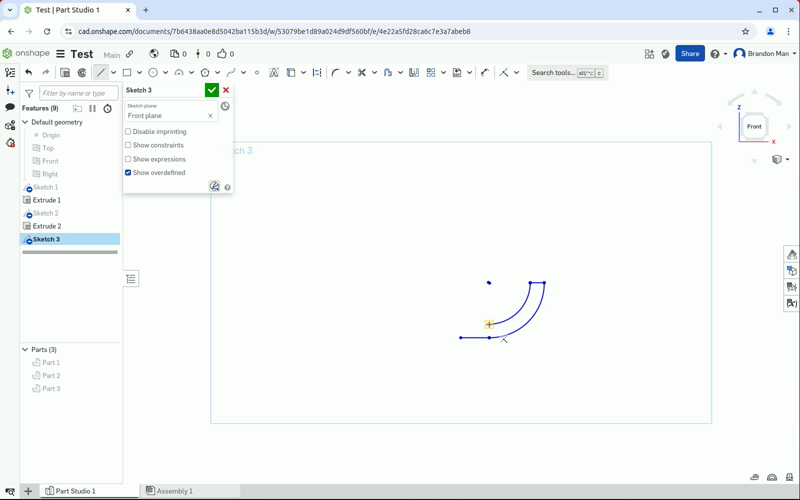
click(489, 324)
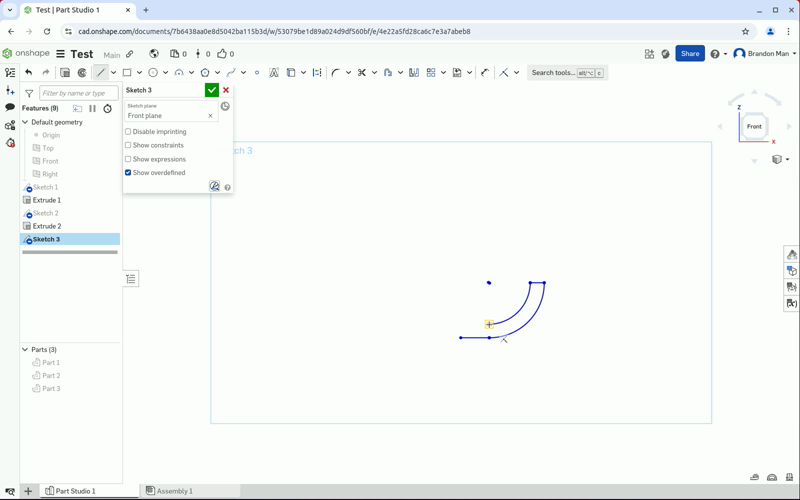
key_down(shift)
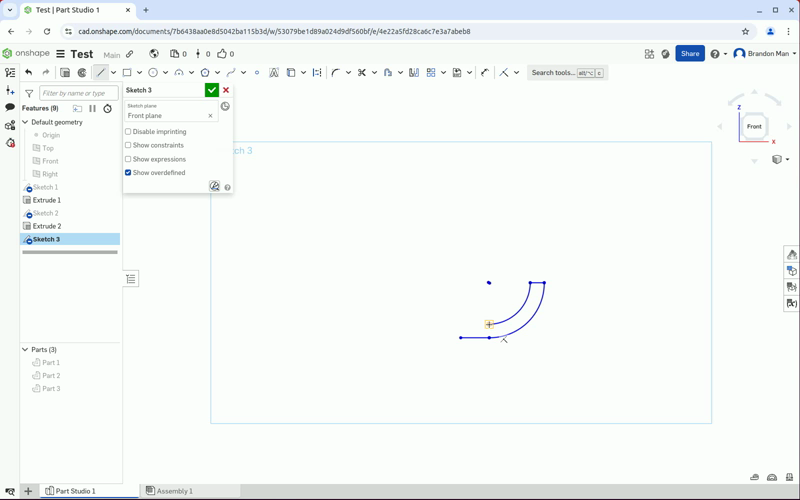
mouse_move(519, 324)
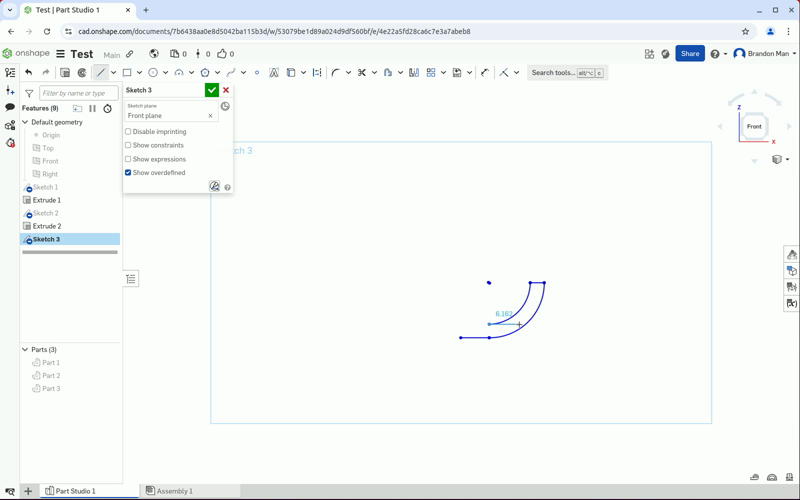
mouse_move(460, 324)
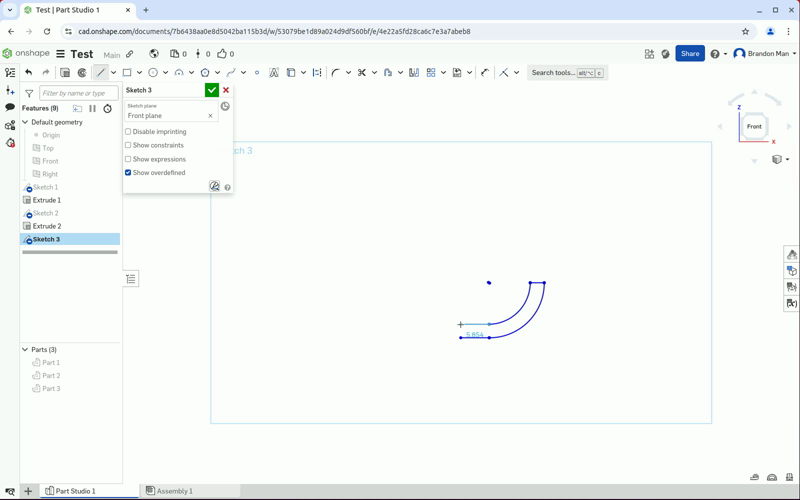
click(460, 324)
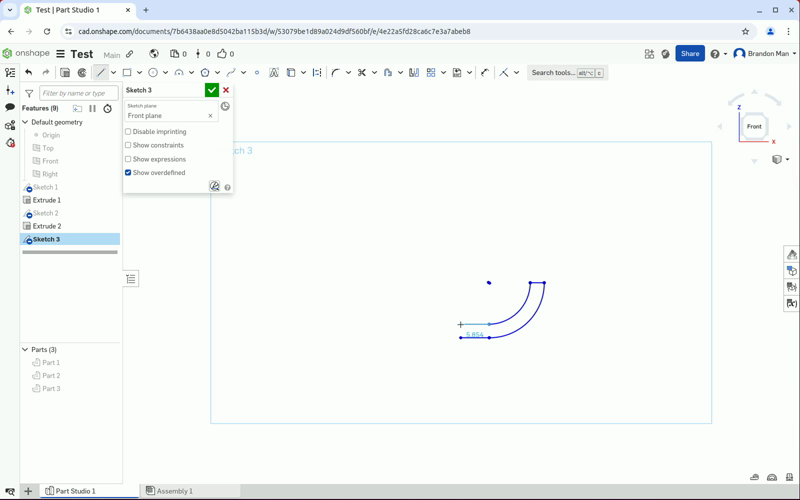
key_up(shift)
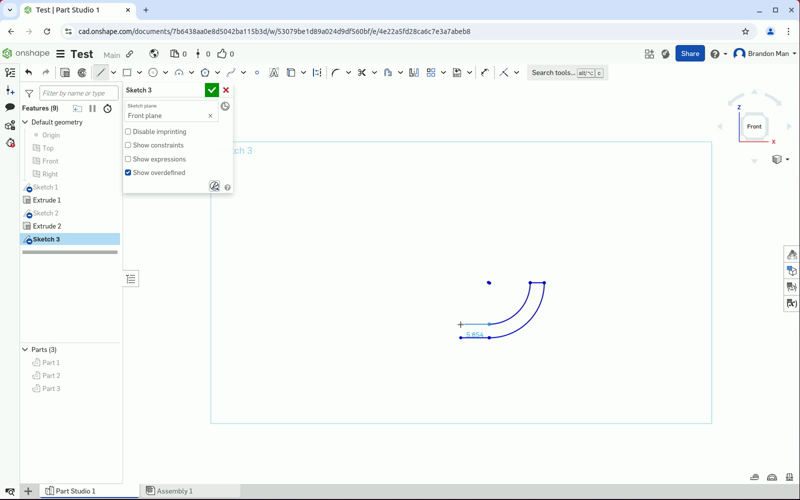
mouse_move(490, 324)
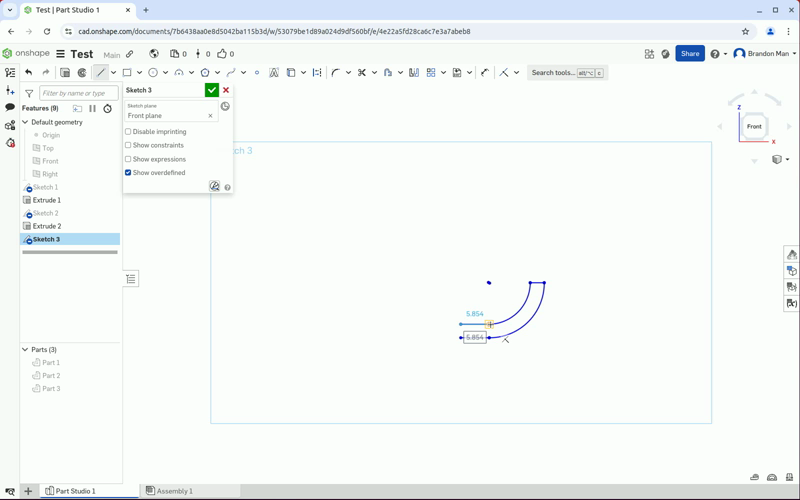
key_down(shift)
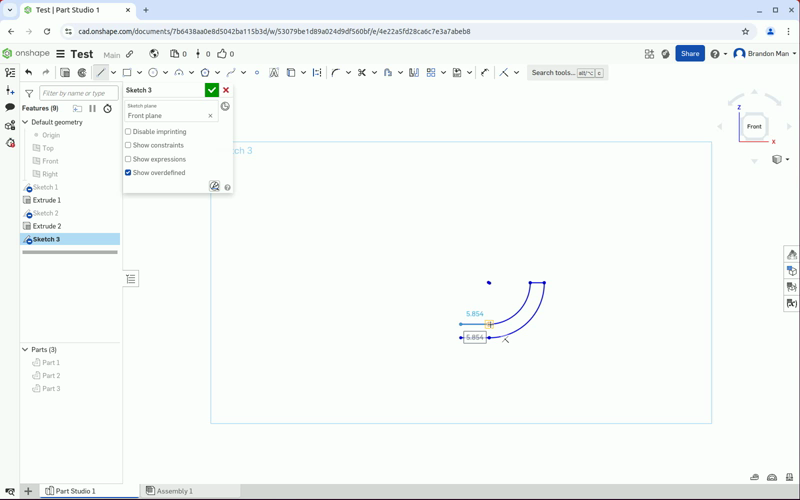
mouse_move(460, 337)
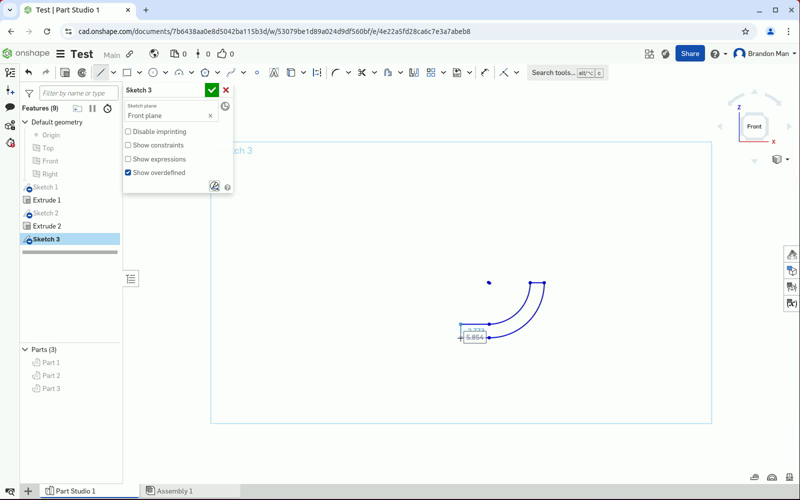
key_up(shift)
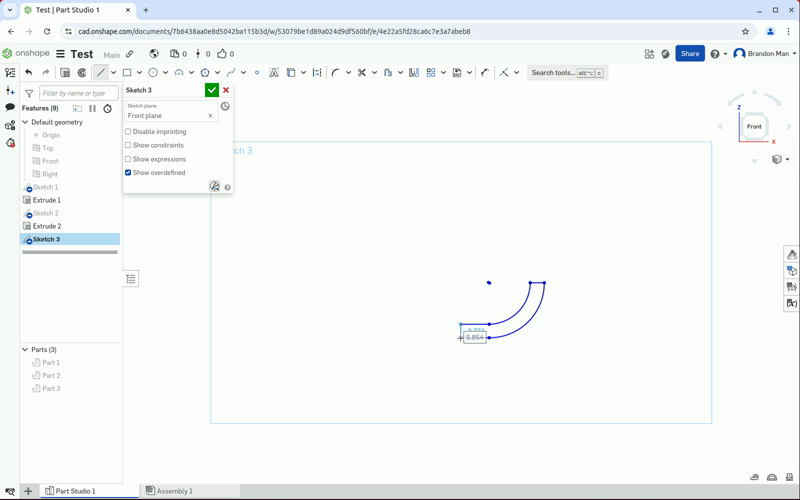
click(460, 337)
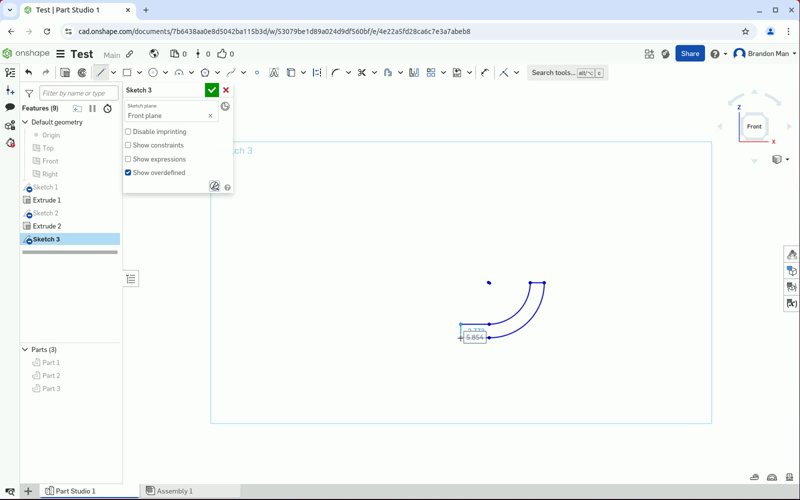
key(esc)
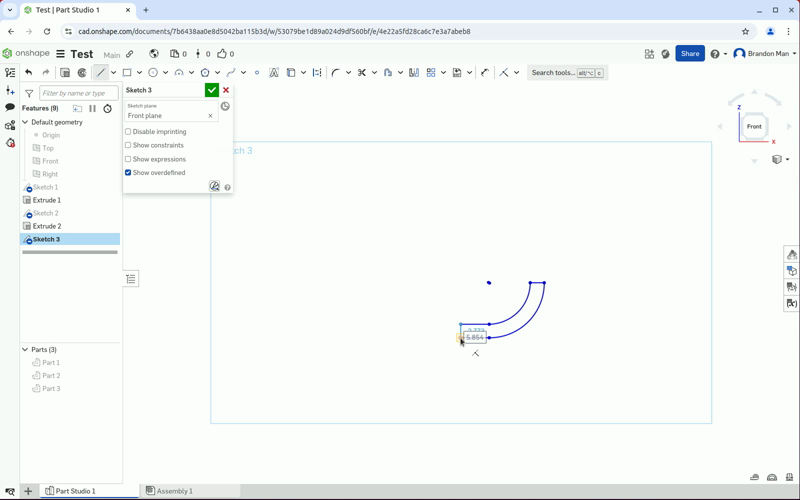
mouse_move(494, 328)
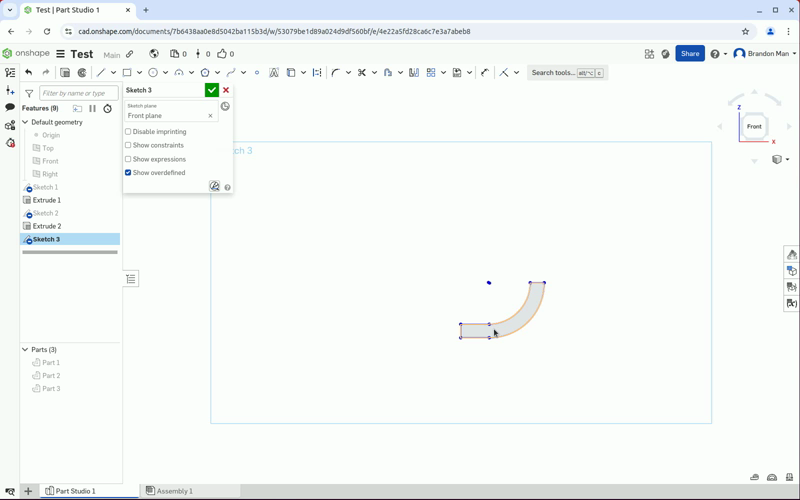
scroll(6)
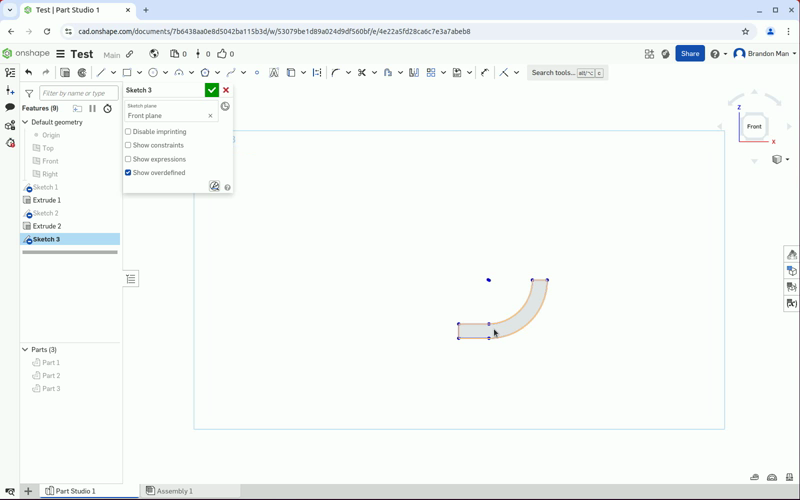
scroll(6)
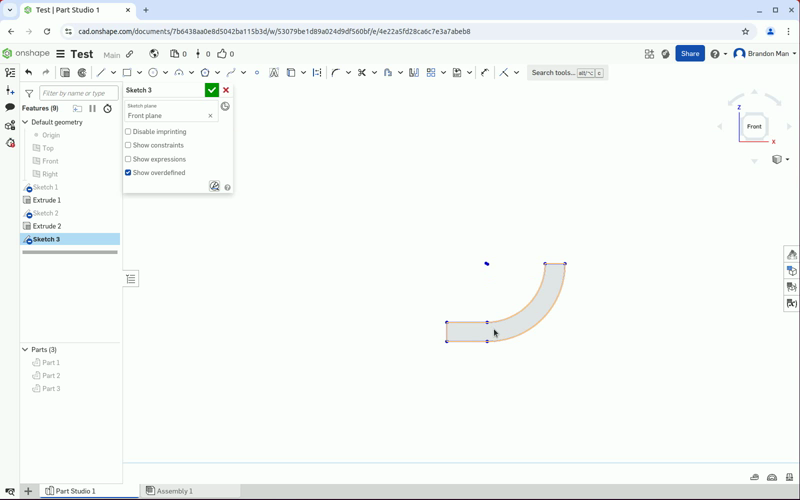
scroll(6)
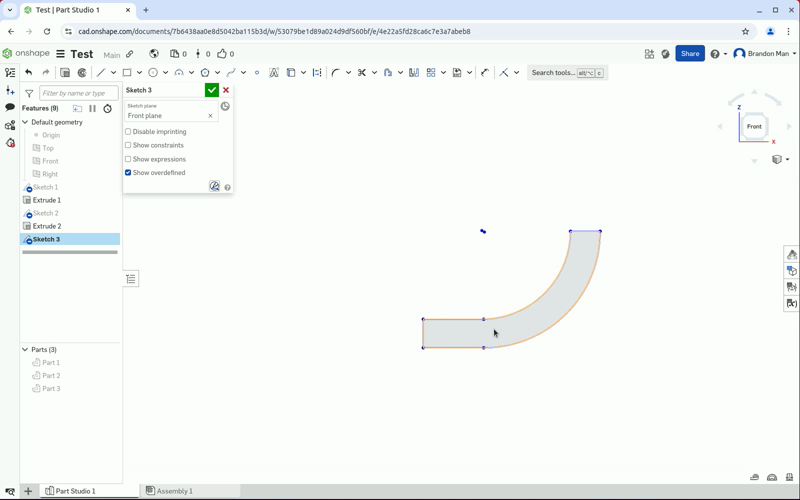
scroll(6)
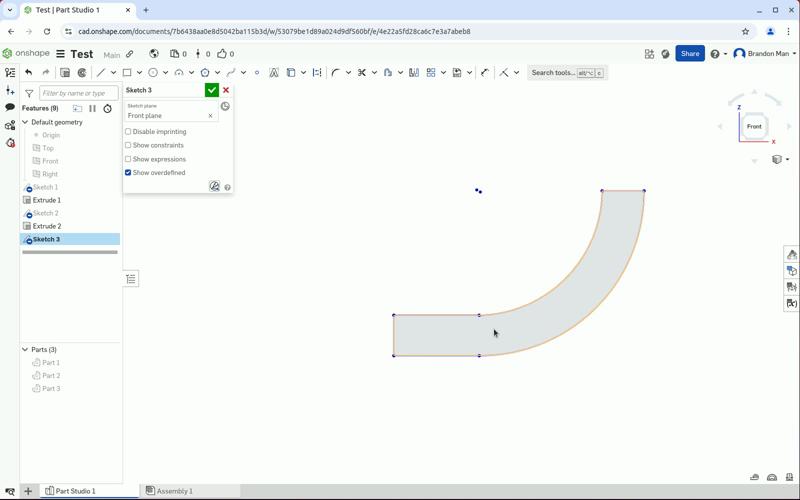
scroll(6)
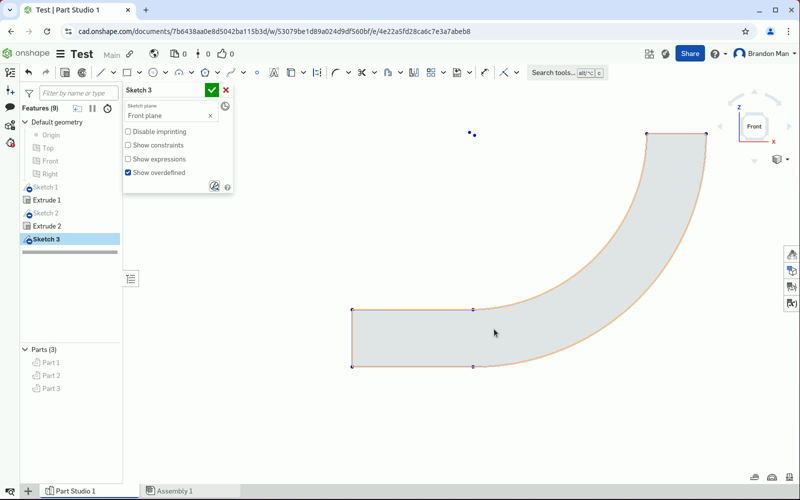
scroll(6)
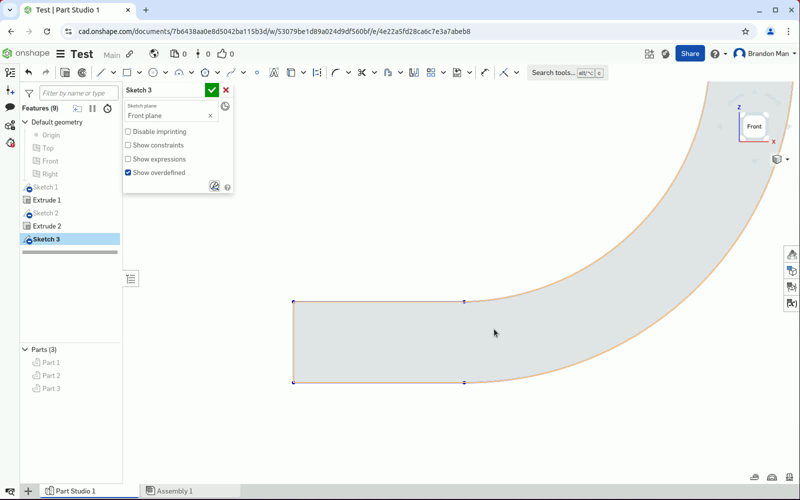
scroll(6)
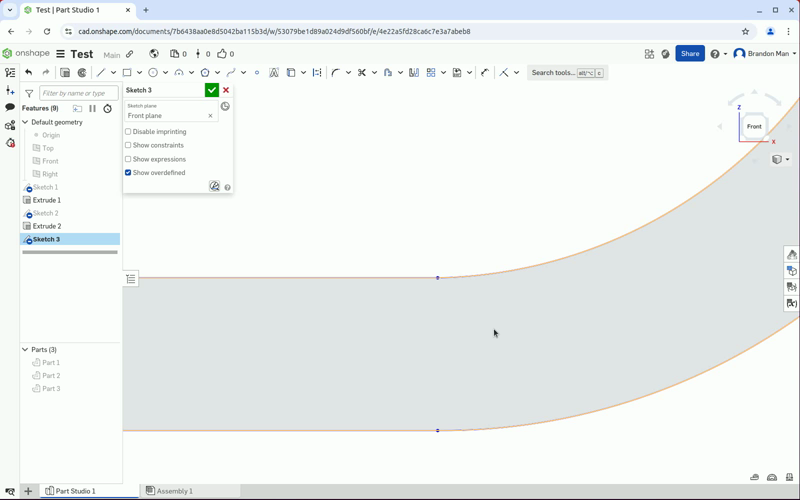
click(494, 328)
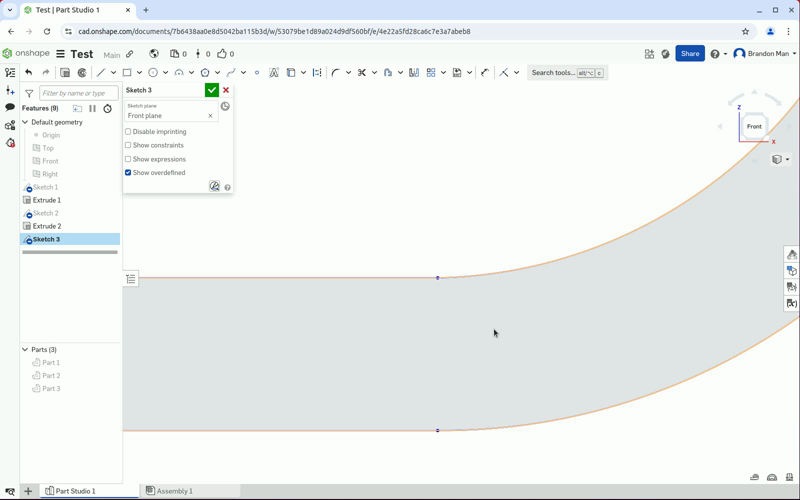
scroll(-6)
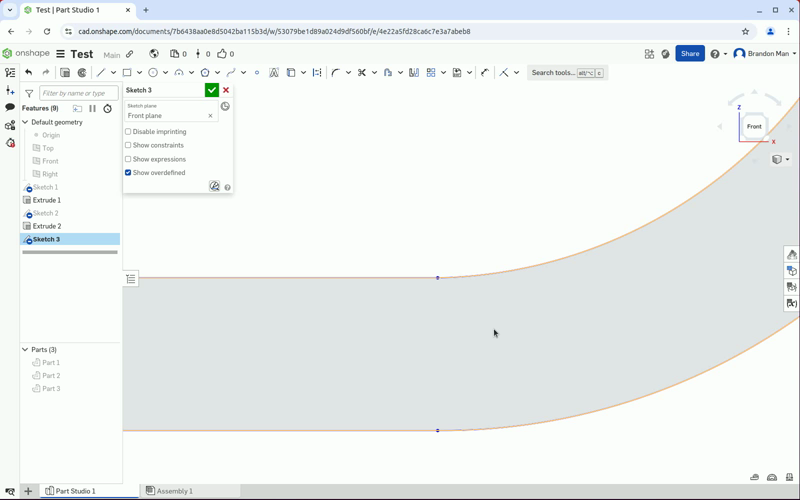
scroll(-6)
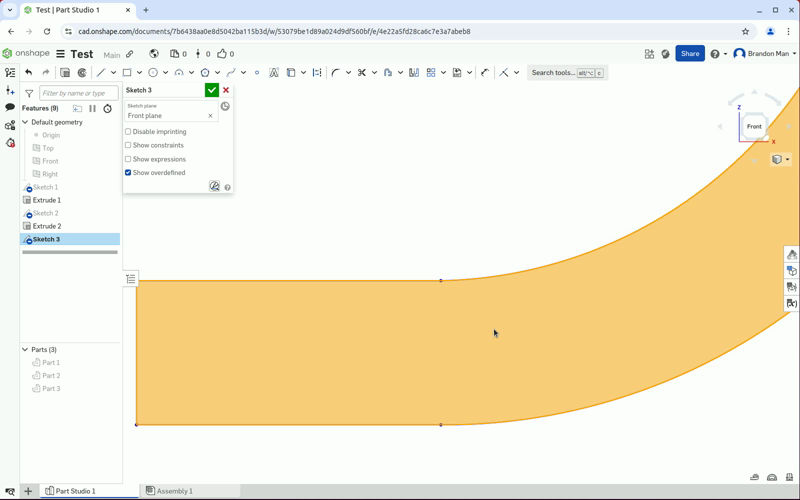
scroll(-6)
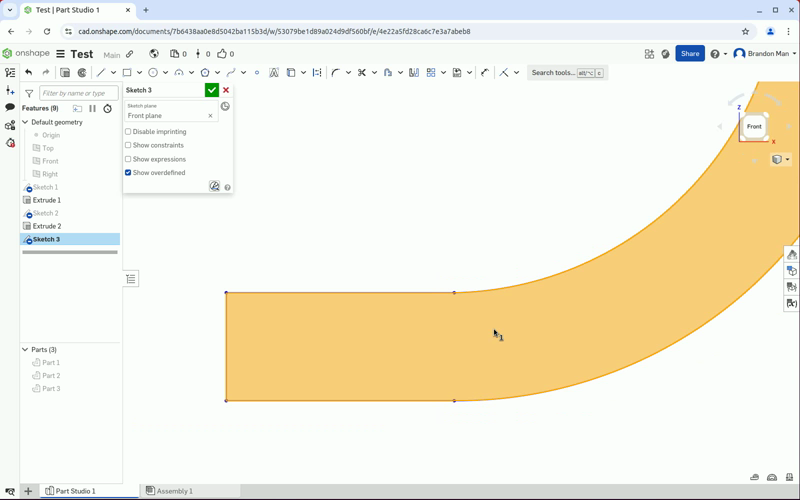
scroll(-6)
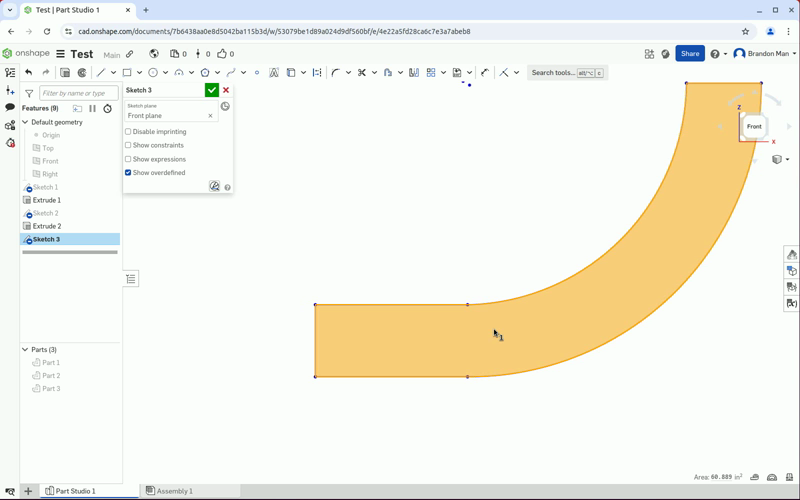
scroll(-6)
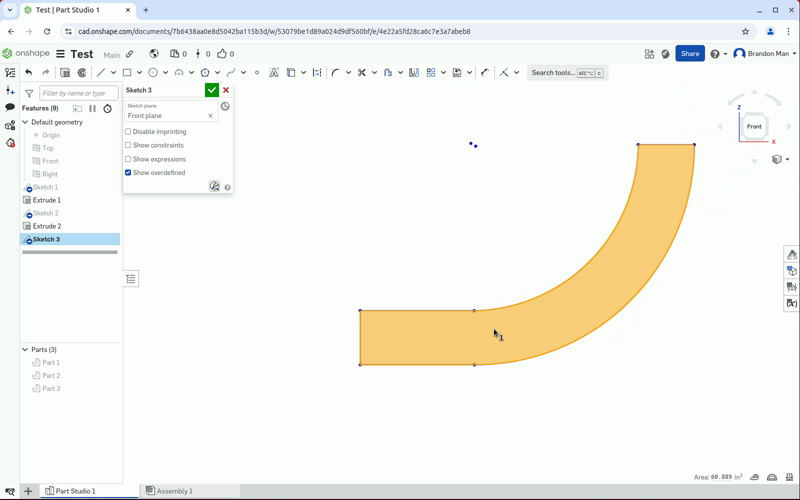
scroll(-6)
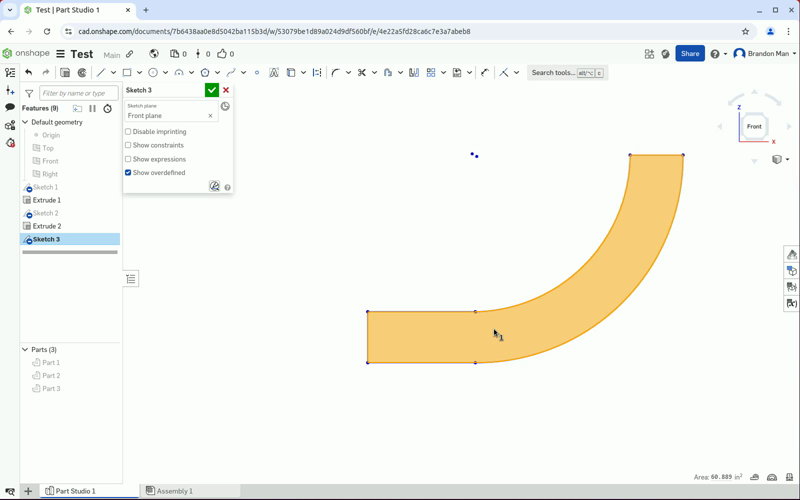
scroll(-6)
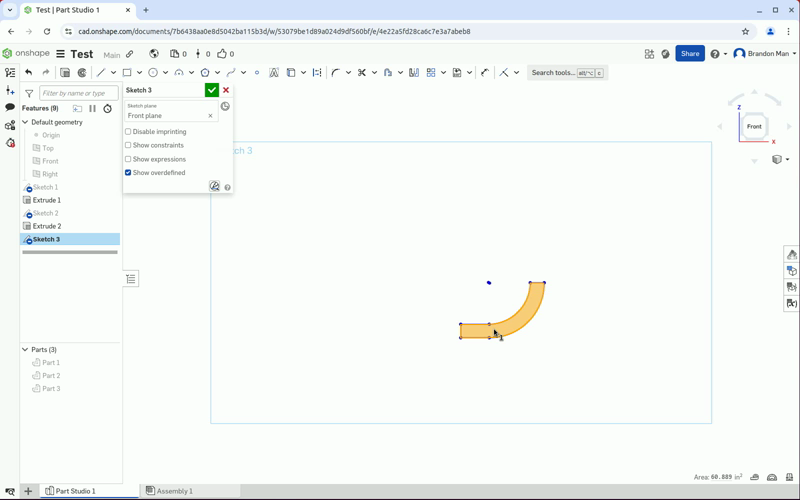
mouse_move(73, 352)
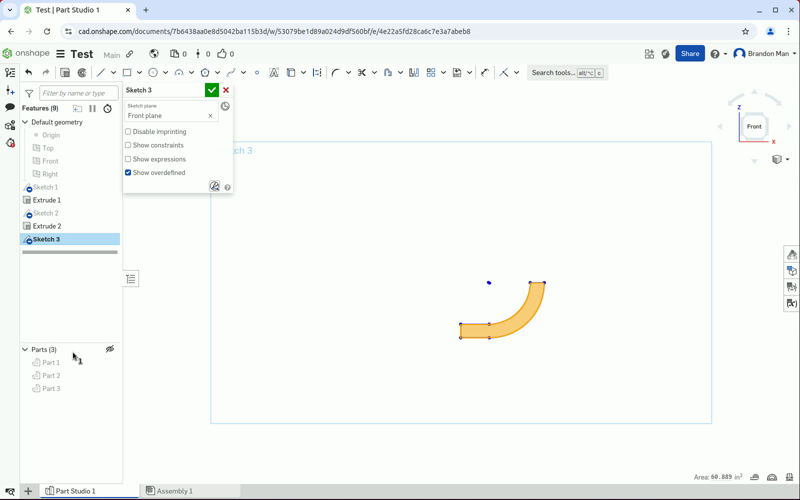
key(shift+y)
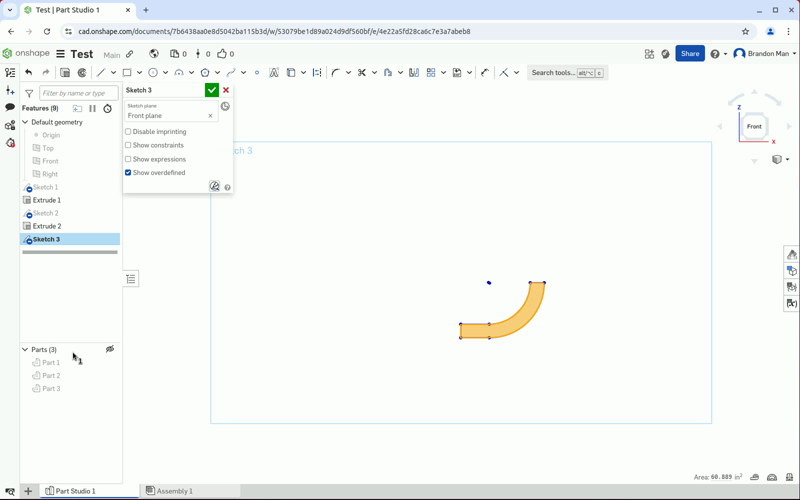
key(shift+e)
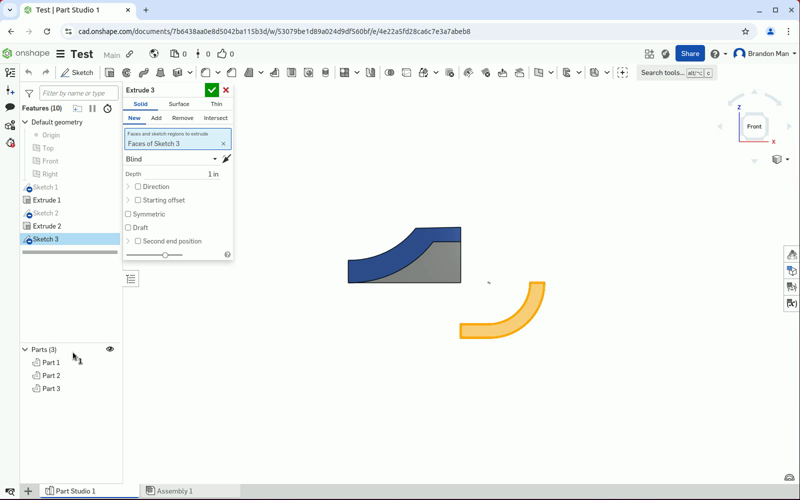
mouse_move(143, 106)
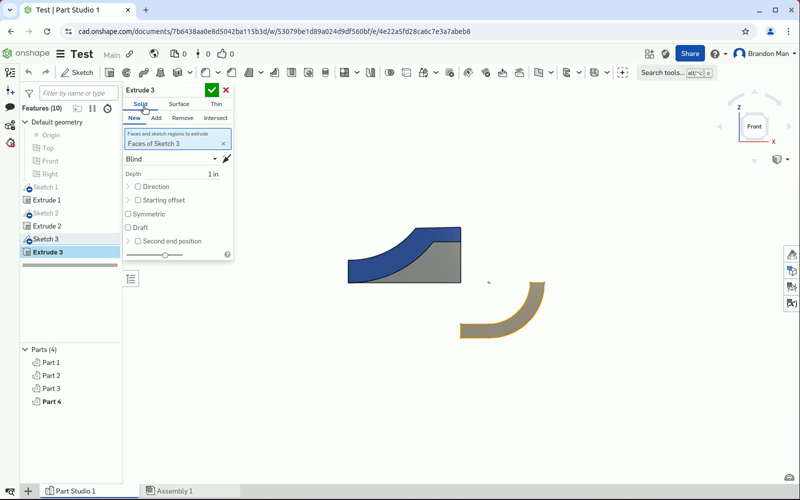
click(143, 106)
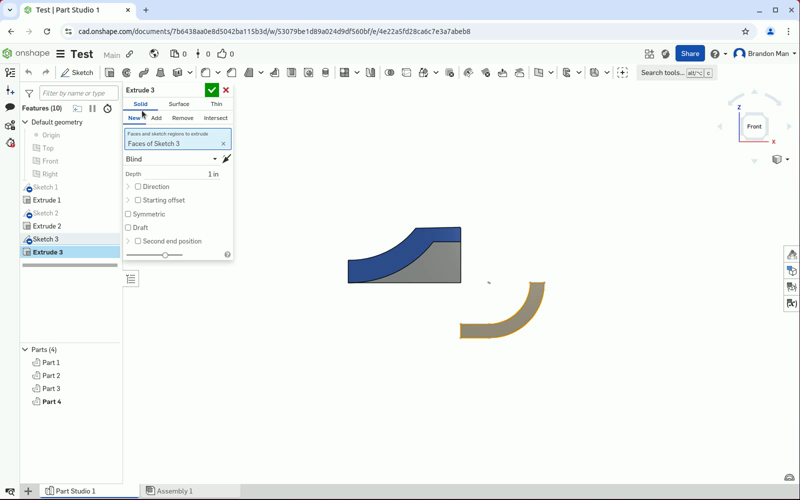
mouse_move(137, 120)
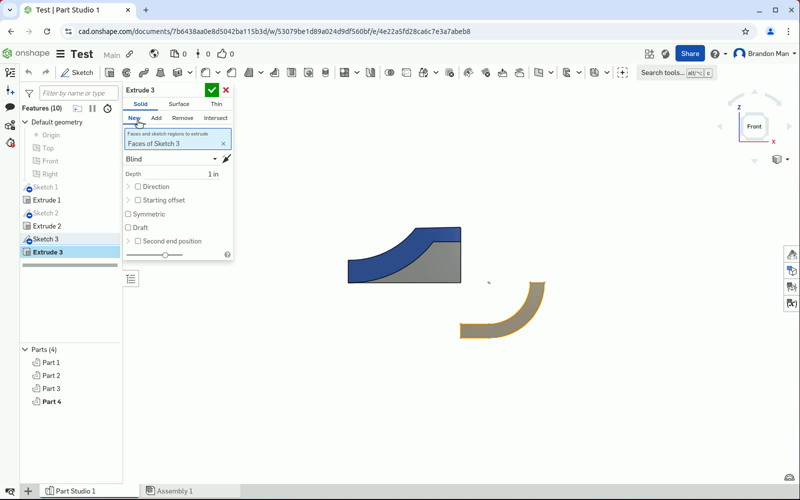
click(137, 120)
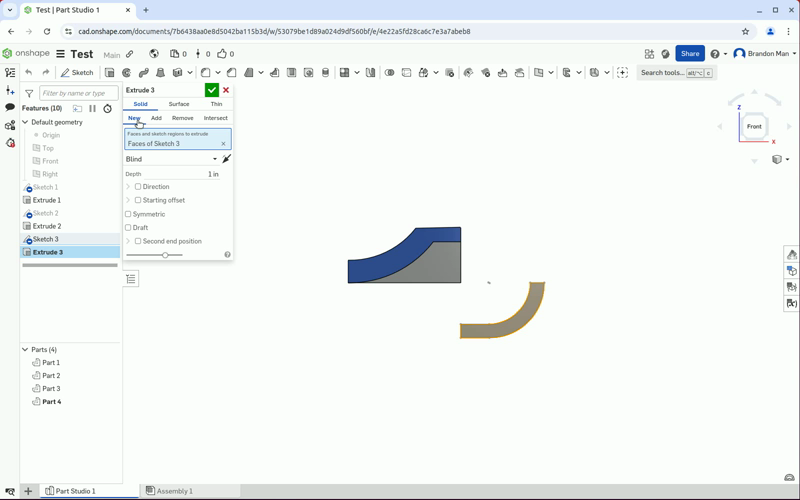
key(tab, 4)
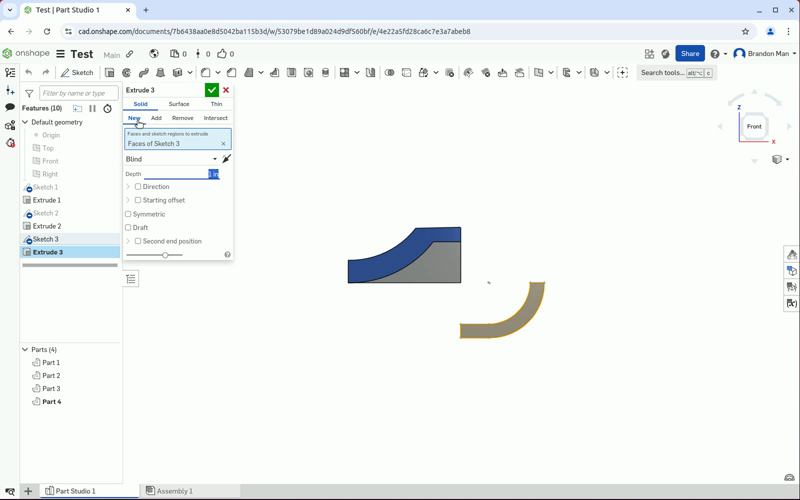
text(17.09)
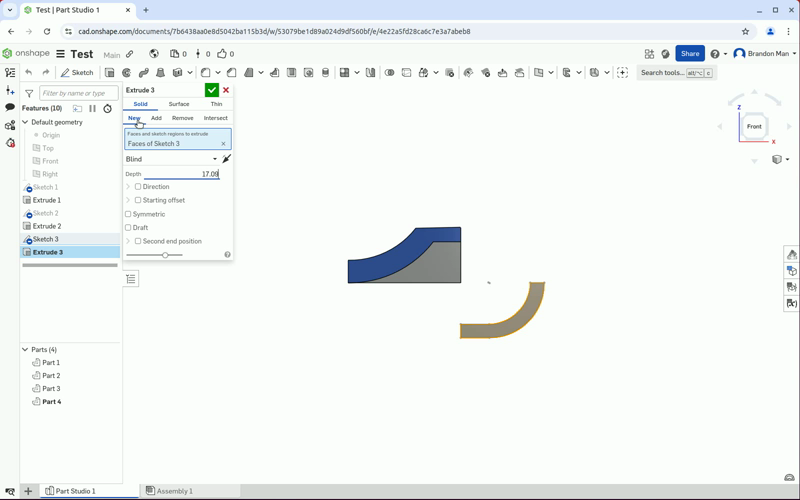
key(enter)
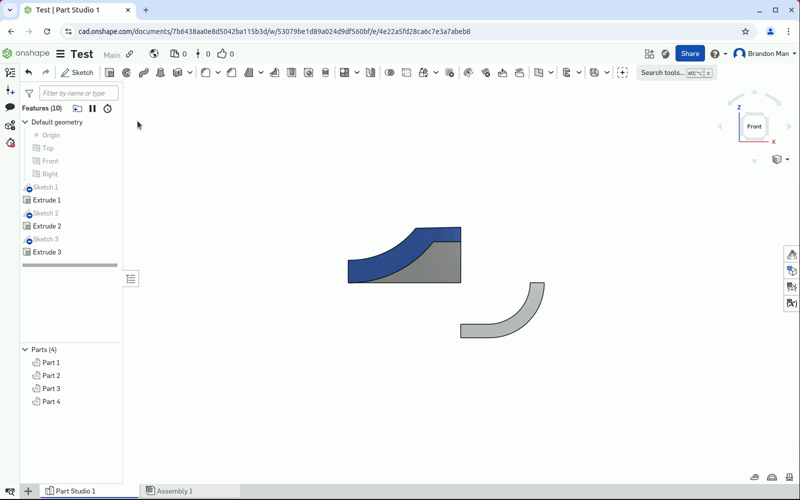
key(shift+h)
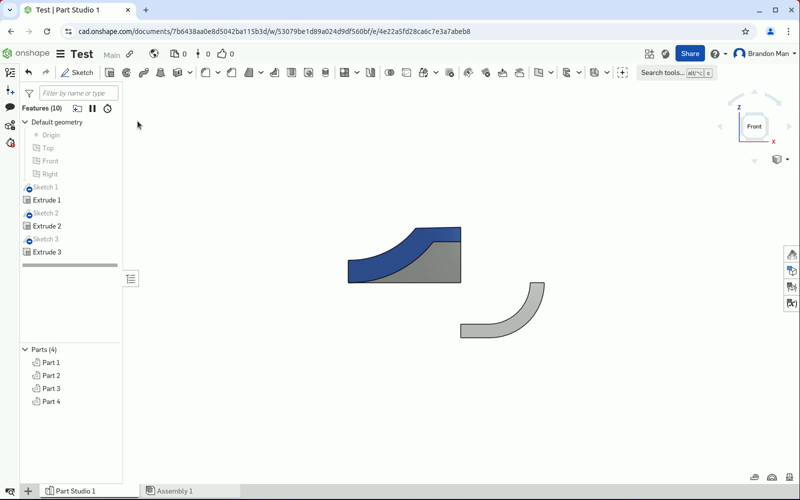
key(shift+h)
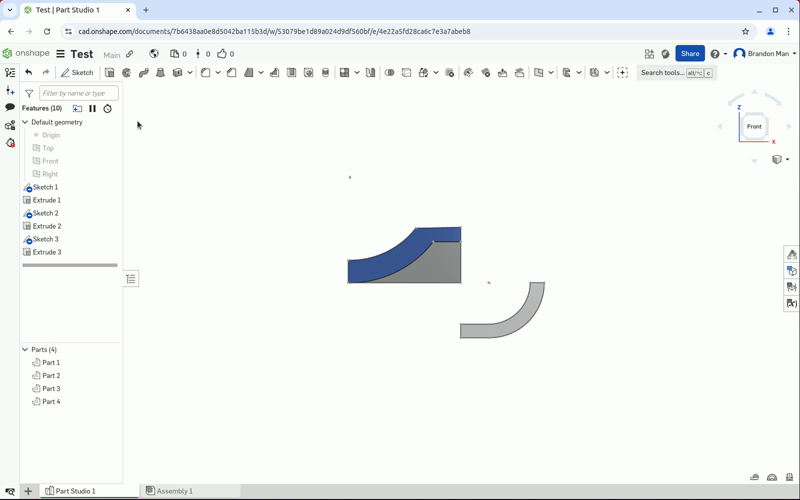
key(shift+7)
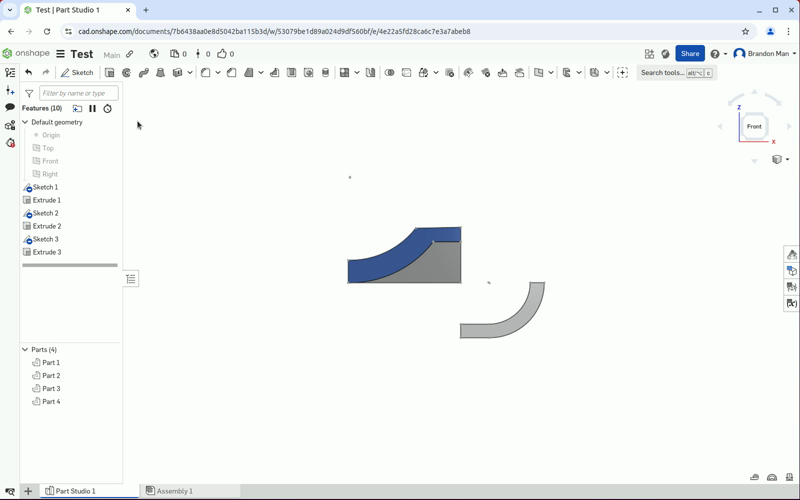
key(left, 2)
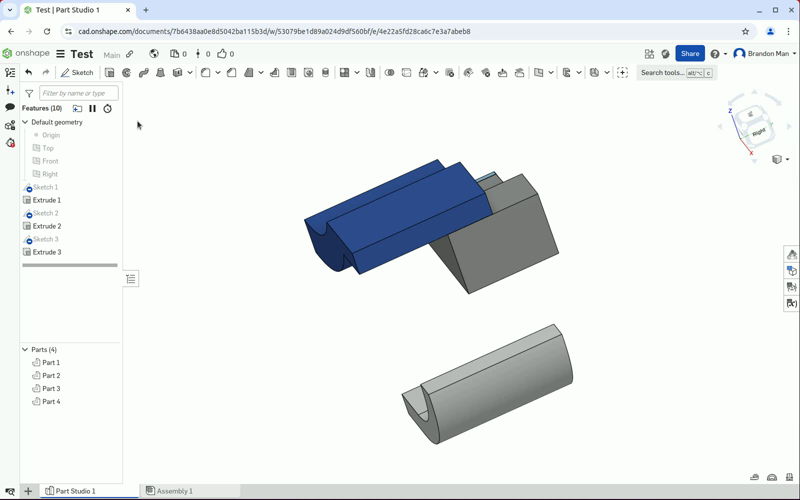
key(down, 2)
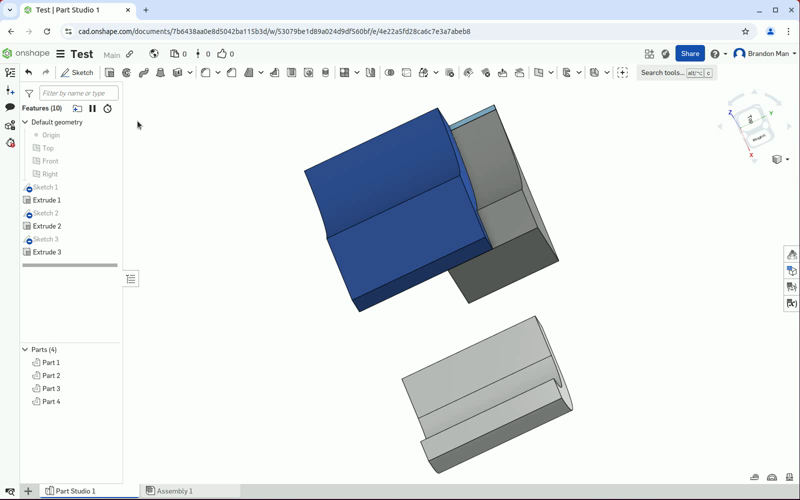
key(up, 2)
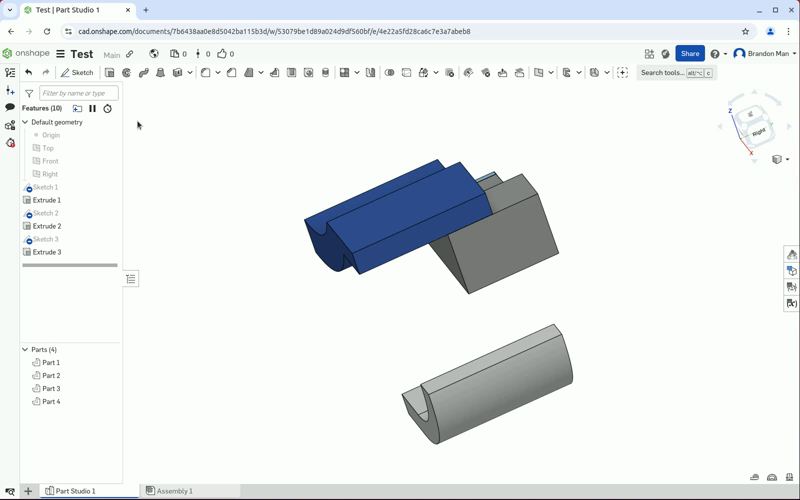
key(right, 2)
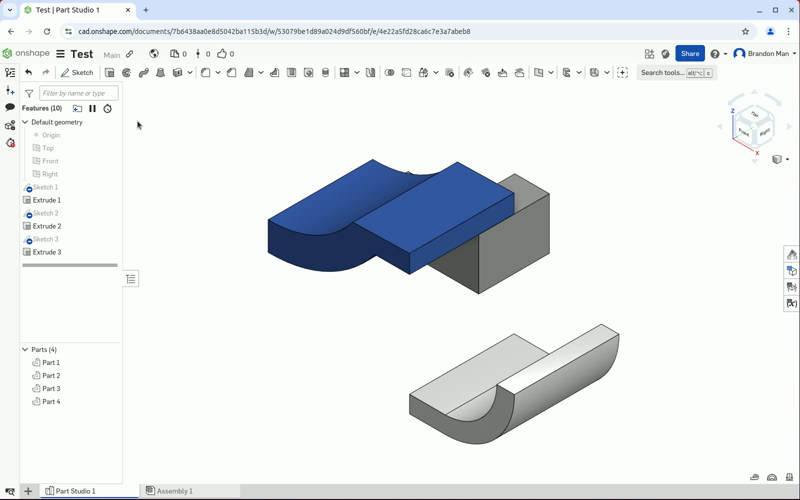
mouse_move(73, 189)
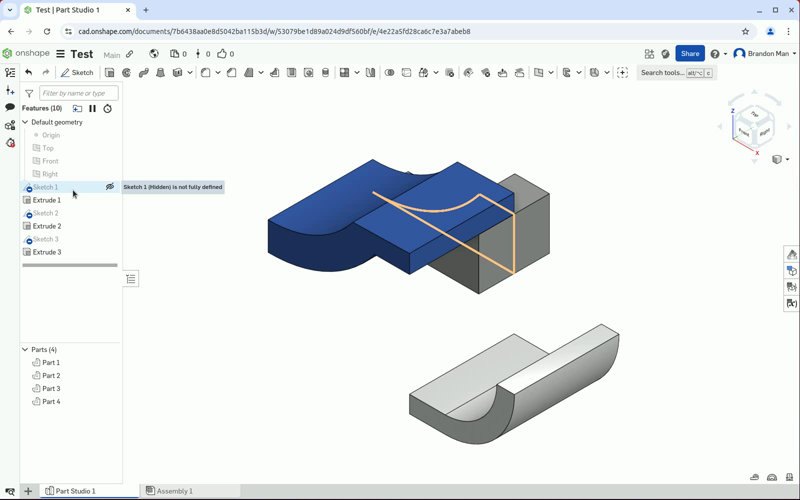
click(73, 189)